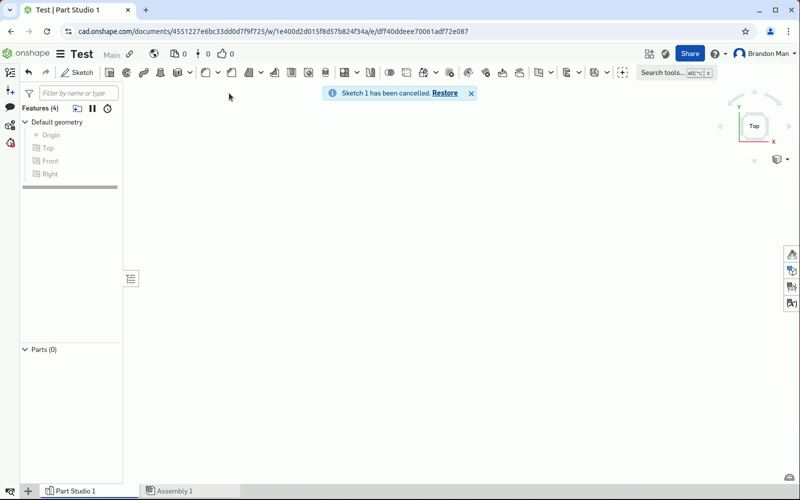
key(shift+h)
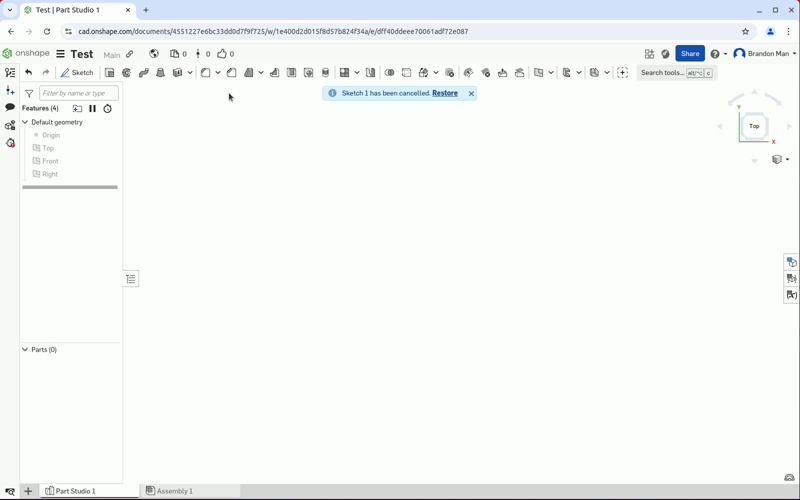
key(shift+s)
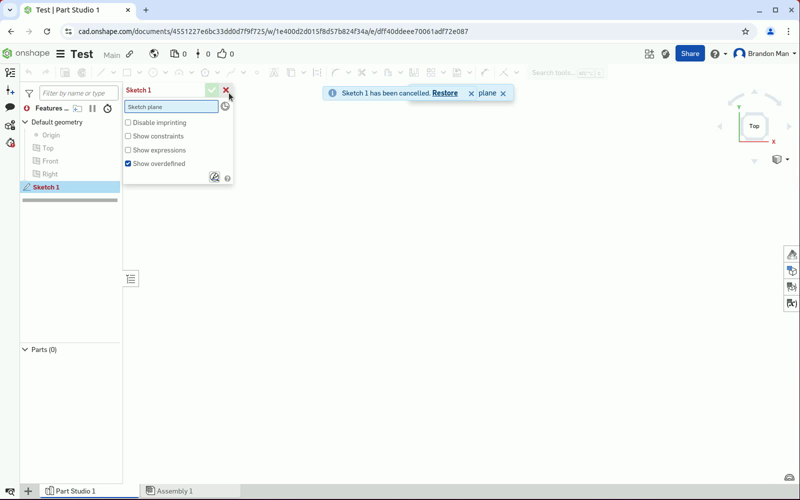
mouse_move(73, 150)
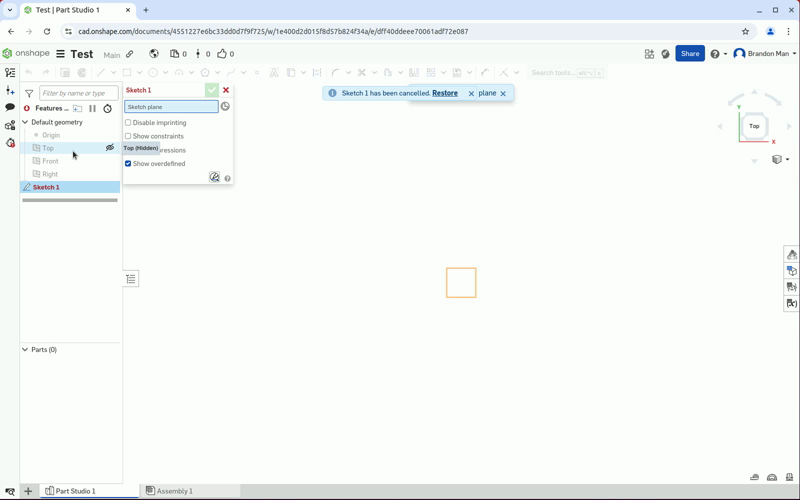
click(73, 150)
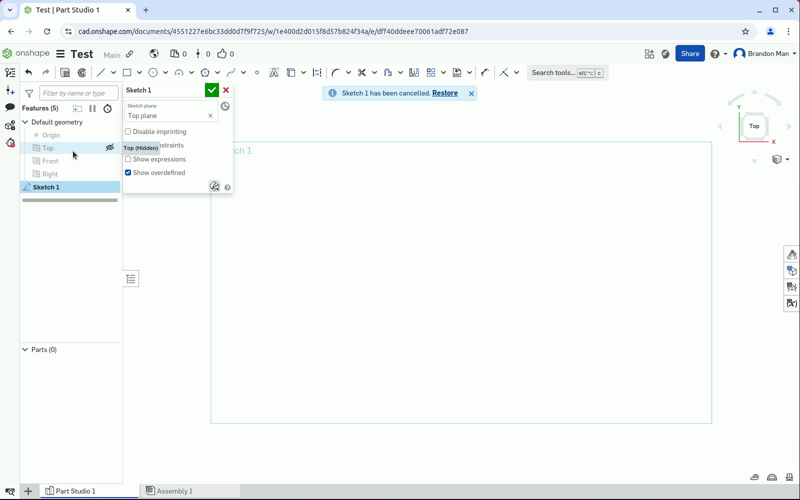
mouse_move(73, 352)
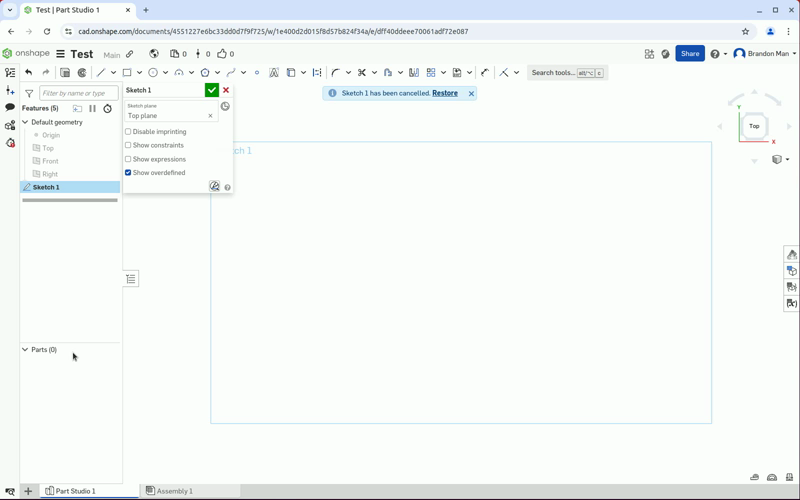
key(y)
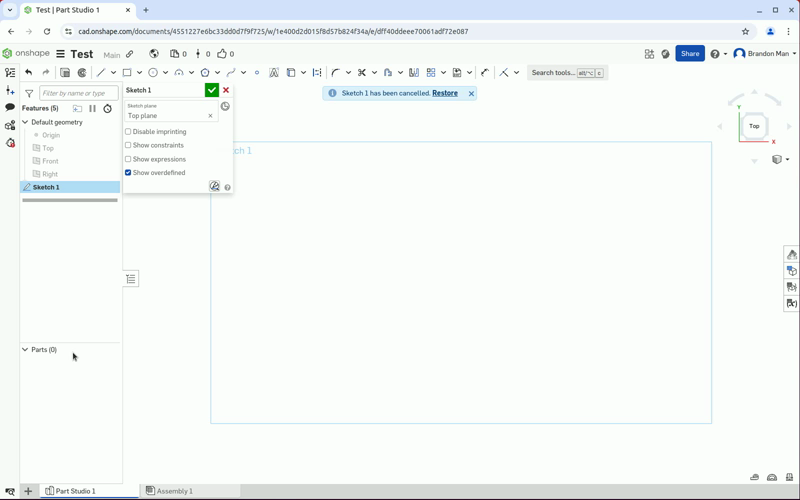
key(l)
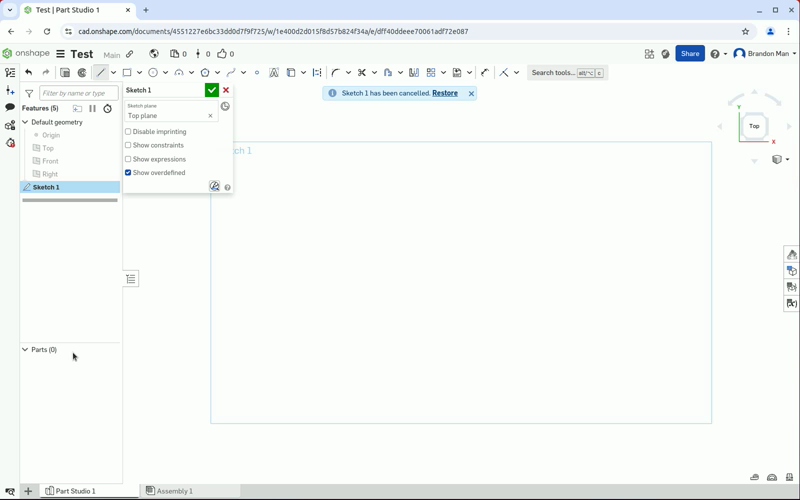
key_down(shift)
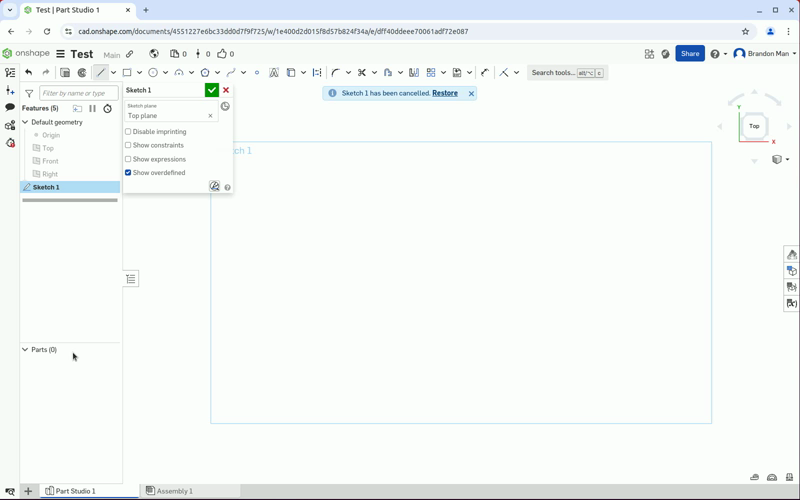
mouse_move(368, 282)
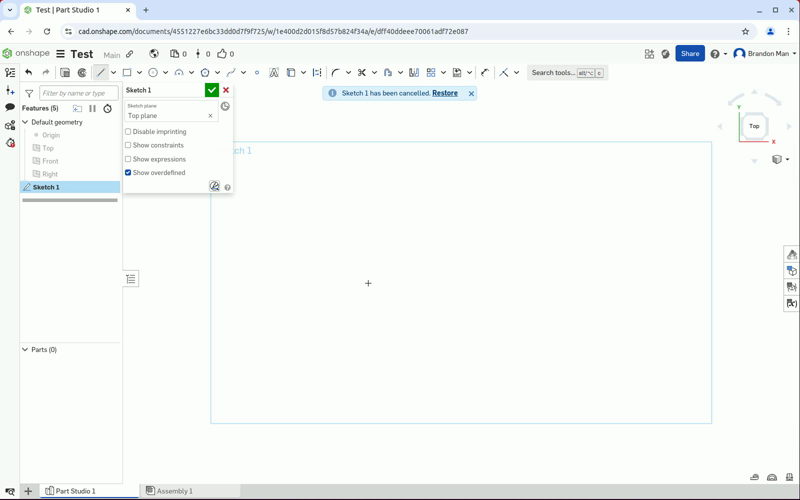
click(368, 282)
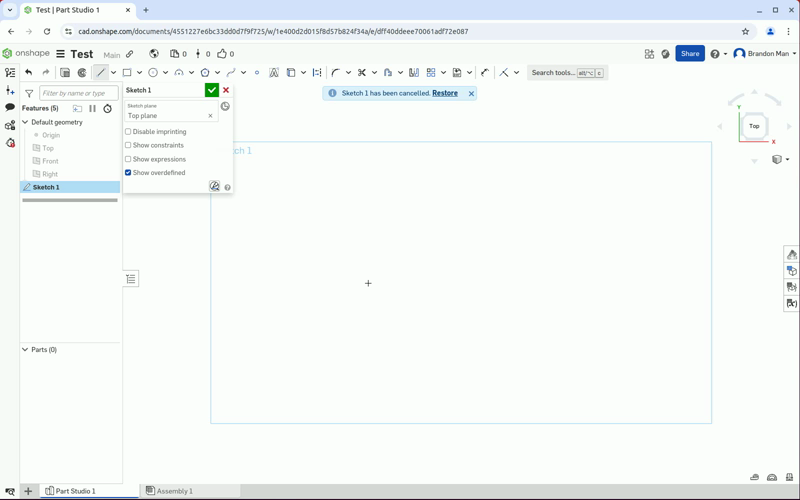
key_up(shift)
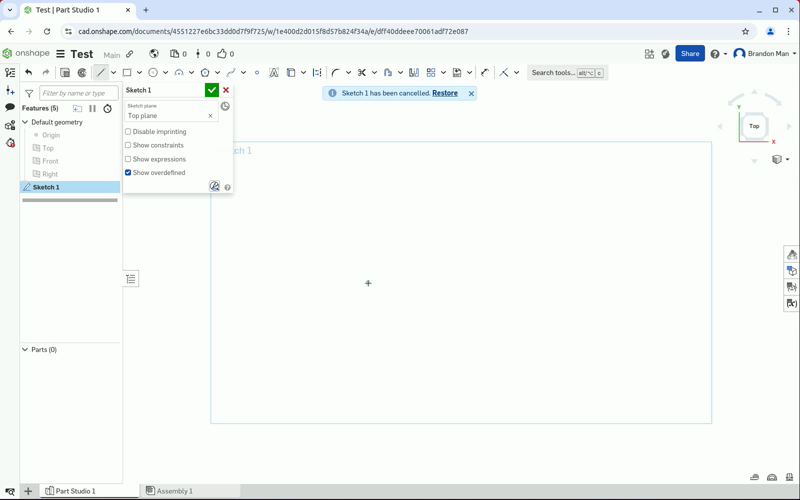
key_down(shift)
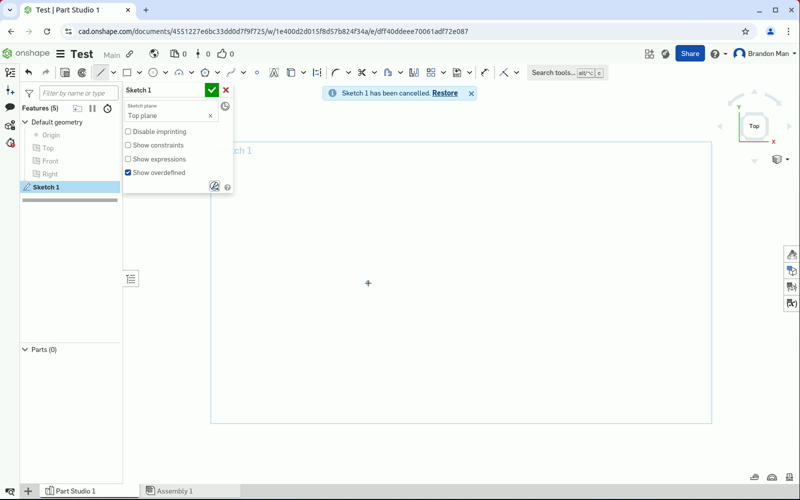
mouse_move(398, 282)
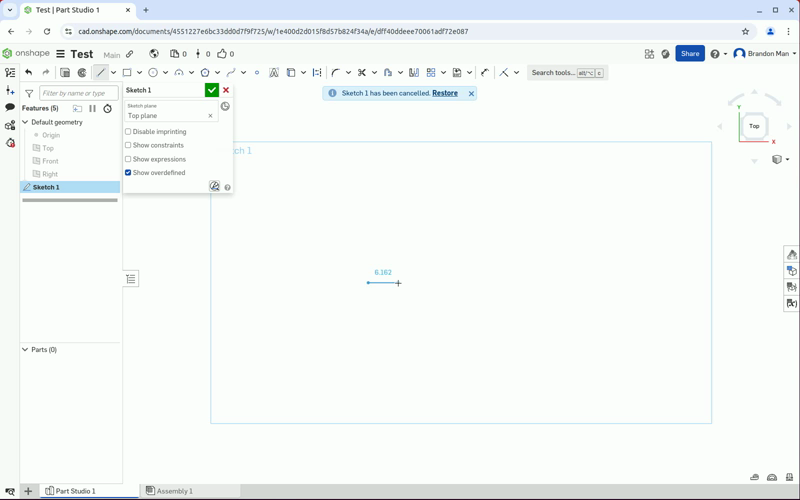
mouse_move(381, 282)
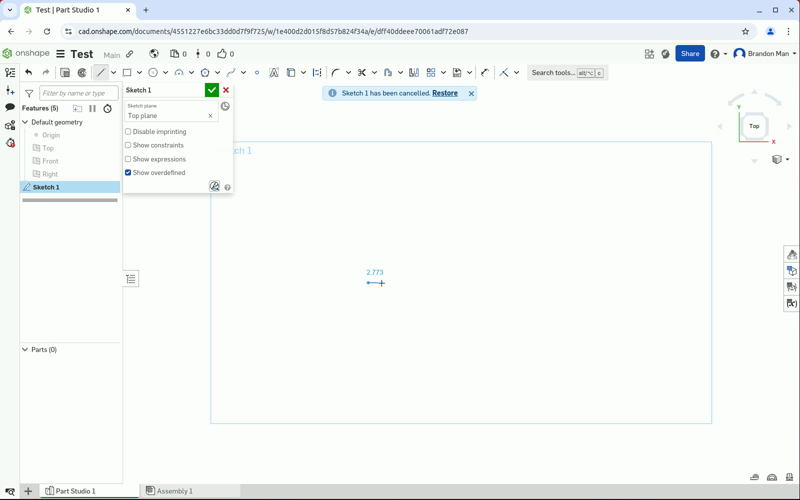
click(381, 282)
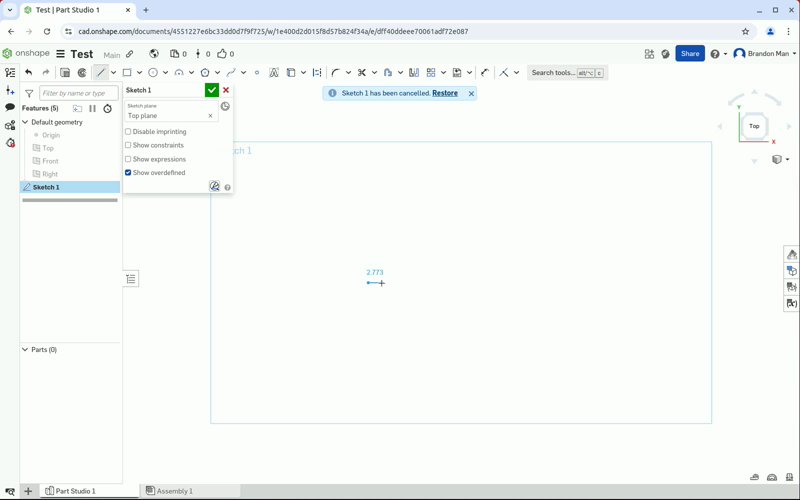
key_up(shift)
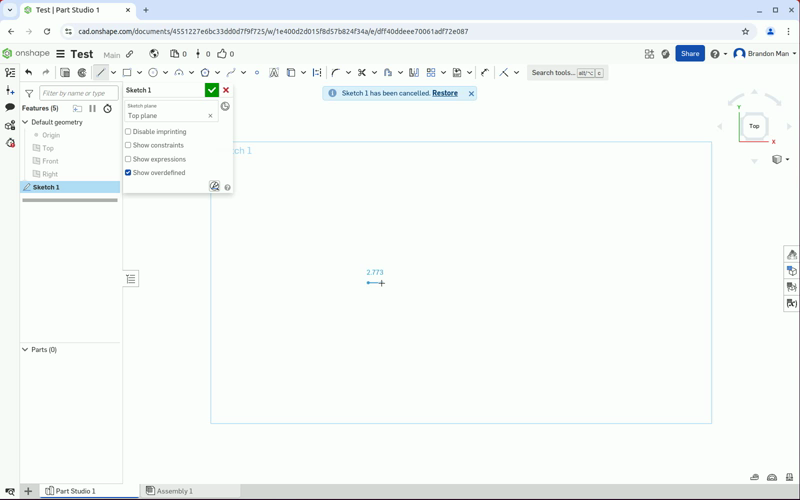
key_down(shift)
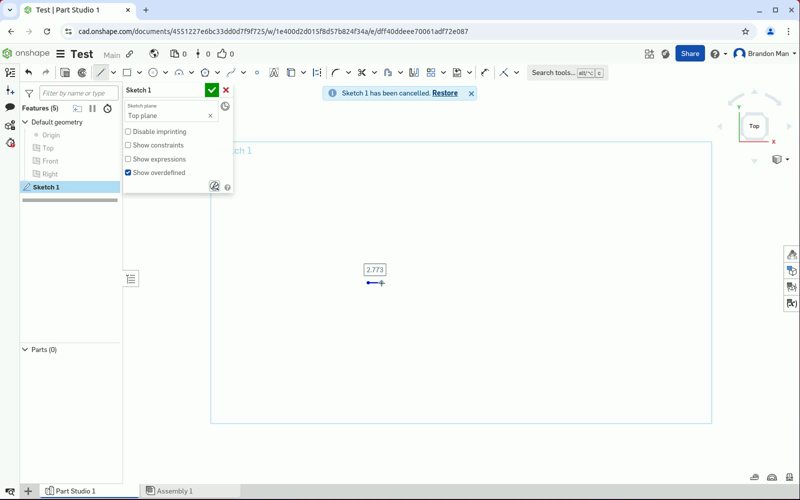
mouse_move(411, 282)
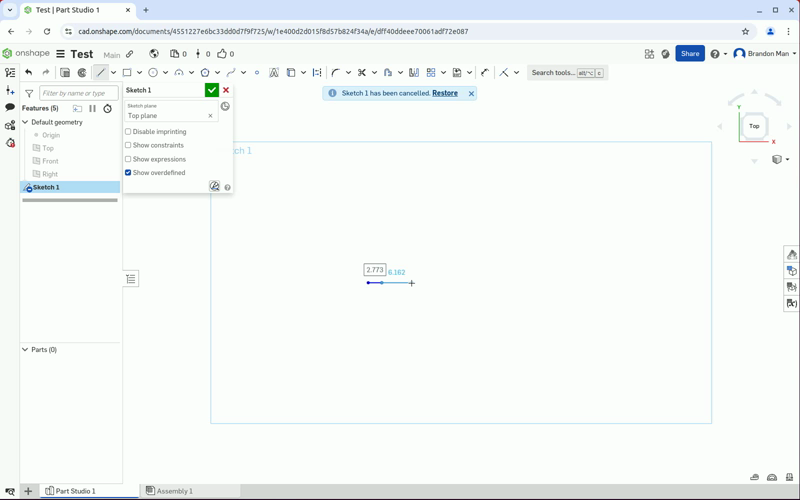
mouse_move(381, 234)
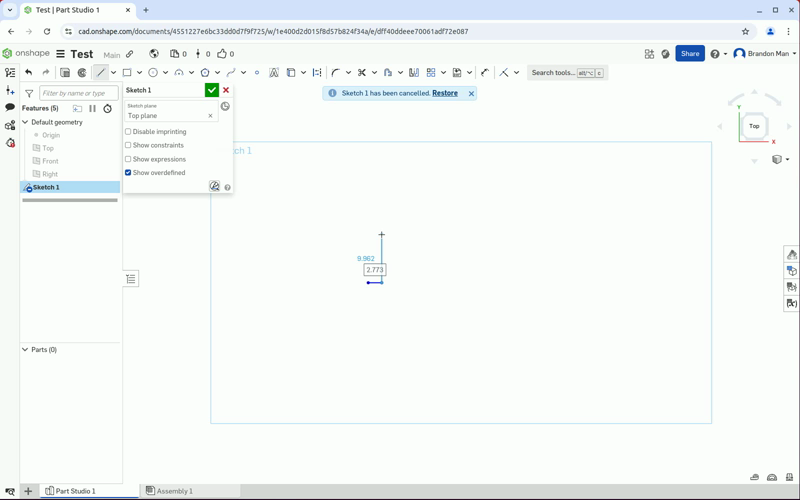
click(381, 234)
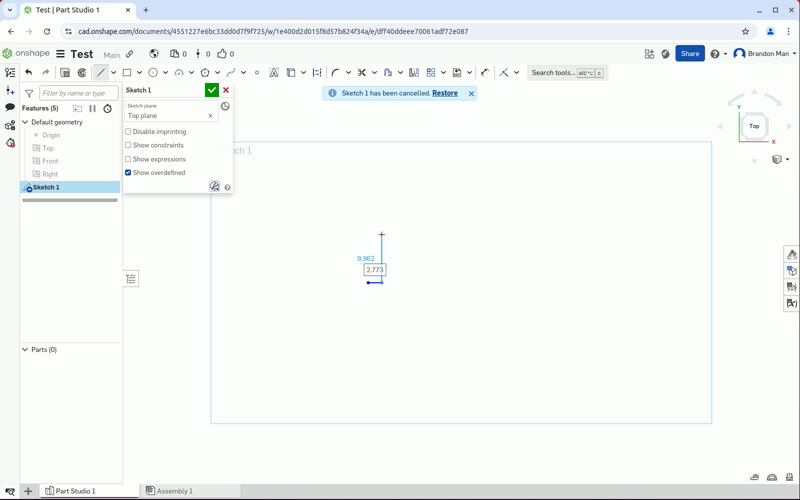
key_up(shift)
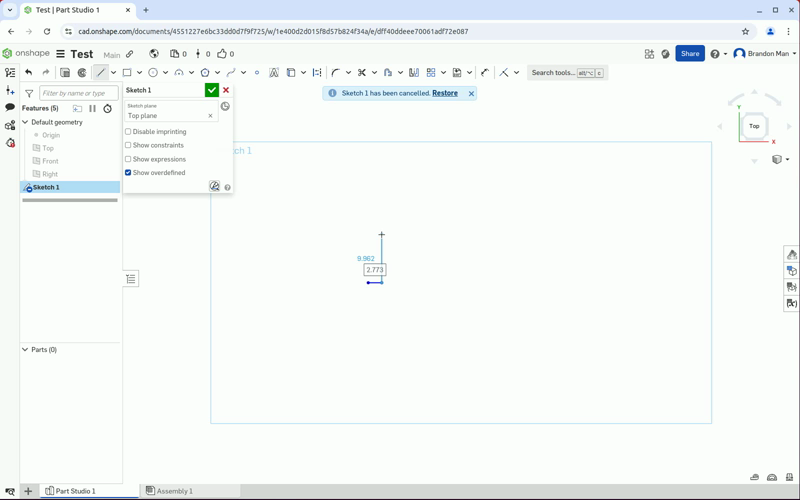
key_down(shift)
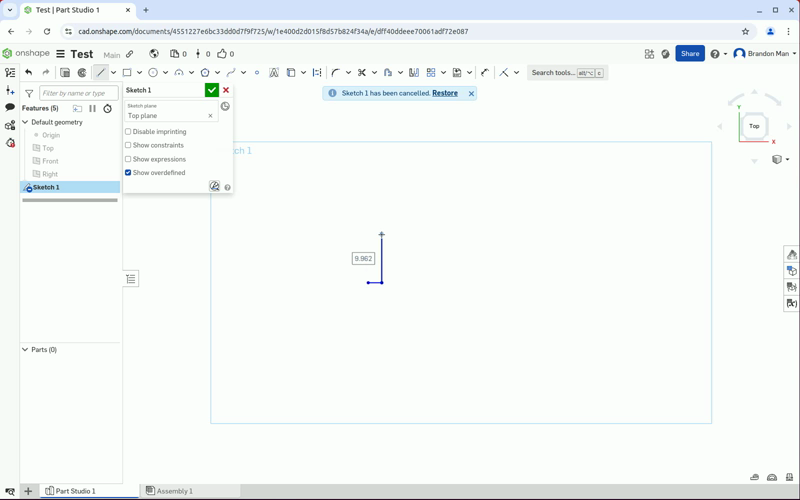
mouse_move(411, 234)
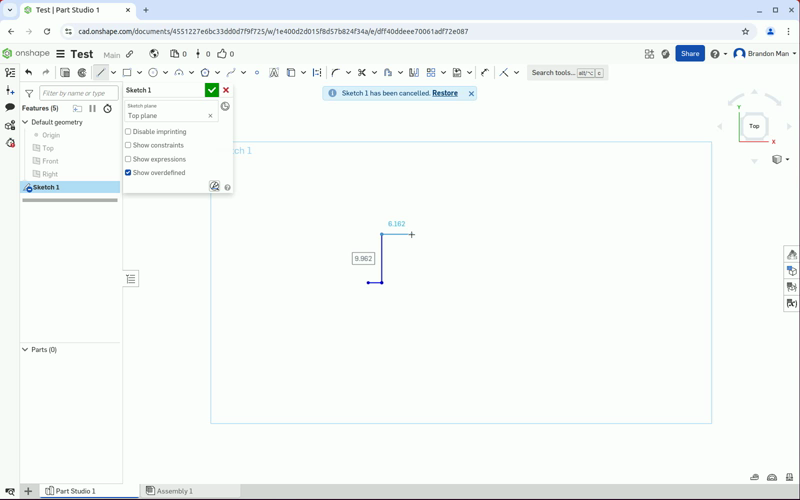
mouse_move(368, 234)
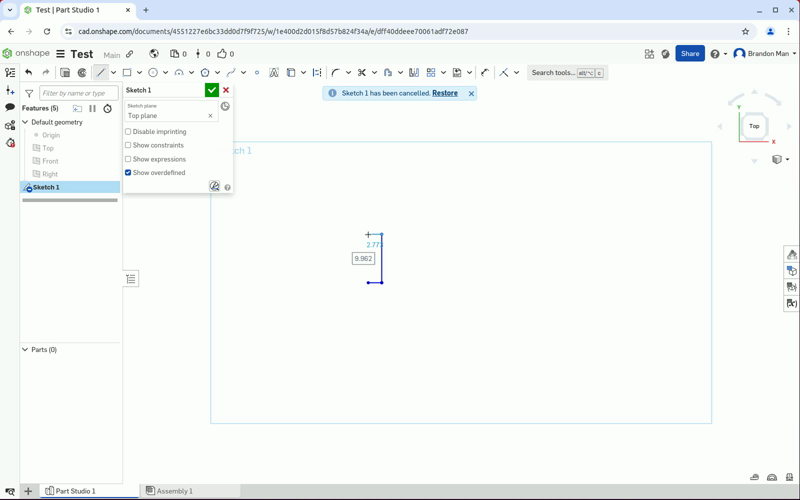
click(368, 234)
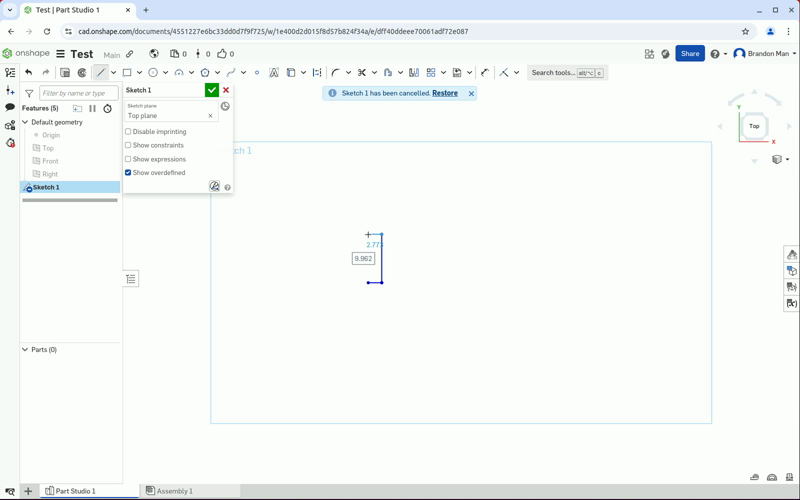
key_up(shift)
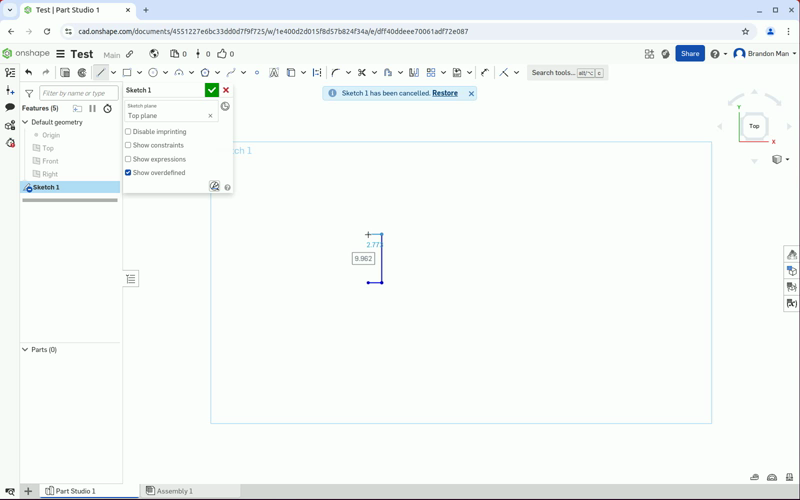
mouse_move(398, 234)
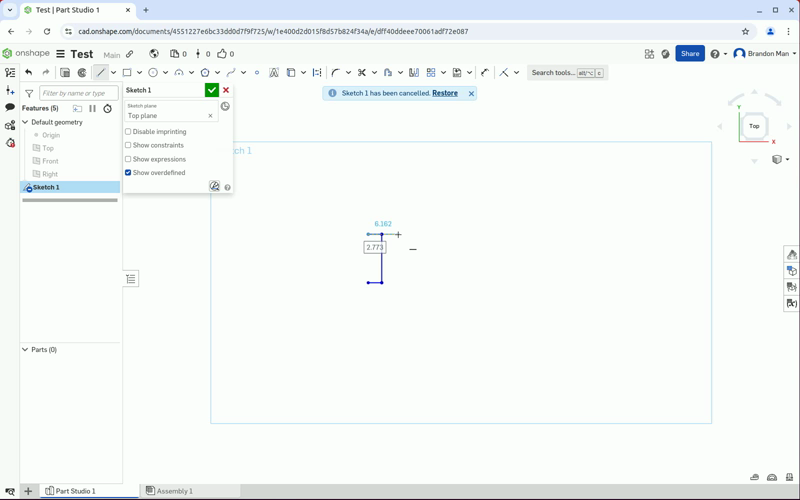
key_down(shift)
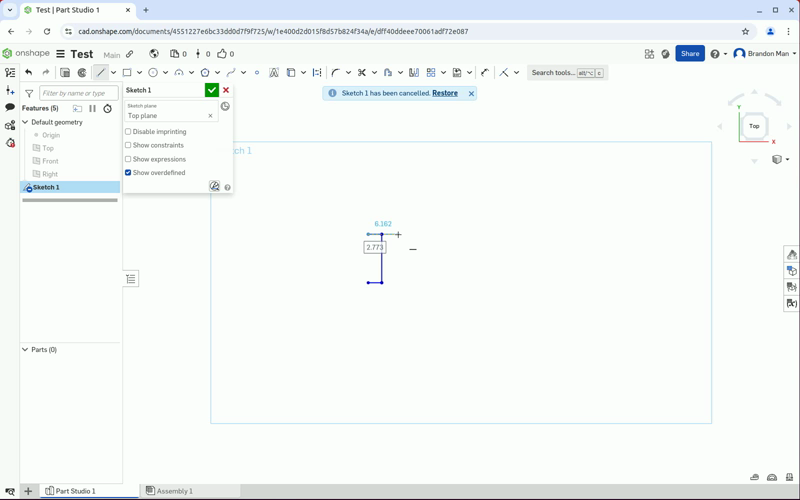
mouse_move(368, 282)
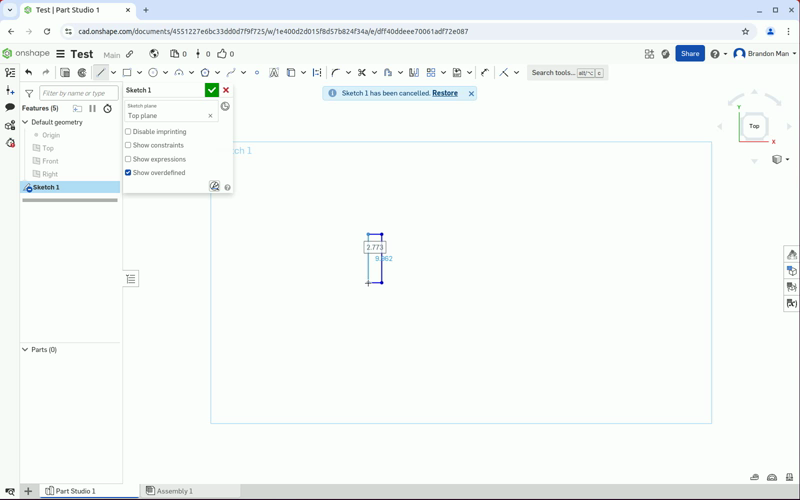
key_up(shift)
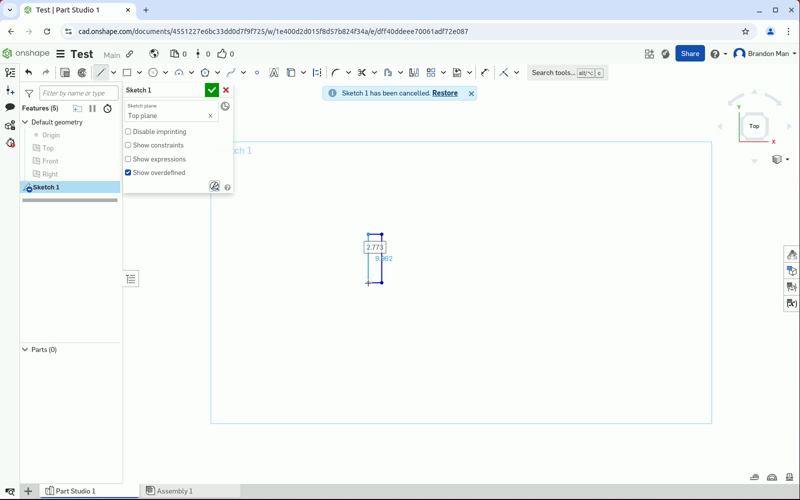
click(368, 282)
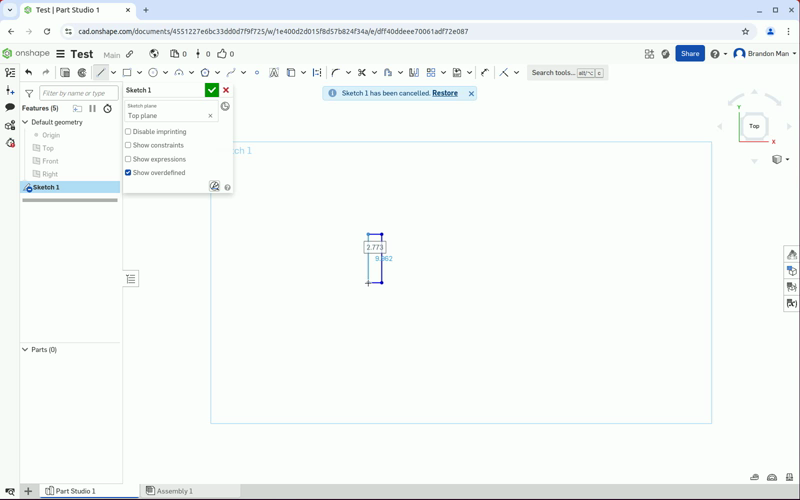
key(esc)
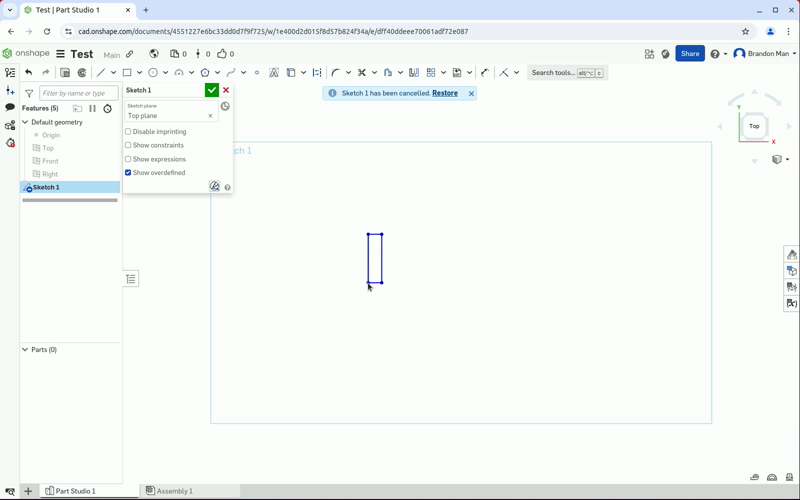
mouse_move(378, 256)
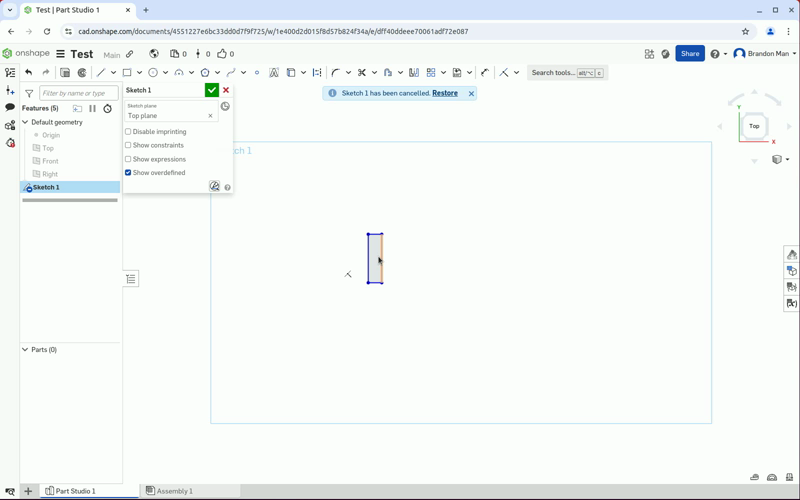
scroll(6)
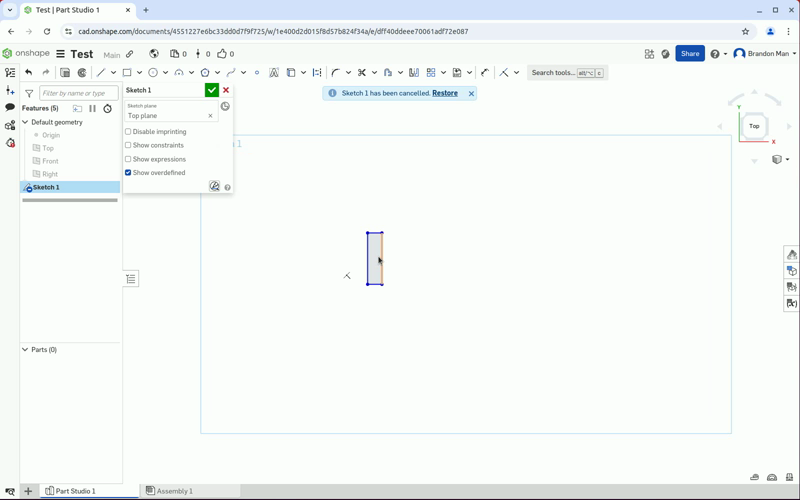
scroll(6)
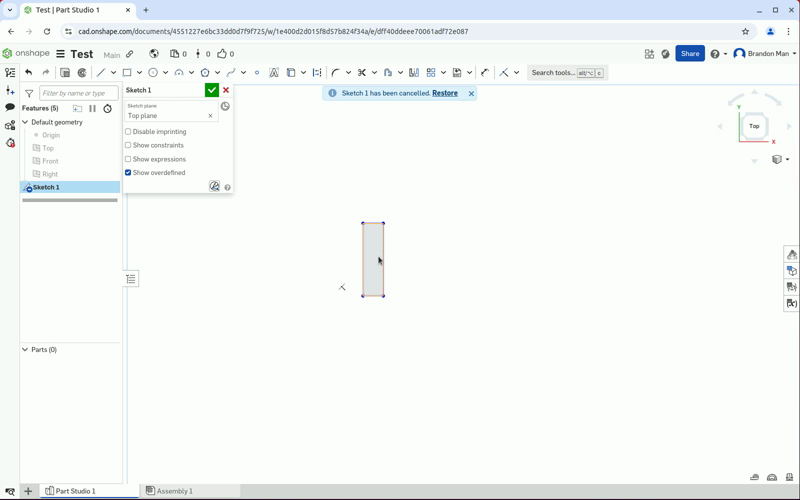
scroll(6)
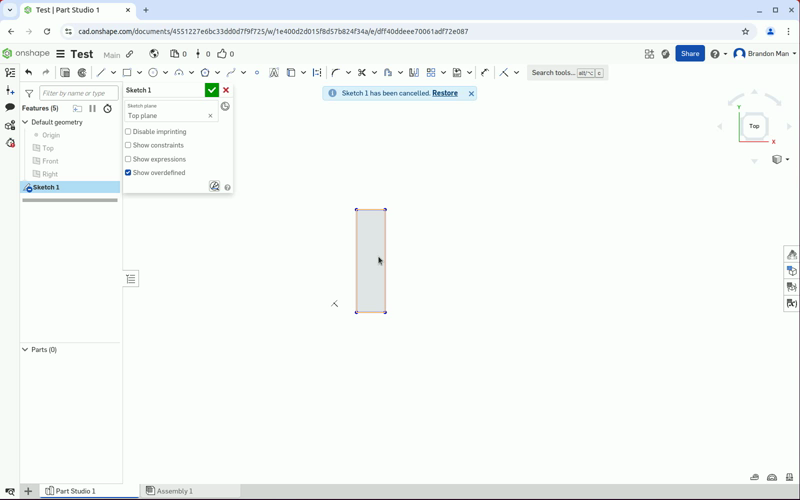
scroll(6)
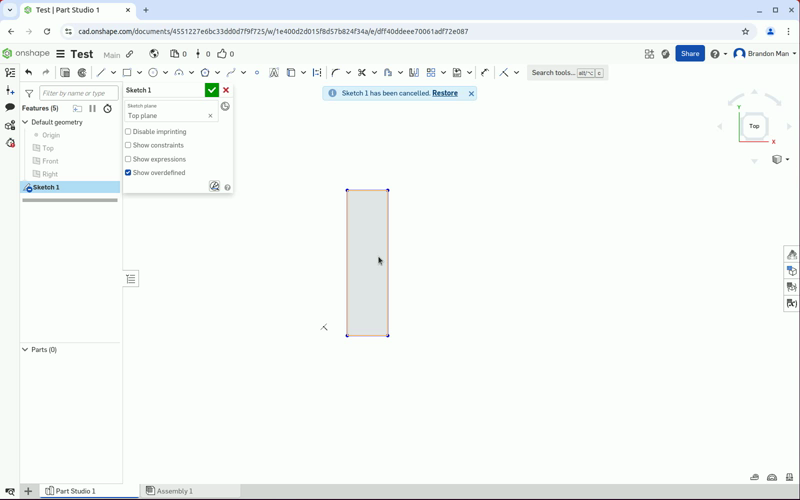
scroll(6)
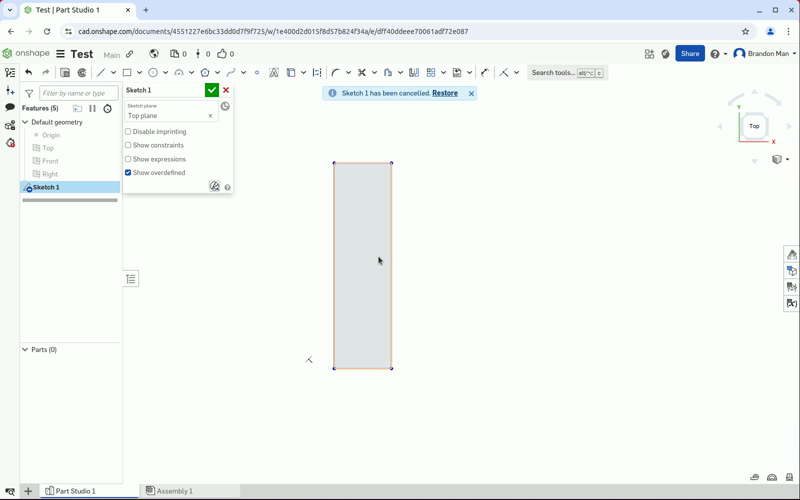
scroll(6)
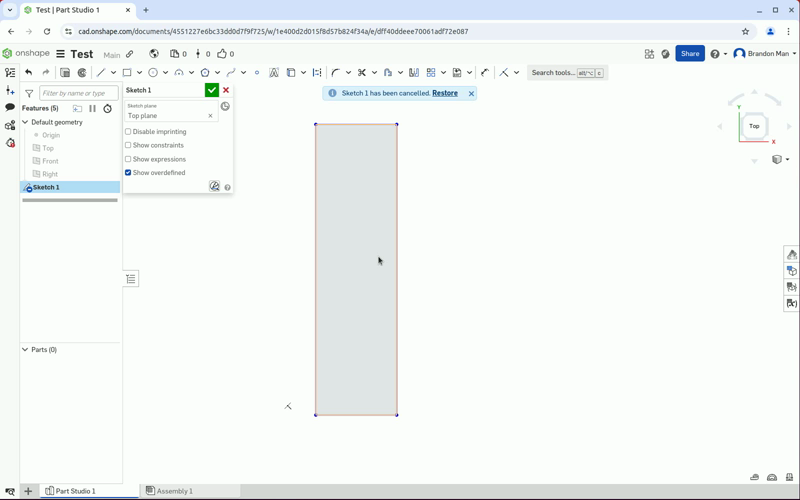
scroll(6)
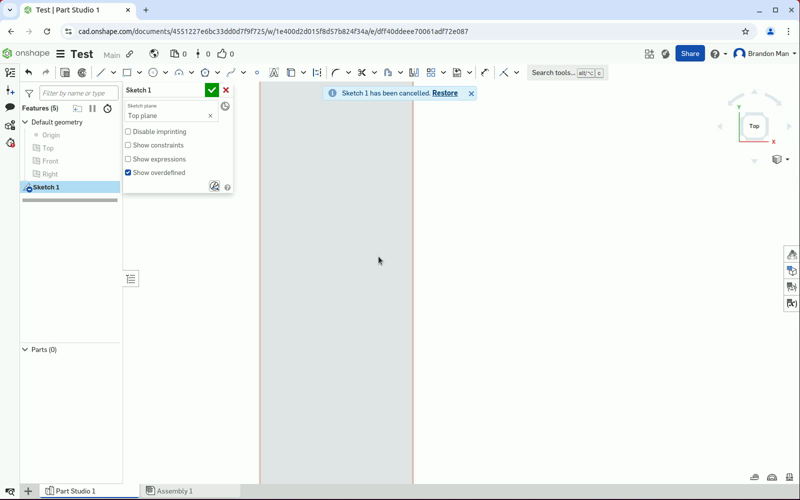
click(378, 256)
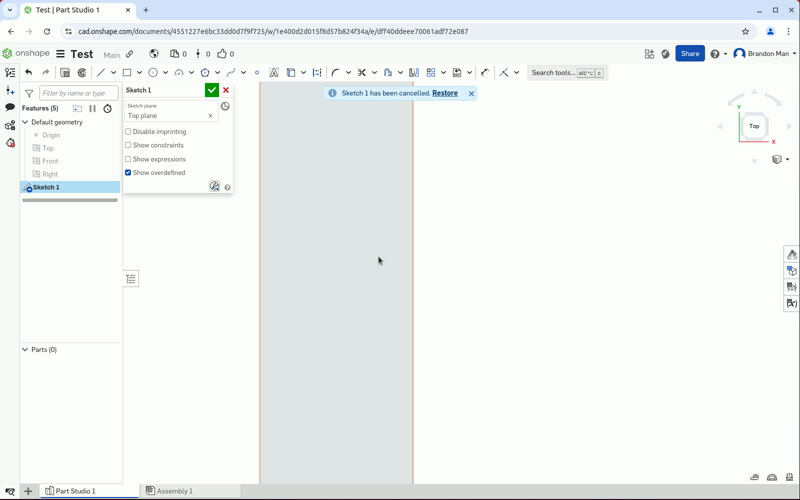
scroll(-6)
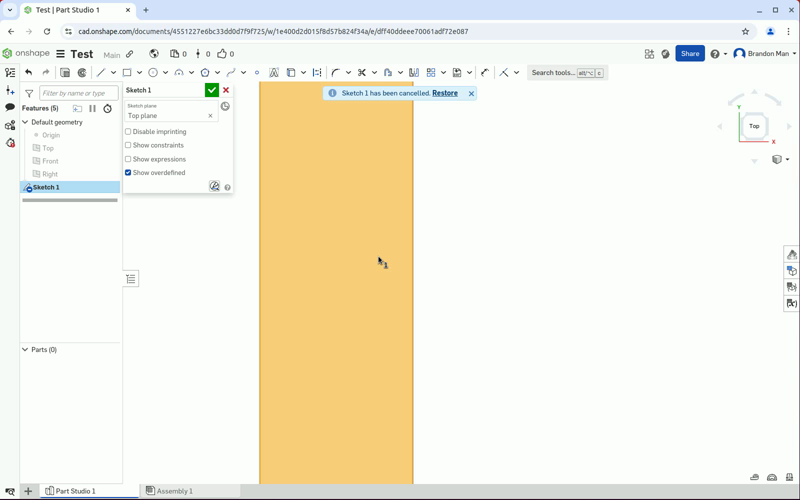
scroll(-6)
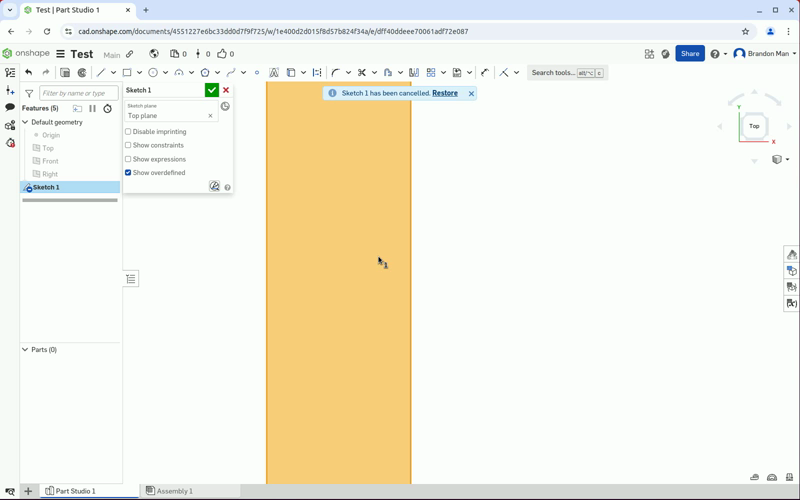
scroll(-6)
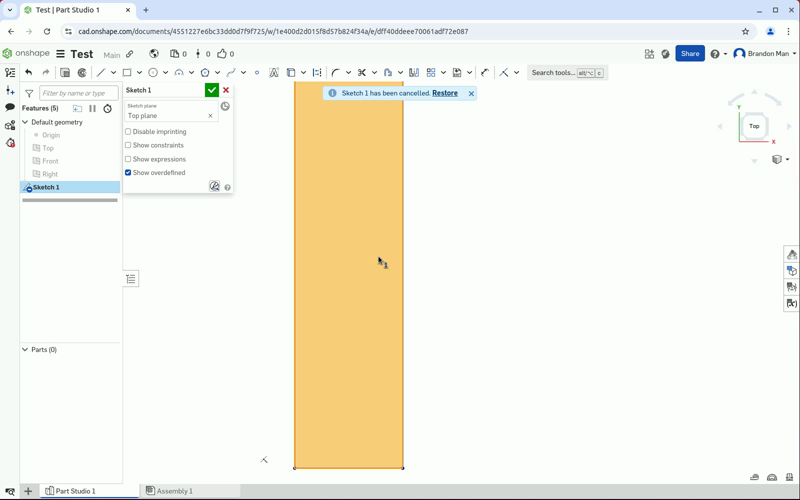
scroll(-6)
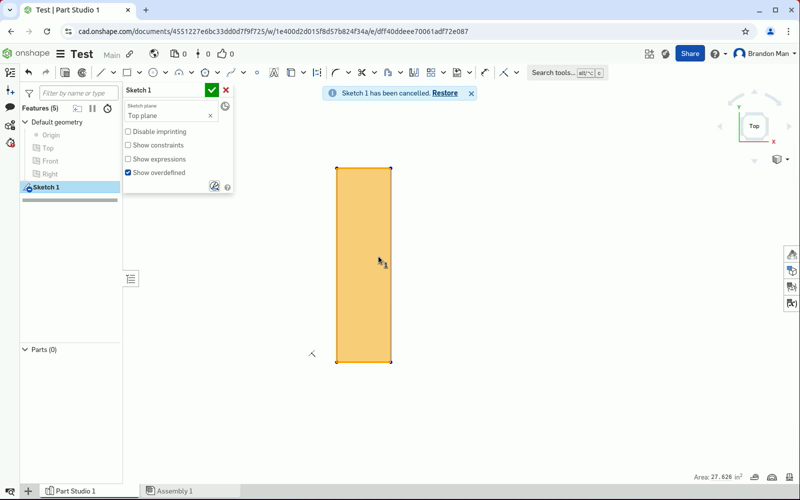
scroll(-6)
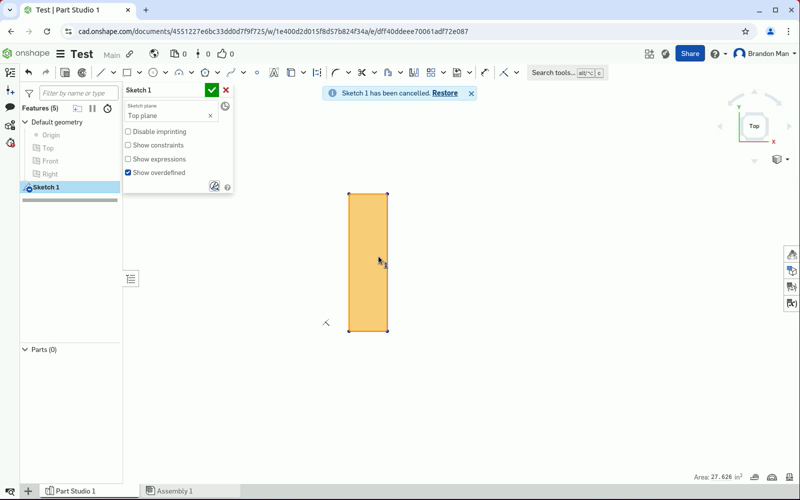
scroll(-6)
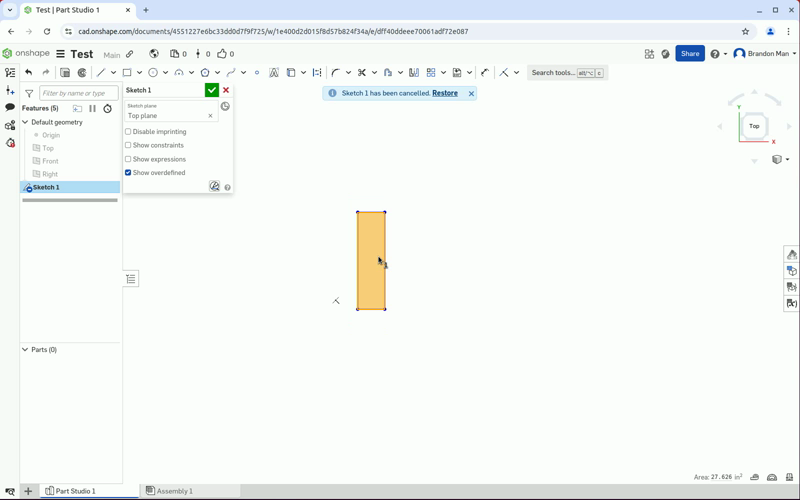
scroll(-6)
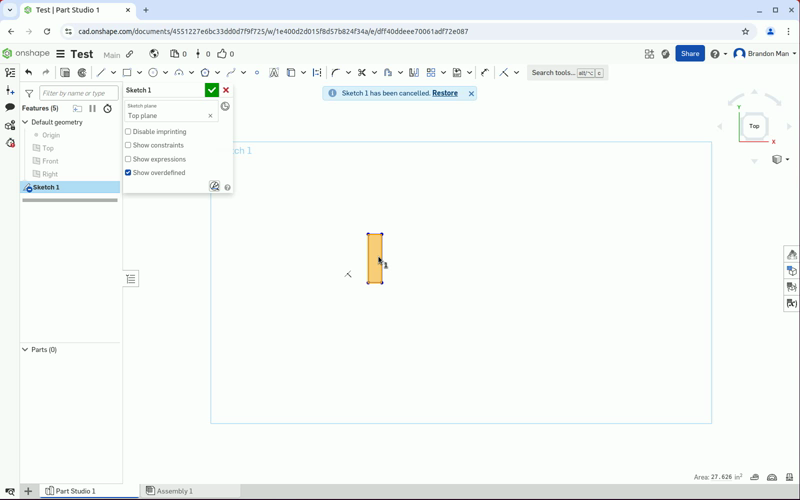
mouse_move(73, 352)
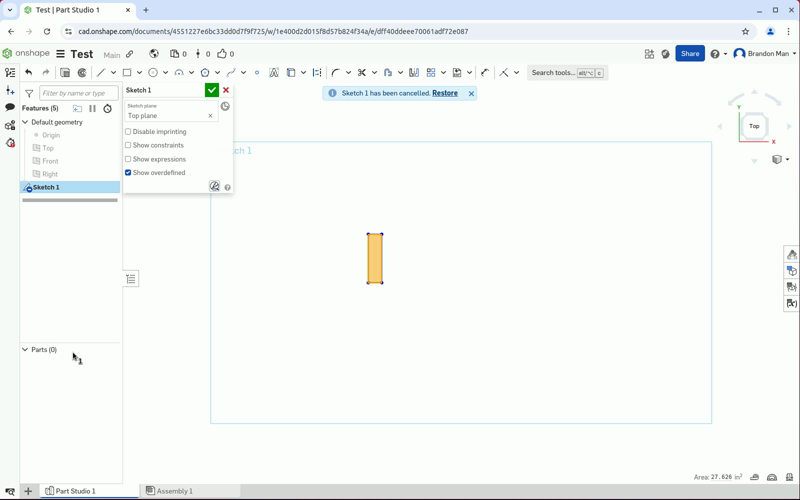
key(shift+y)
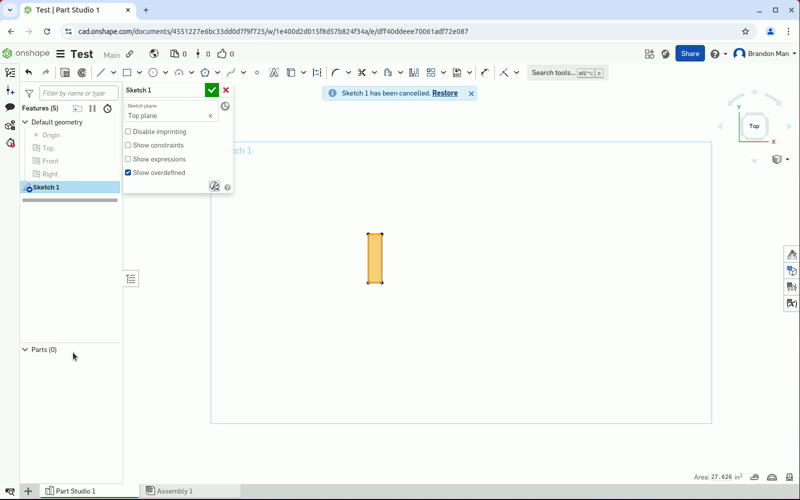
key(shift+e)
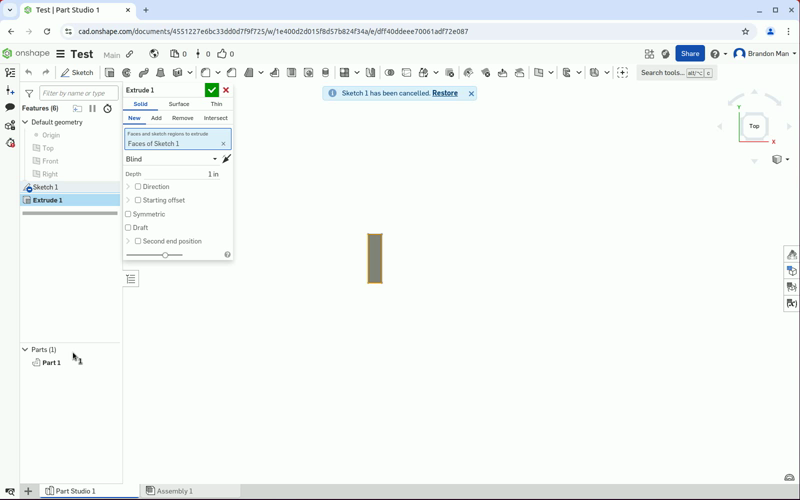
mouse_move(143, 106)
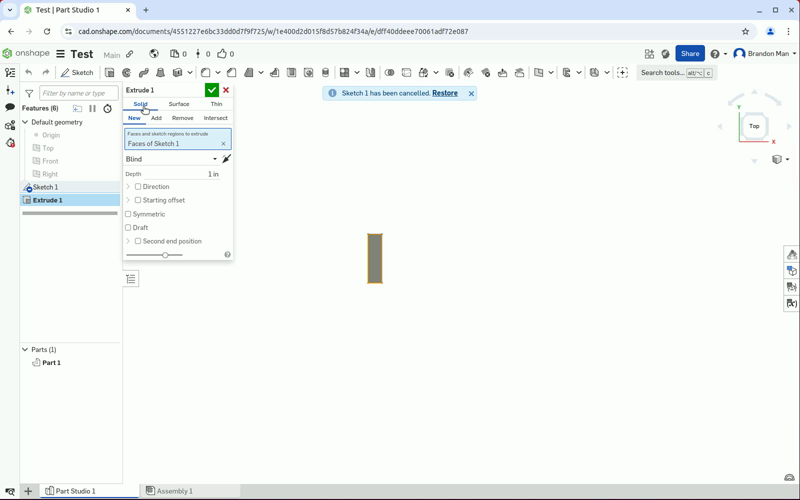
click(143, 106)
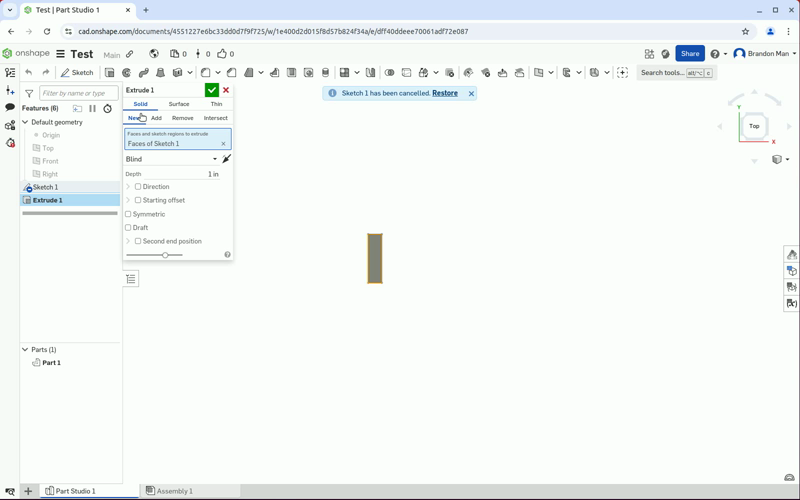
mouse_move(137, 120)
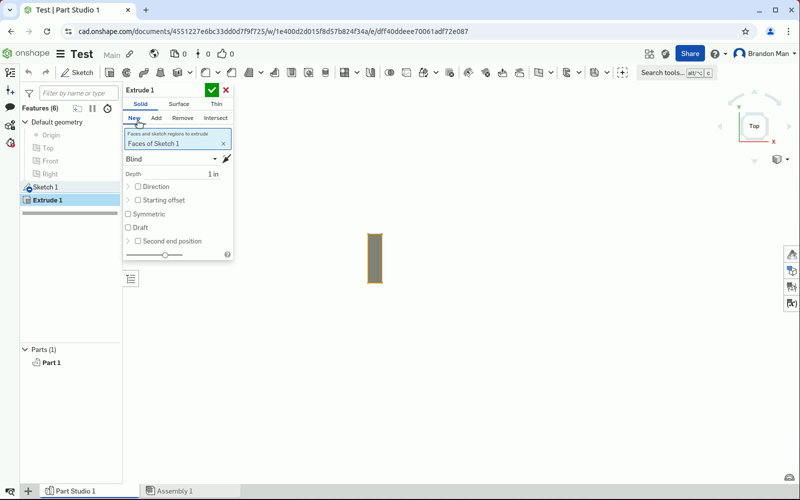
click(137, 120)
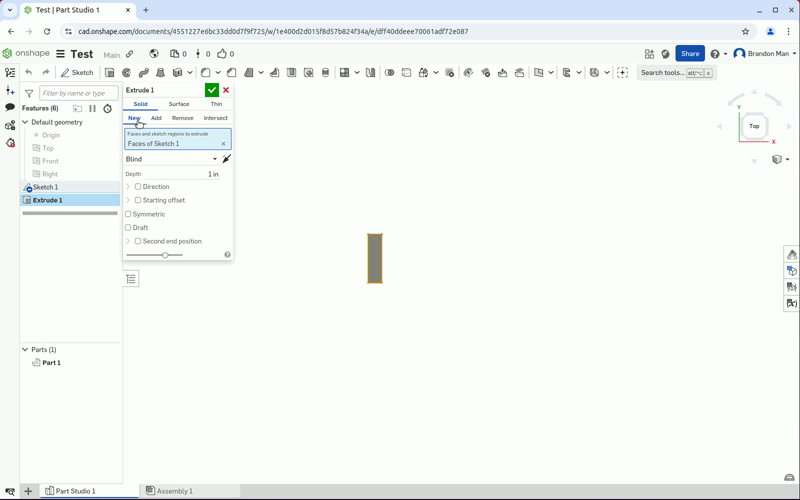
key(tab, 4)
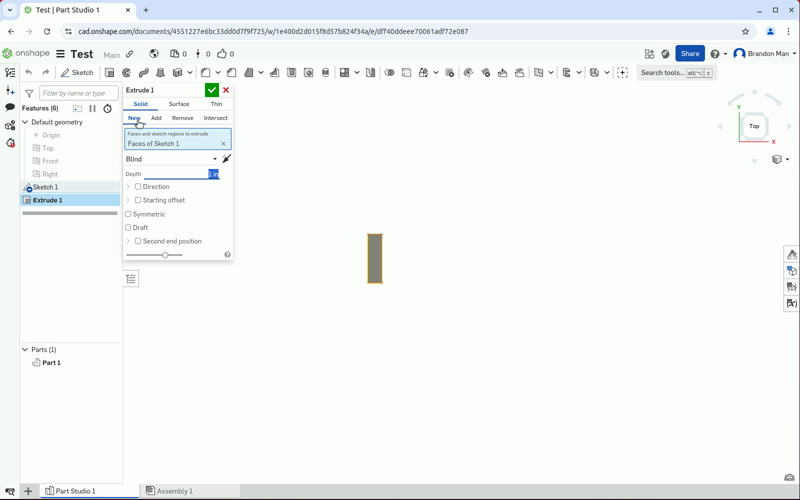
text(1.685)
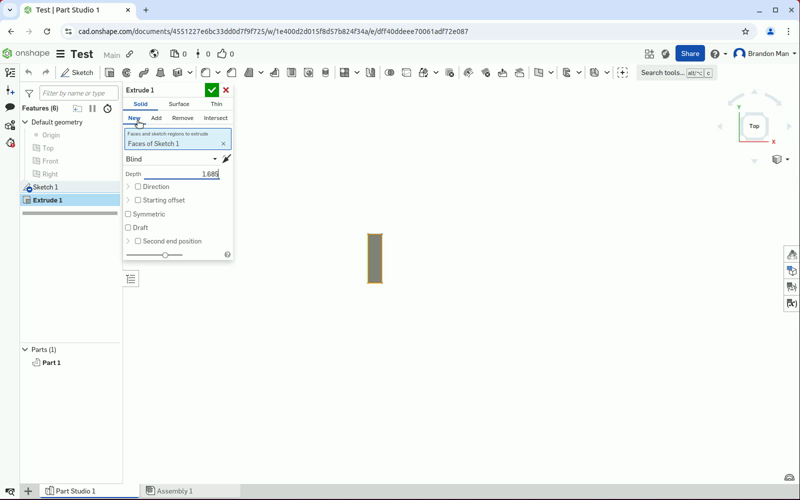
key(enter)
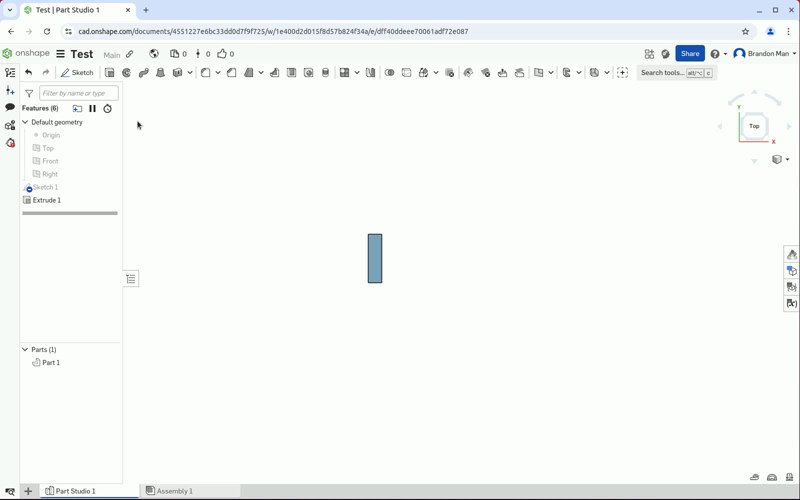
key(shift+h)
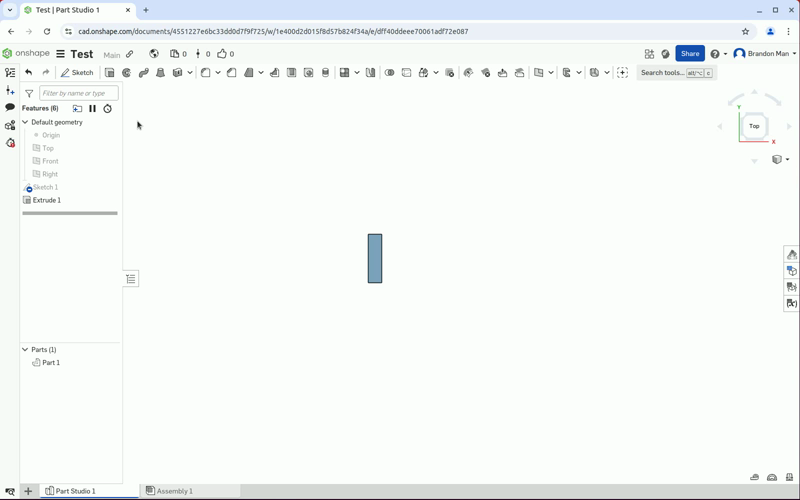
key(shift+h)
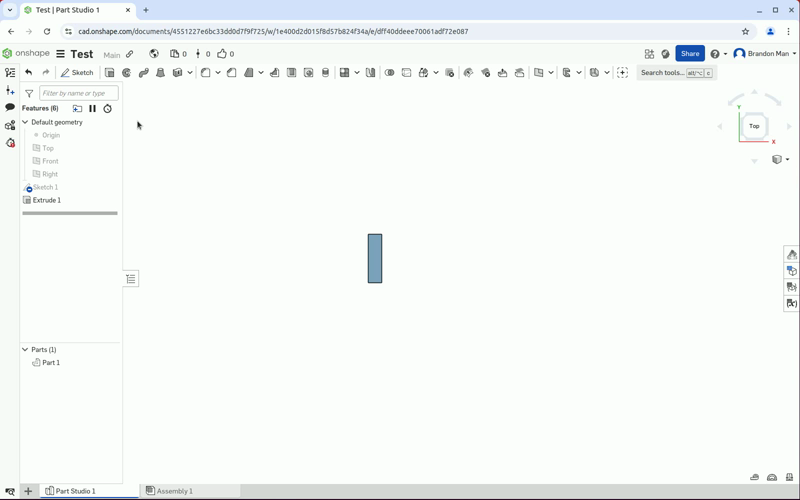
mouse_move(73, 189)
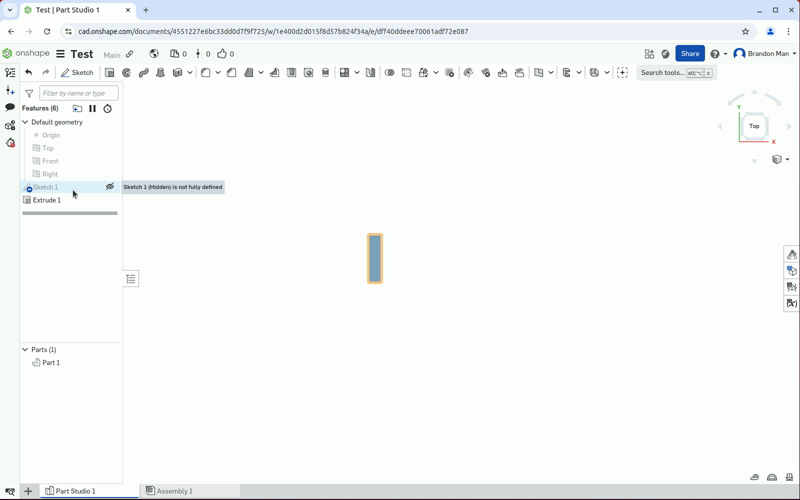
click(73, 189)
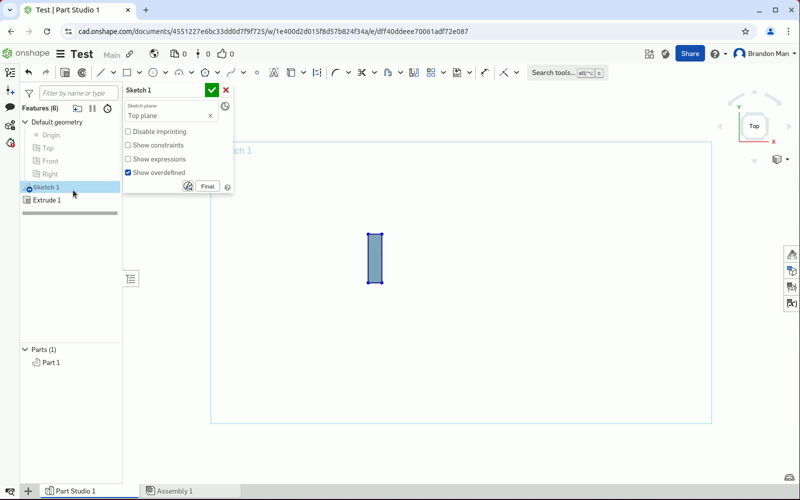
mouse_move(229, 92)
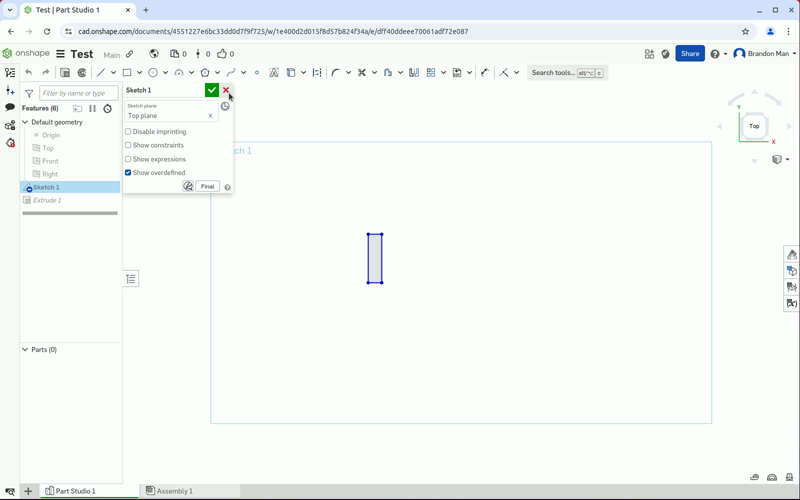
click(229, 92)
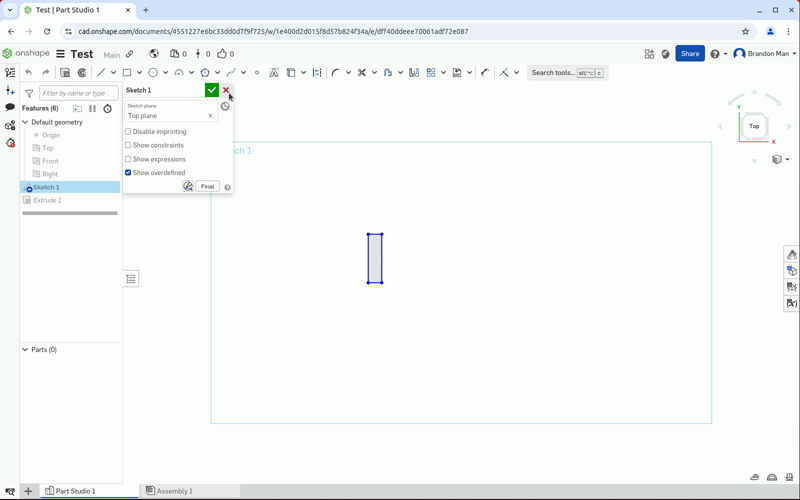
key(shift+s)
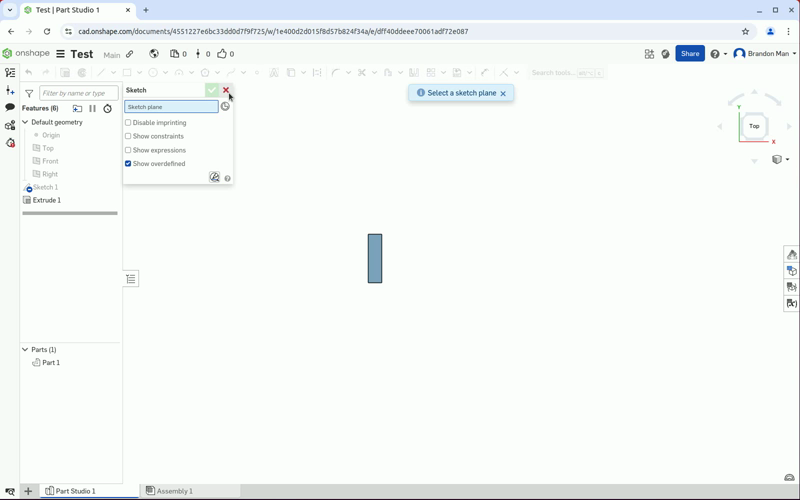
mouse_move(73, 150)
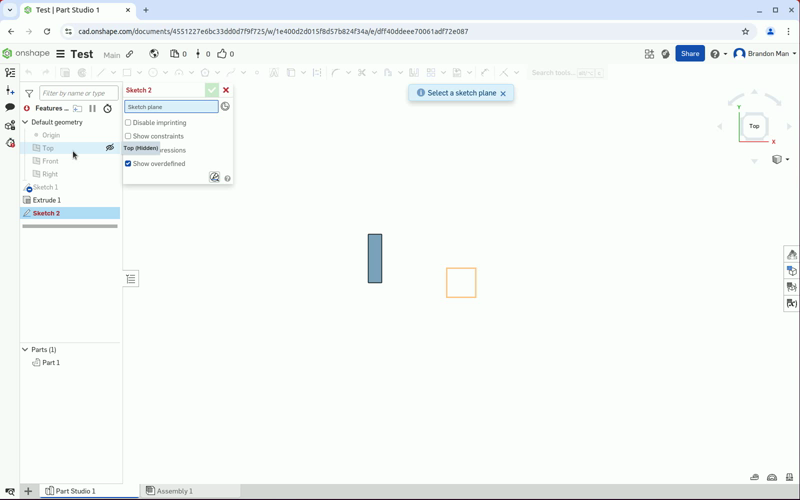
click(73, 150)
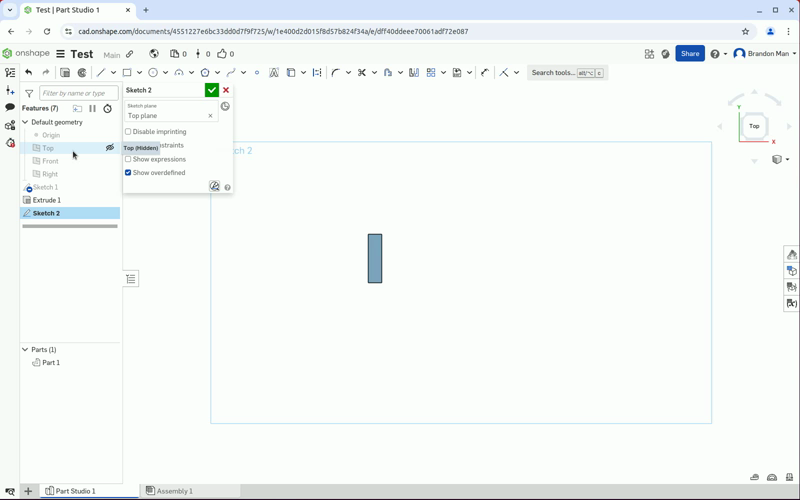
mouse_move(73, 352)
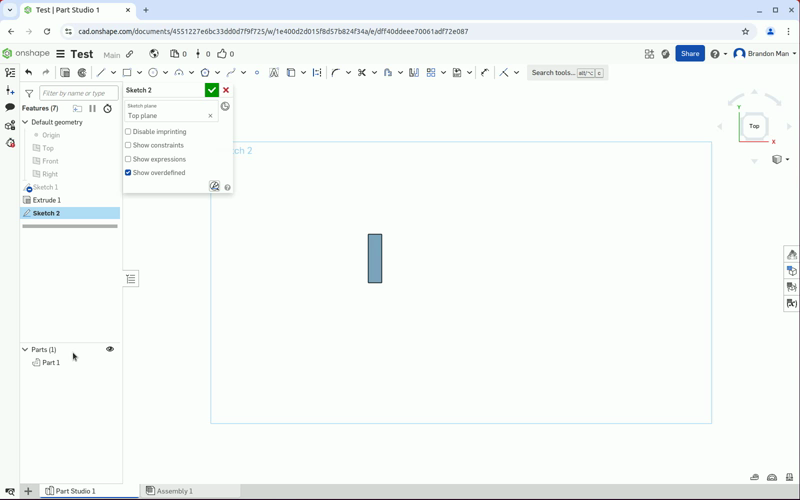
key(y)
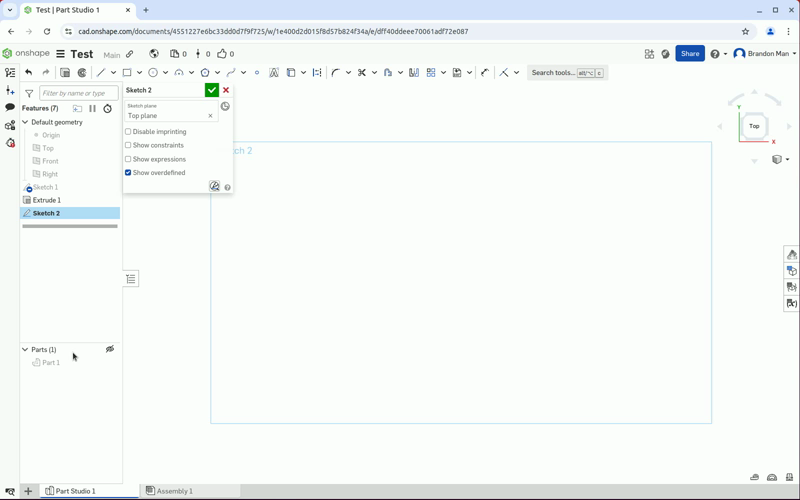
key(l)
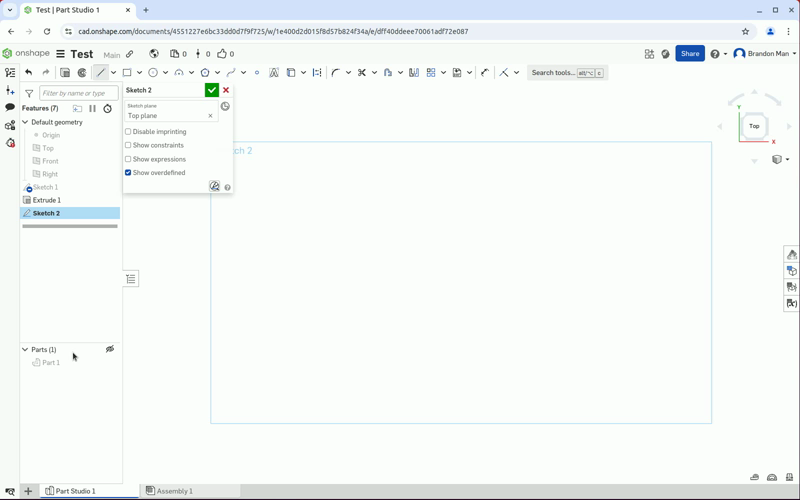
key_down(shift)
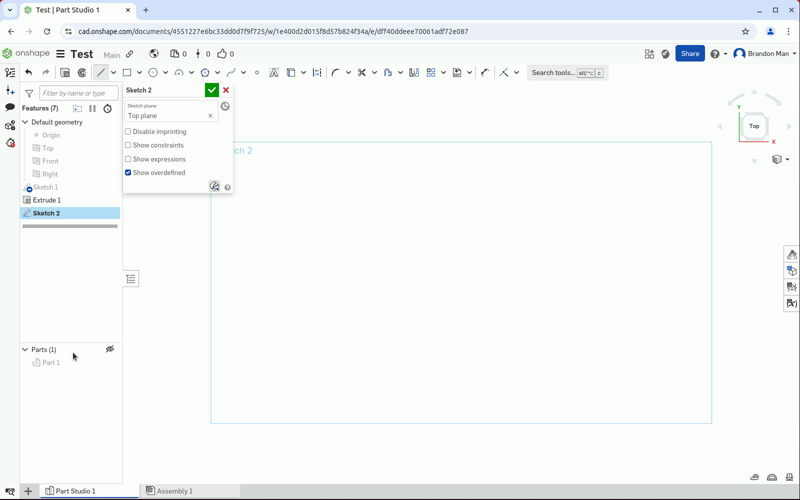
mouse_move(498, 282)
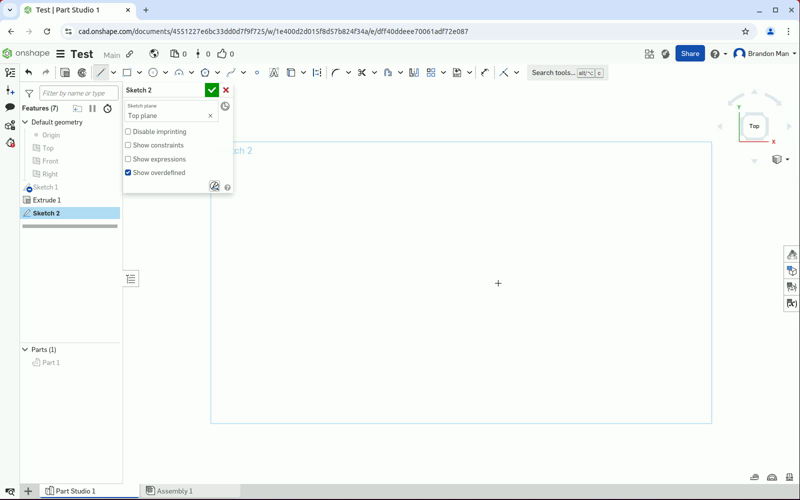
click(498, 282)
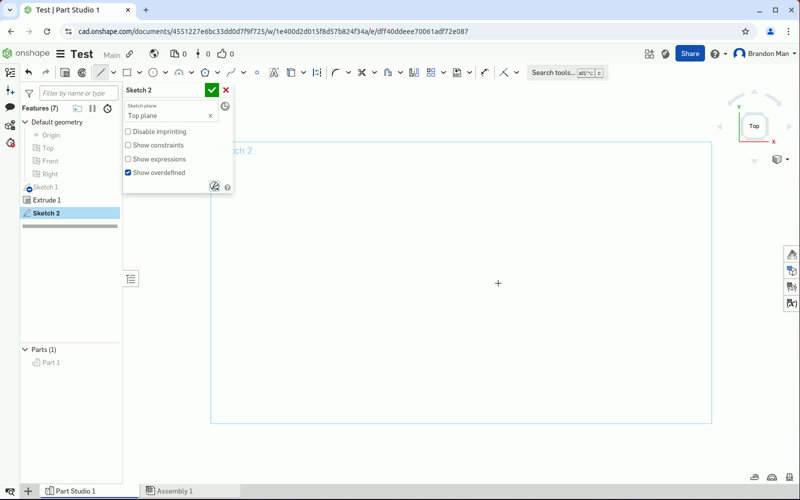
key_up(shift)
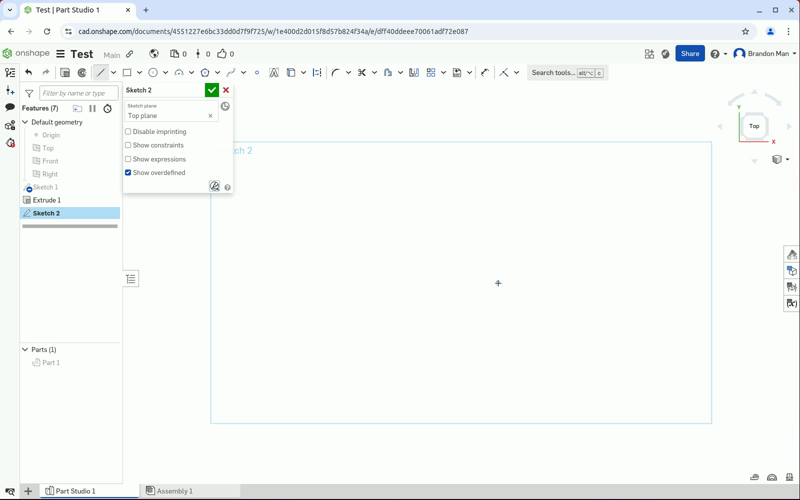
key_down(shift)
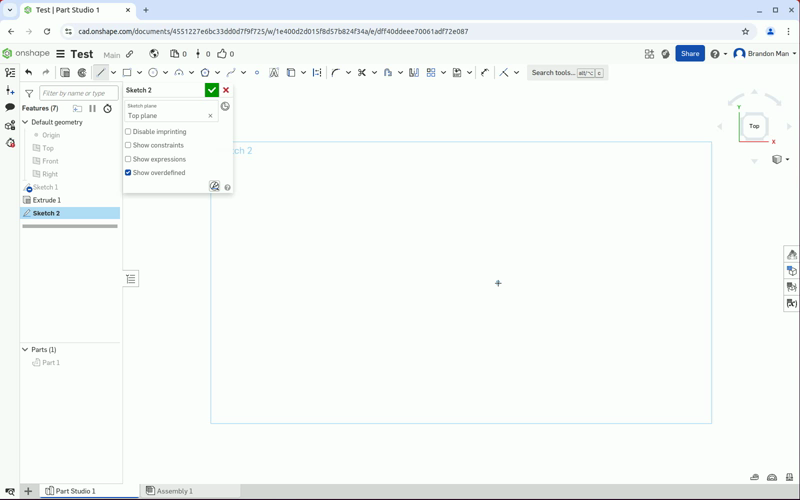
mouse_move(528, 282)
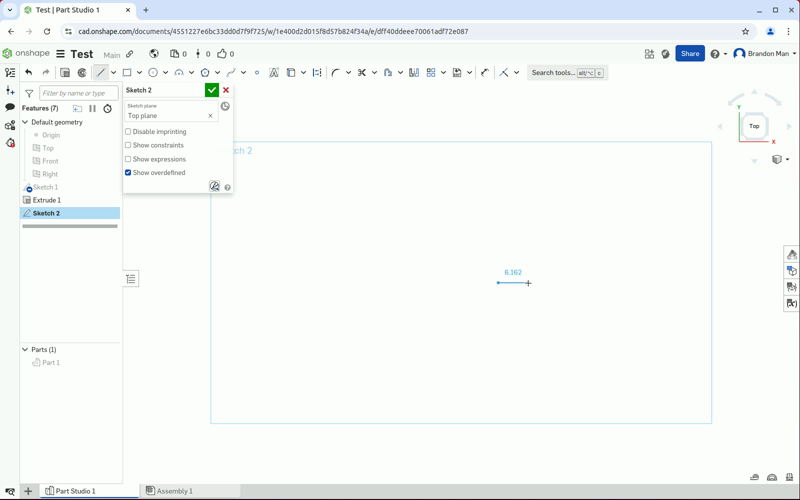
mouse_move(511, 282)
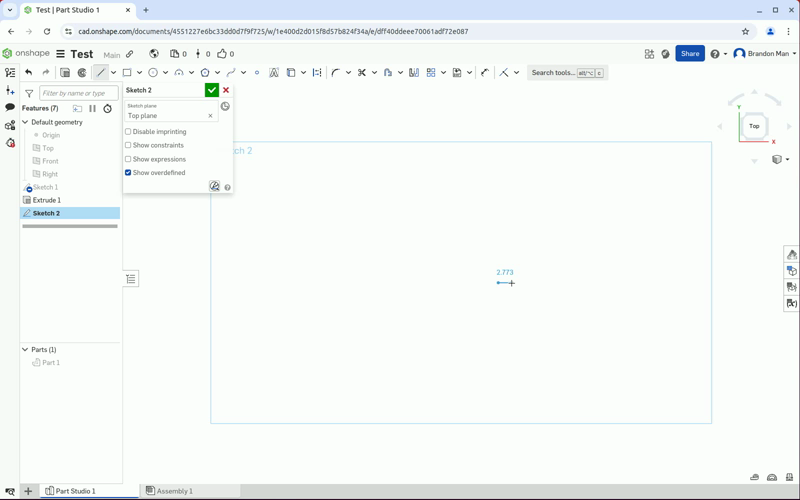
click(511, 282)
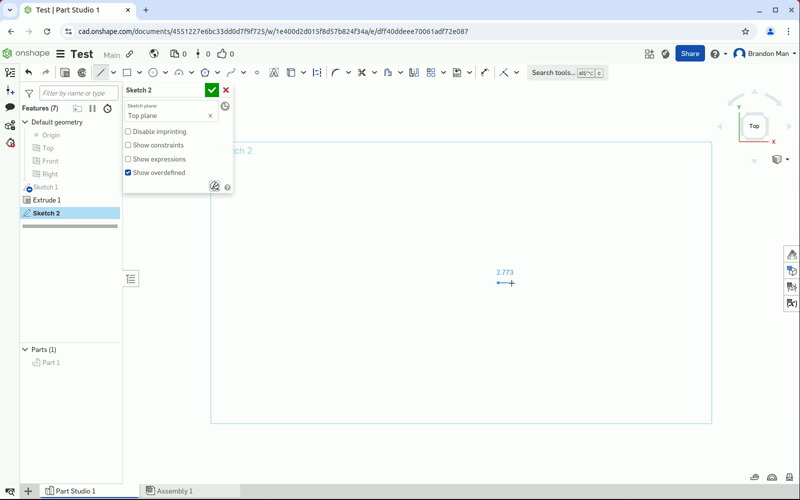
key_up(shift)
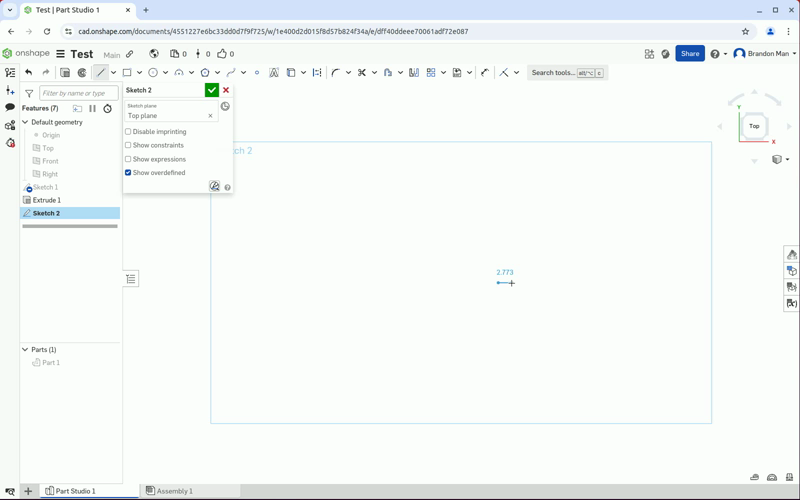
key_down(shift)
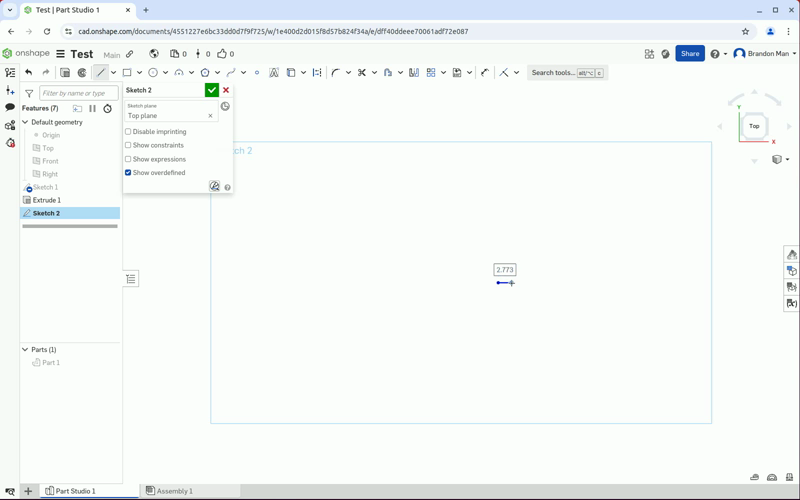
mouse_move(541, 282)
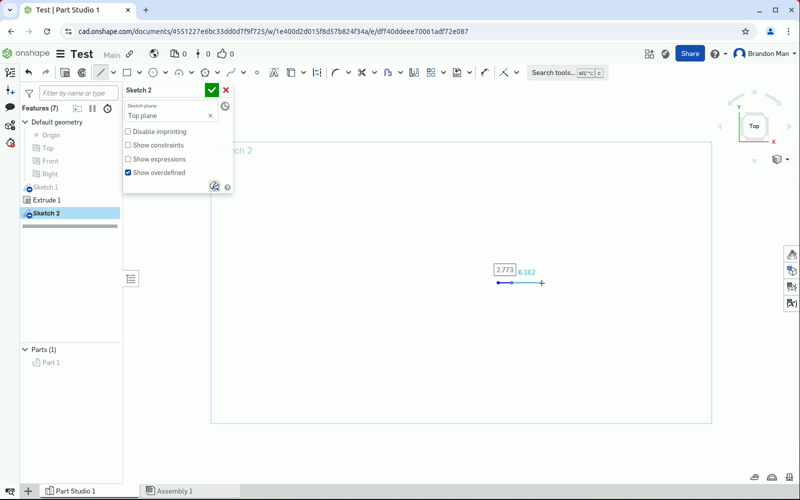
mouse_move(511, 234)
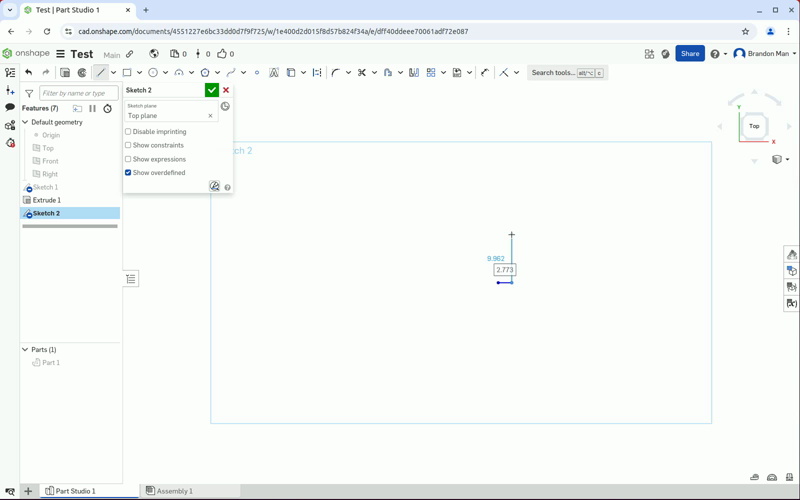
click(511, 234)
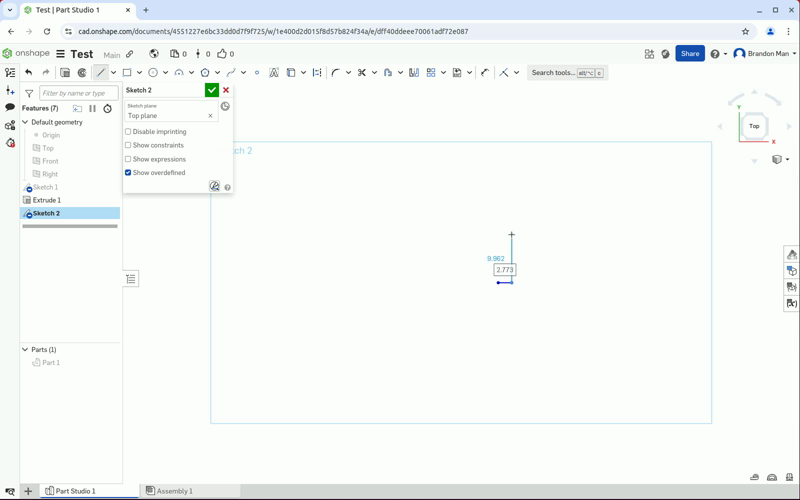
key_up(shift)
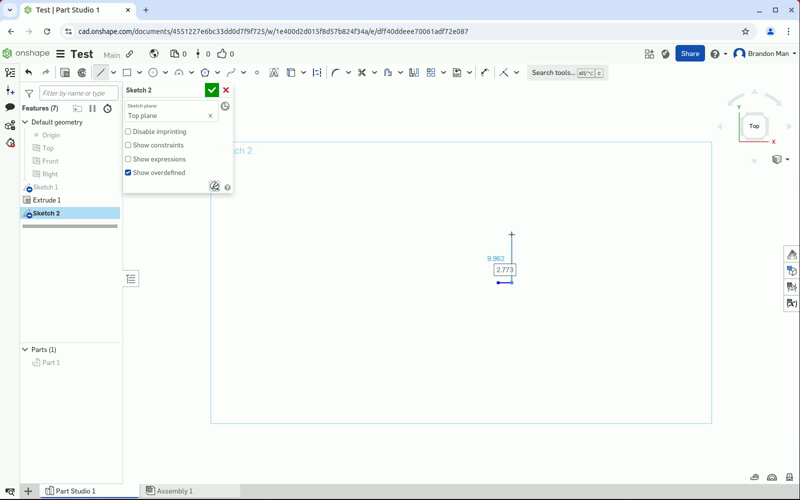
key_down(shift)
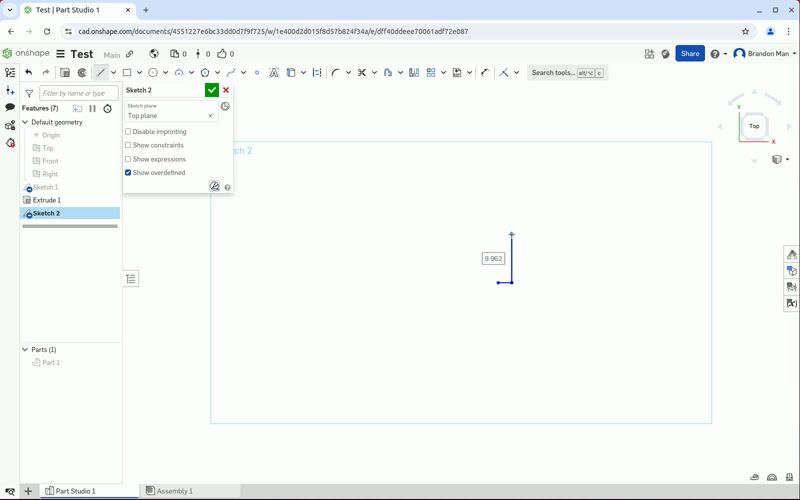
mouse_move(541, 234)
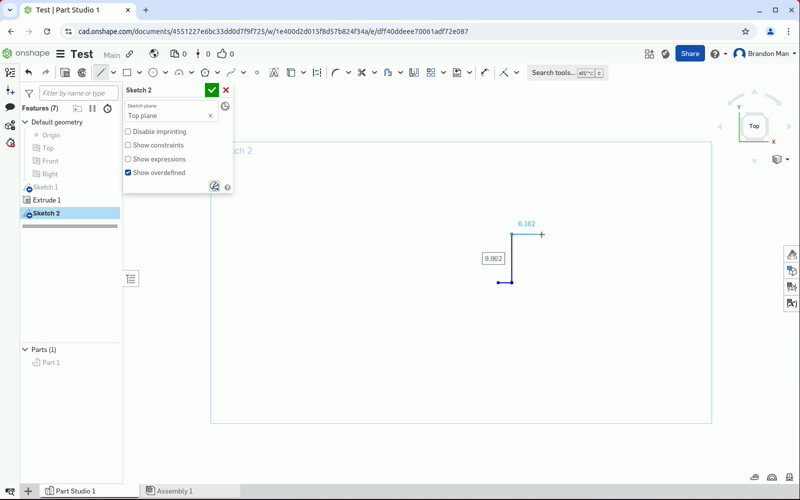
mouse_move(498, 234)
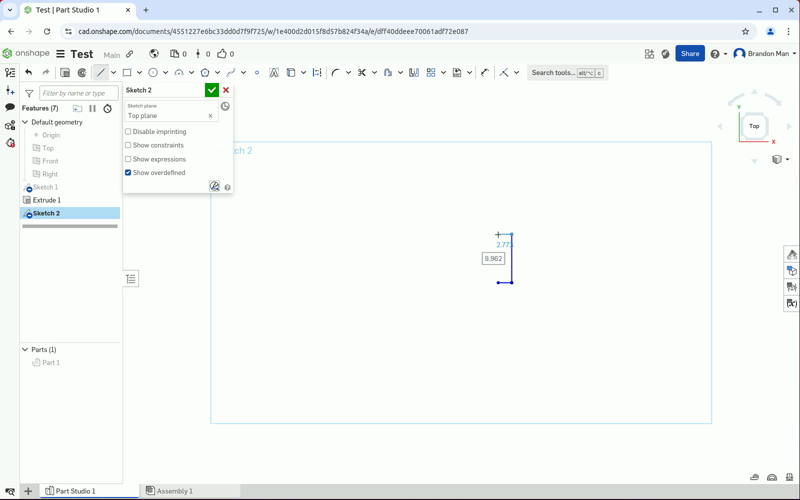
click(498, 234)
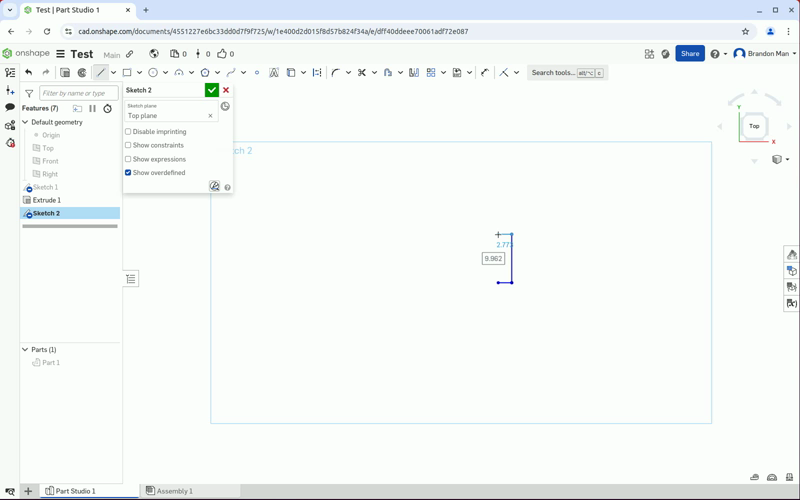
key_up(shift)
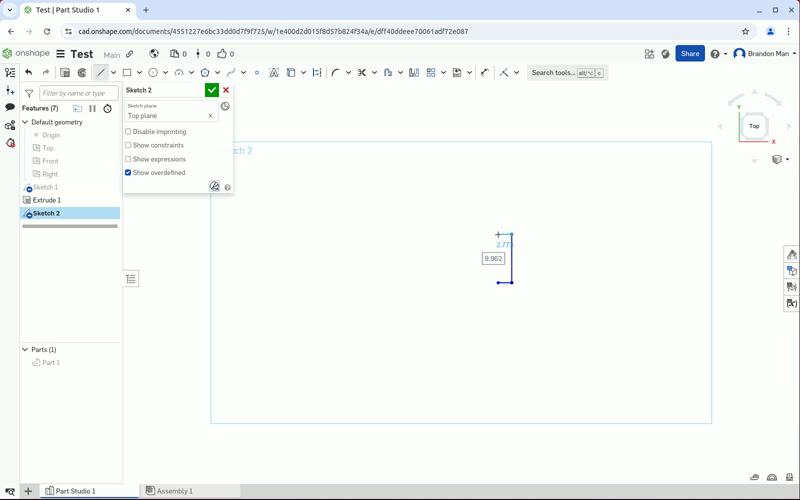
mouse_move(528, 234)
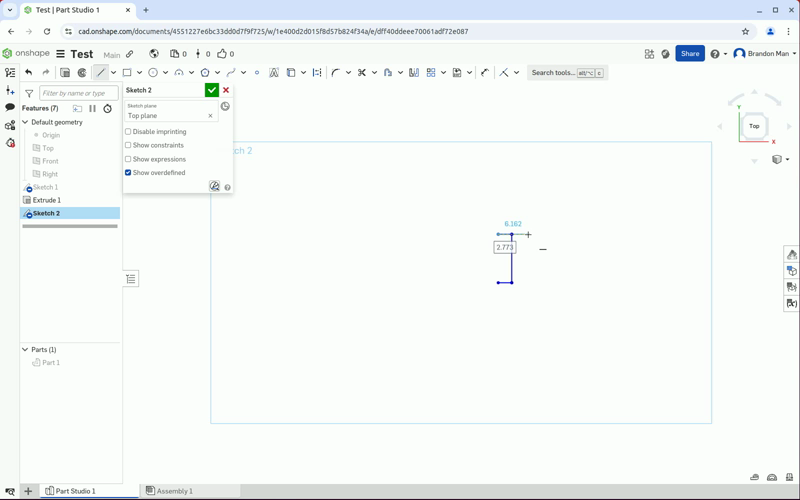
key_down(shift)
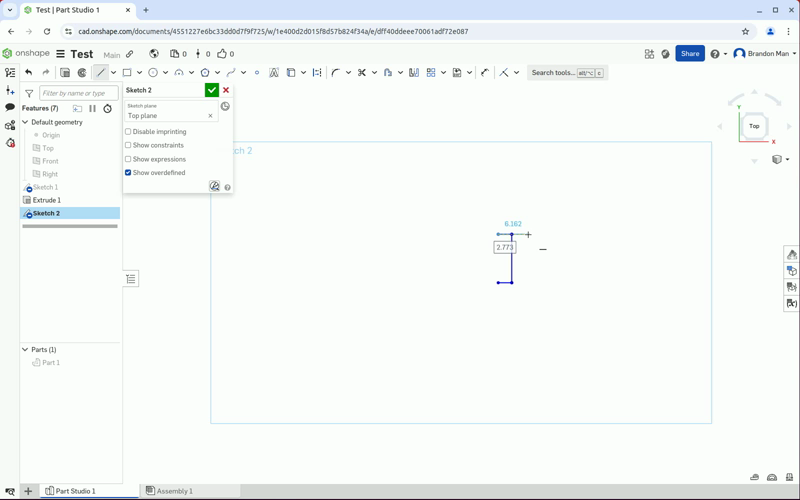
mouse_move(498, 282)
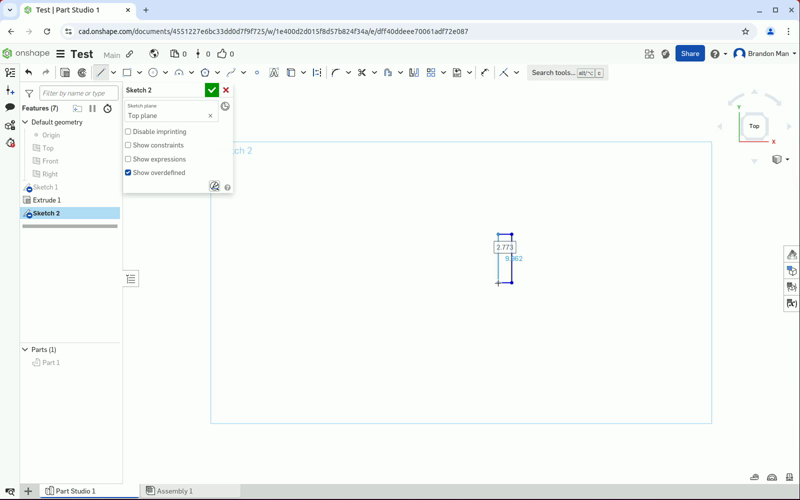
key_up(shift)
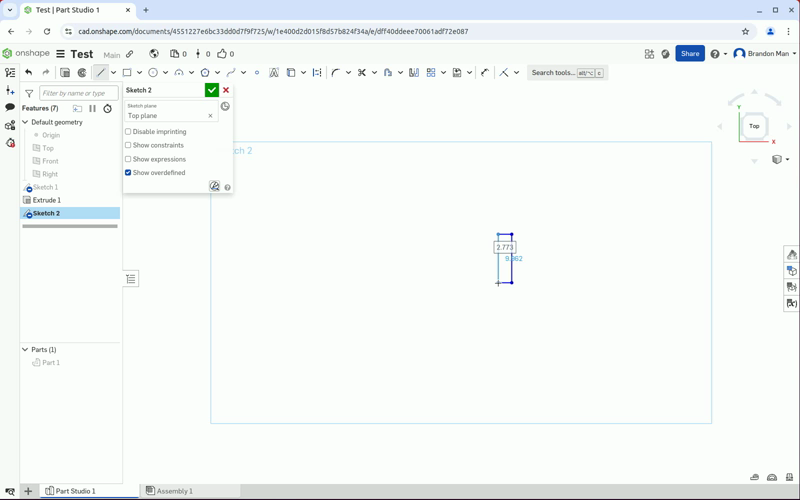
click(498, 282)
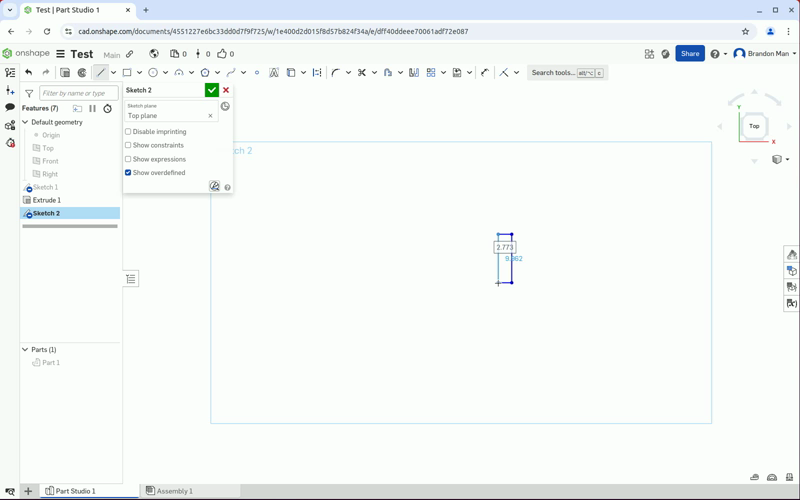
key(esc)
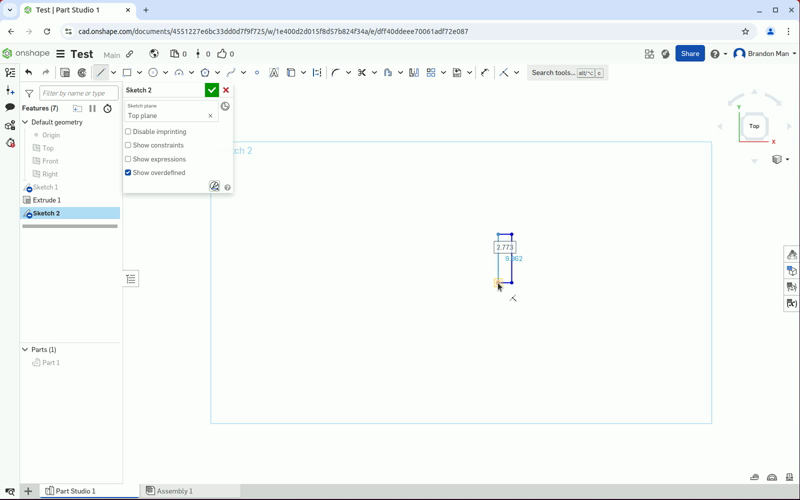
mouse_move(502, 234)
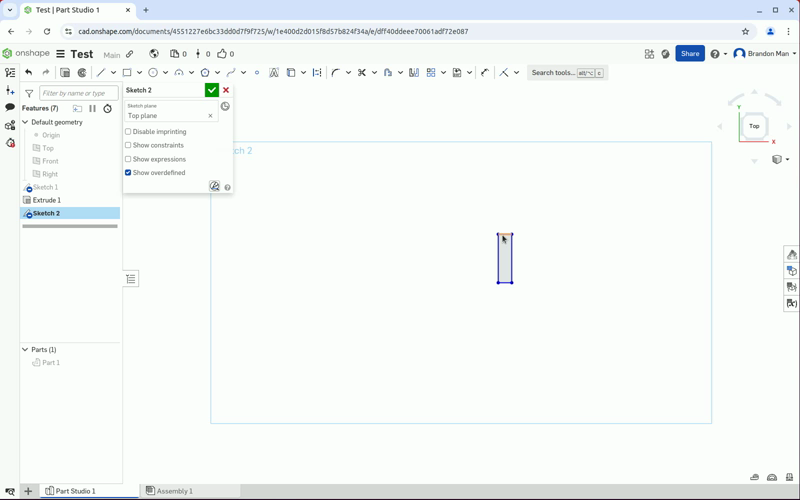
scroll(6)
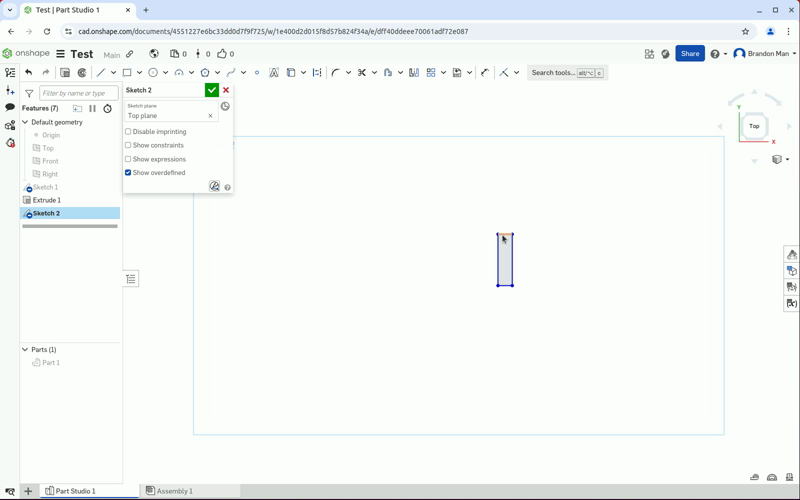
scroll(6)
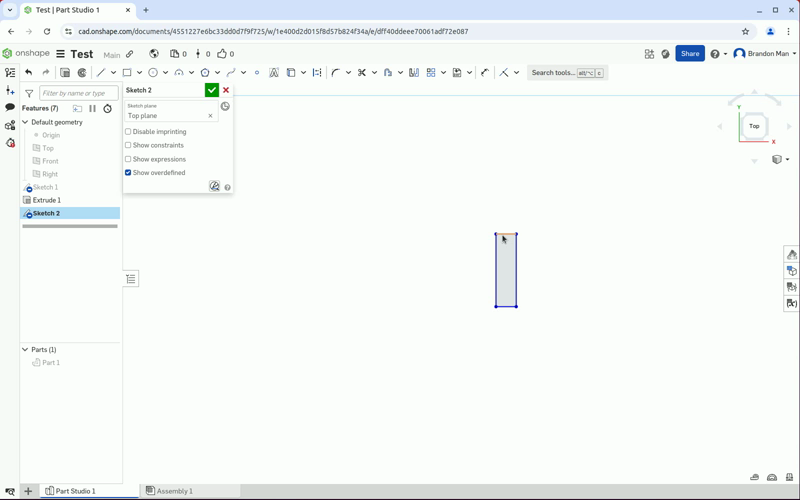
scroll(6)
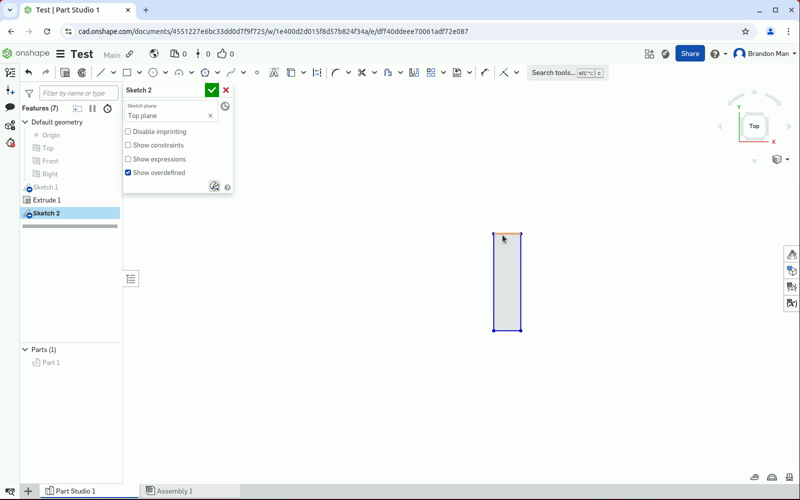
scroll(6)
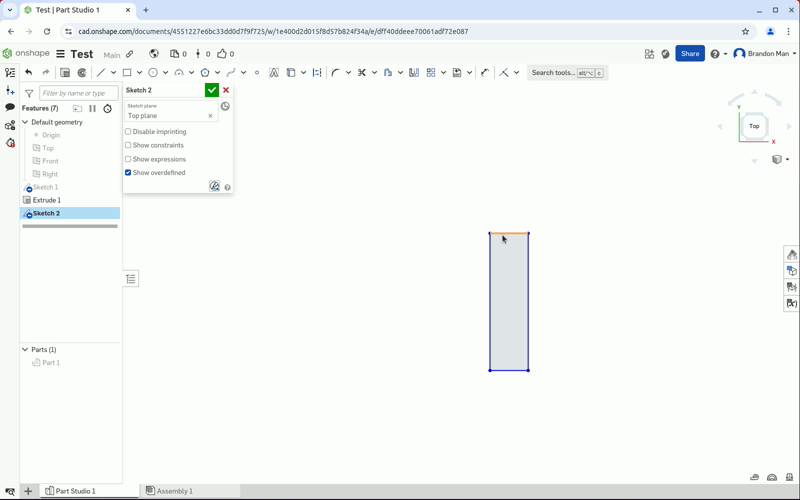
scroll(6)
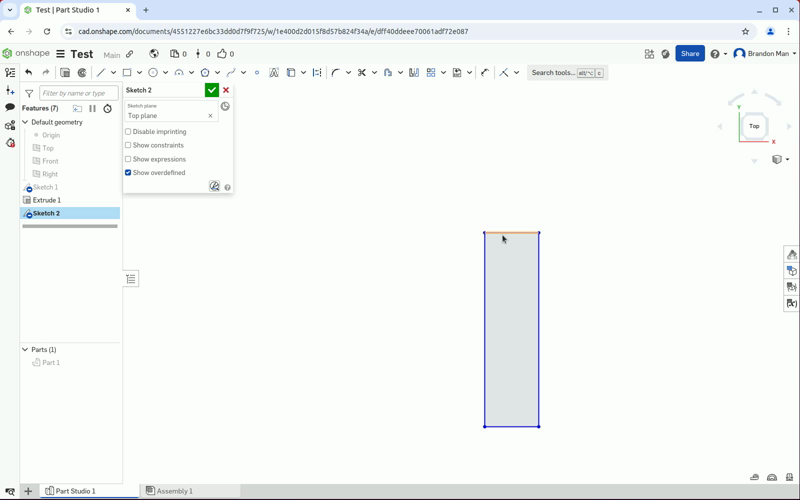
scroll(6)
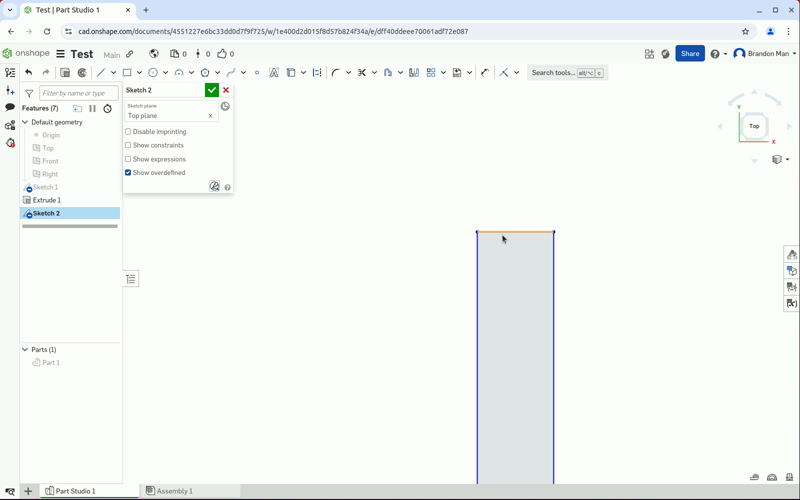
scroll(6)
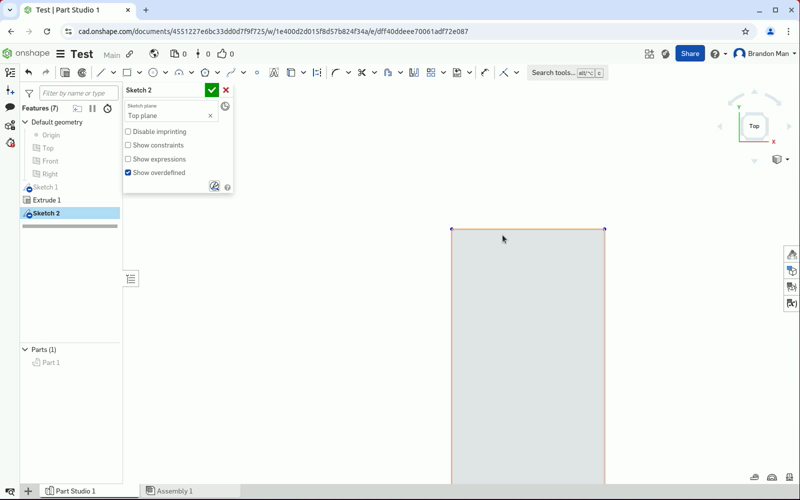
click(502, 234)
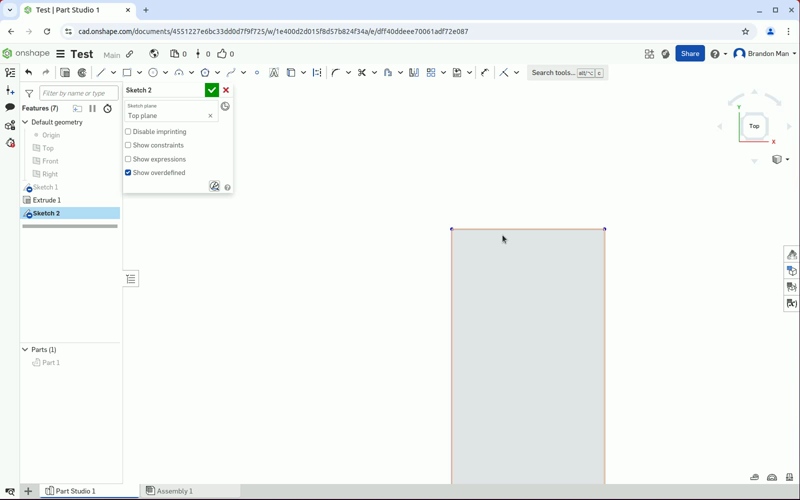
scroll(-6)
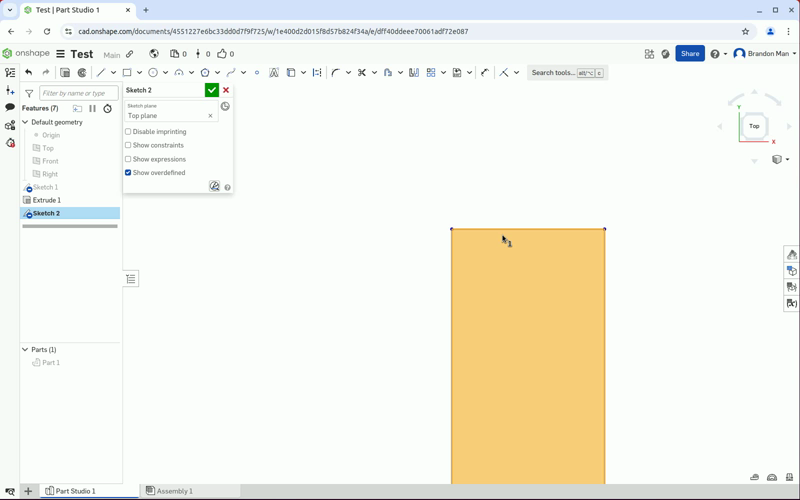
scroll(-6)
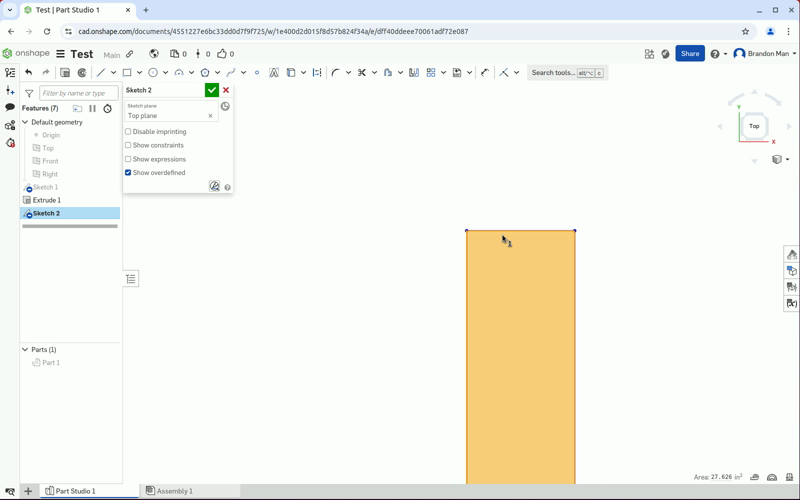
scroll(-6)
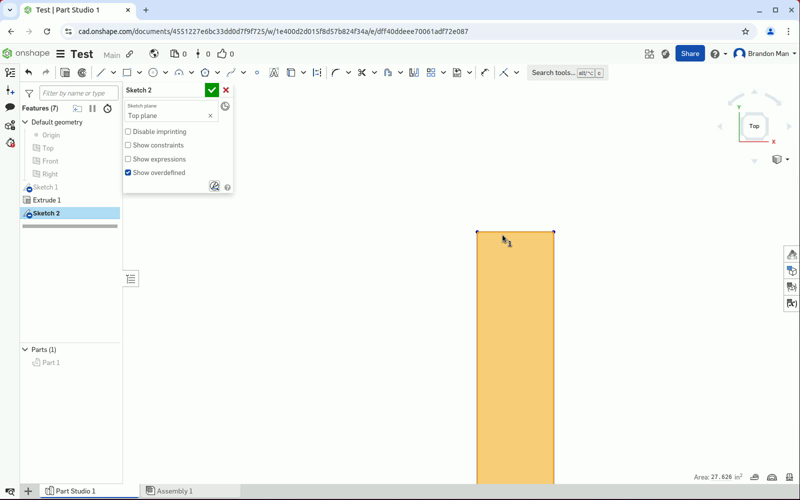
scroll(-6)
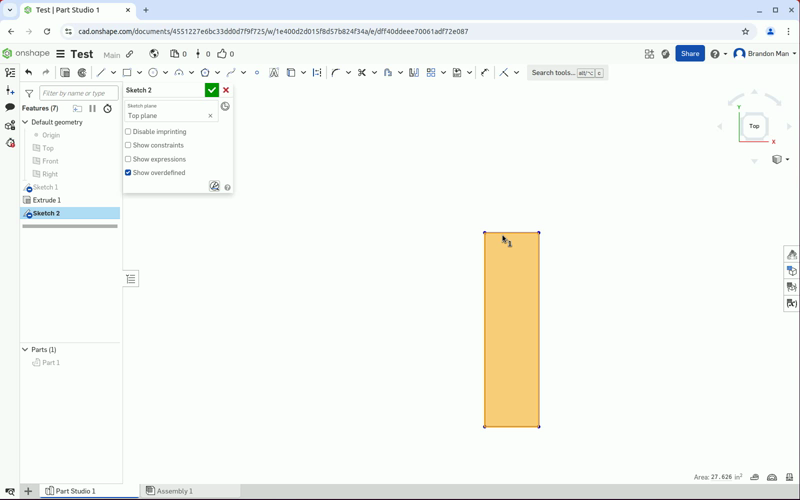
scroll(-6)
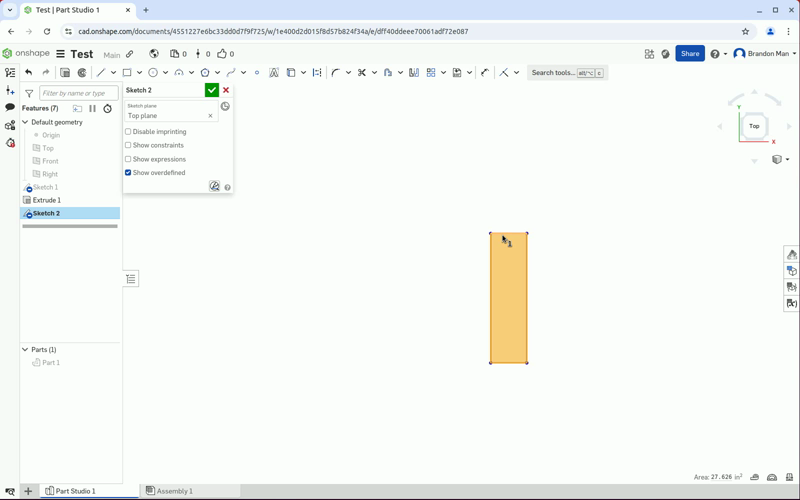
scroll(-6)
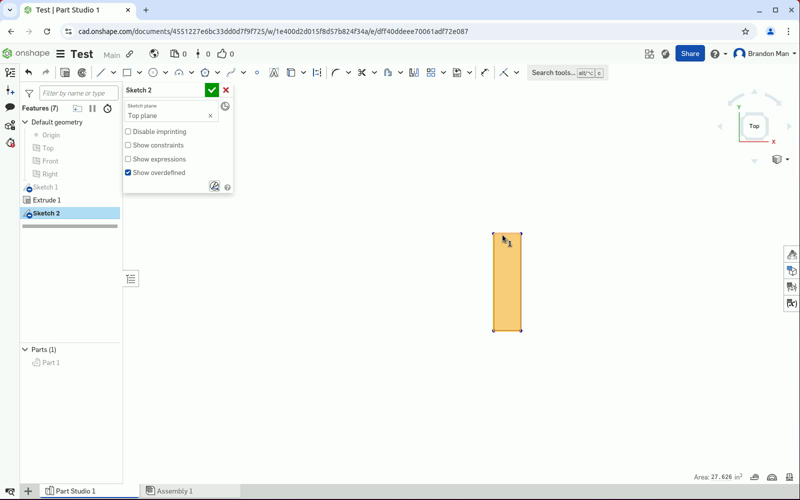
scroll(-6)
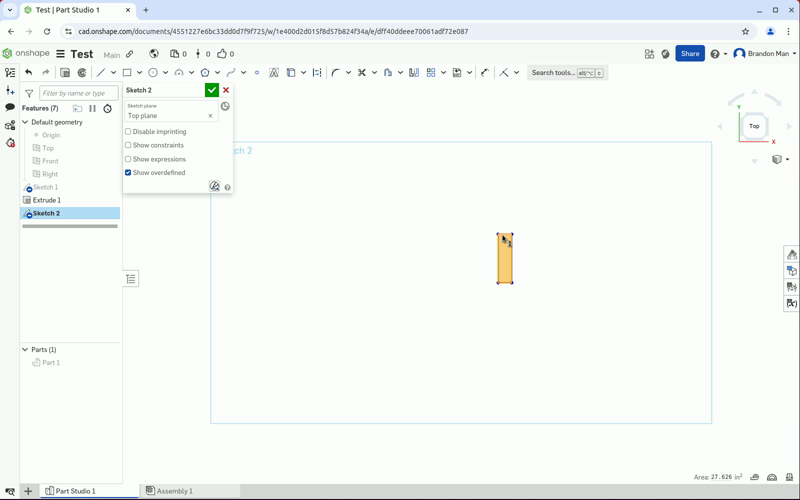
mouse_move(73, 352)
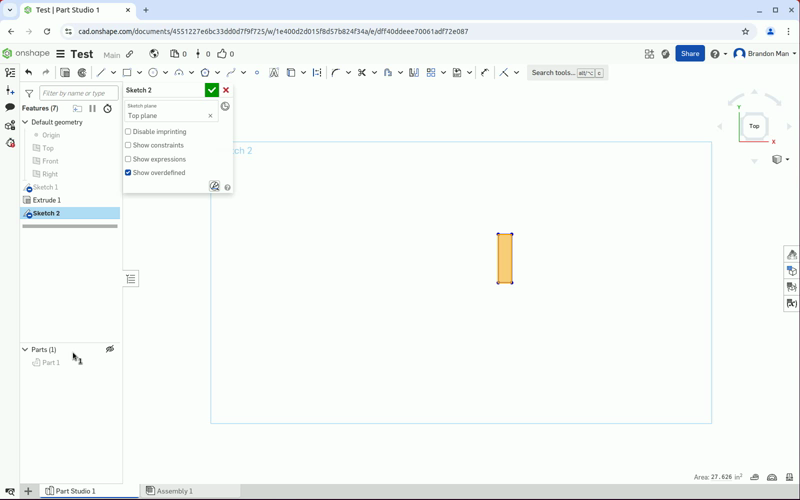
key(shift+y)
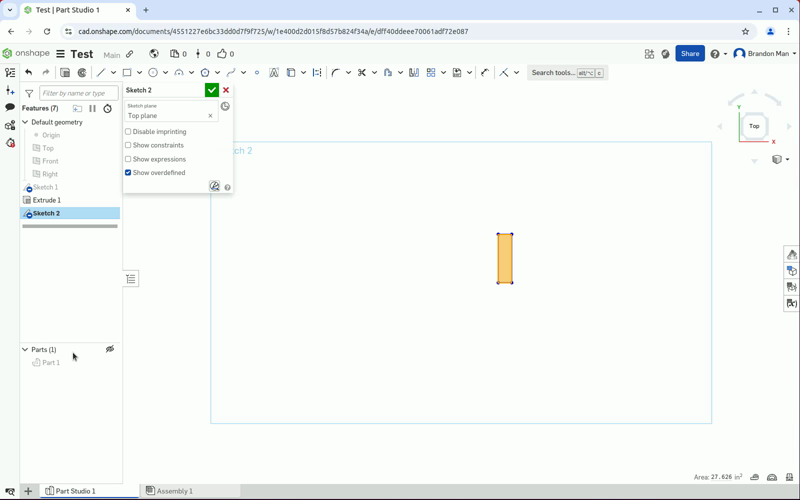
key(shift+e)
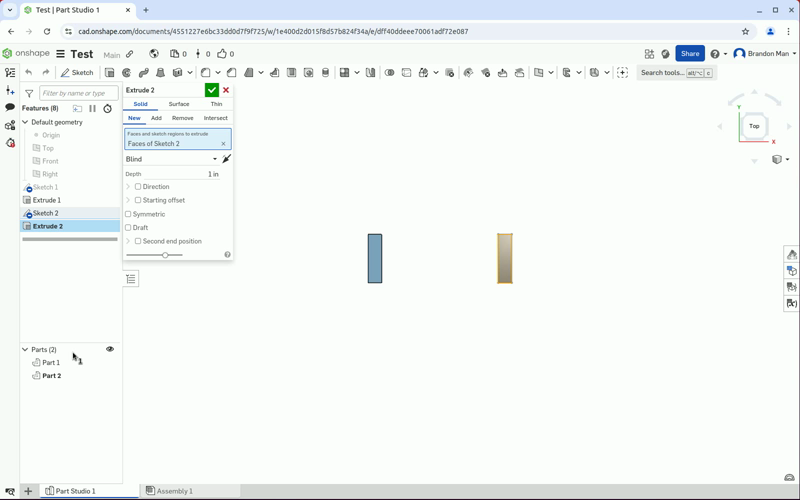
mouse_move(143, 106)
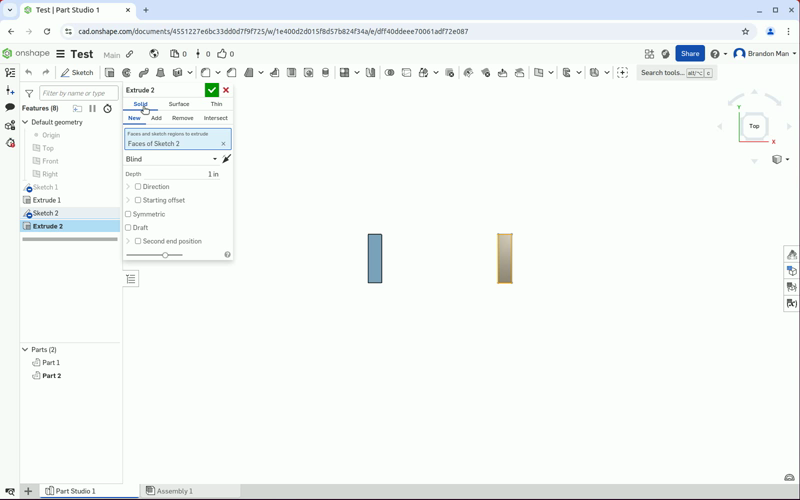
click(143, 106)
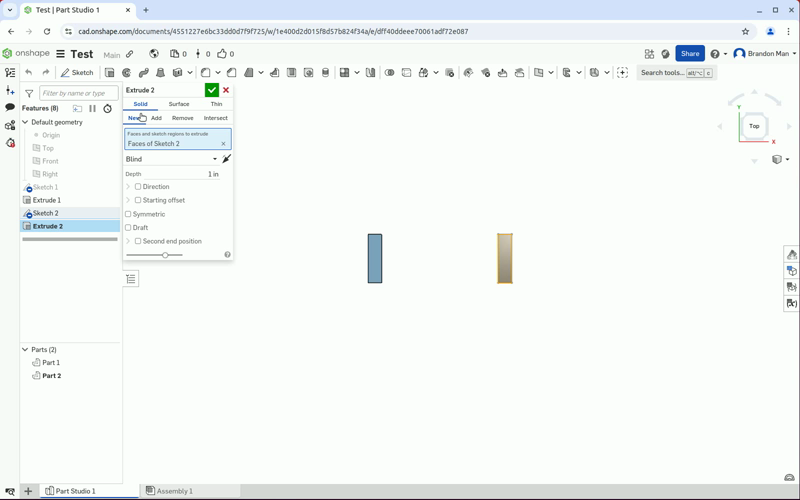
mouse_move(137, 120)
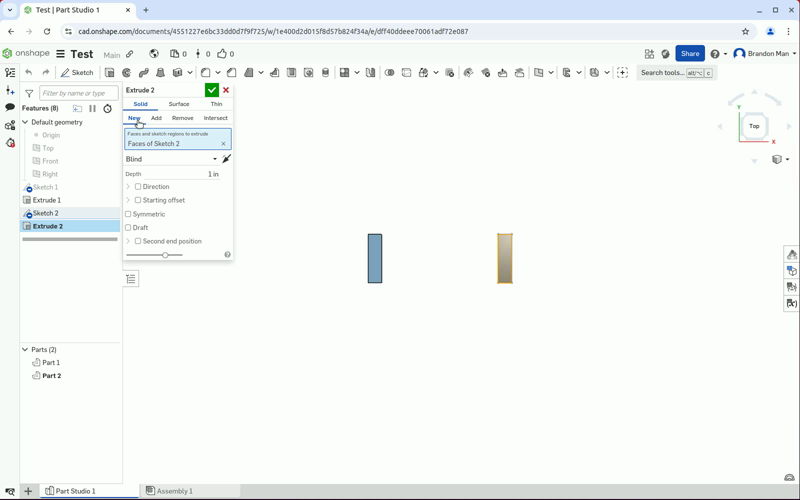
click(137, 120)
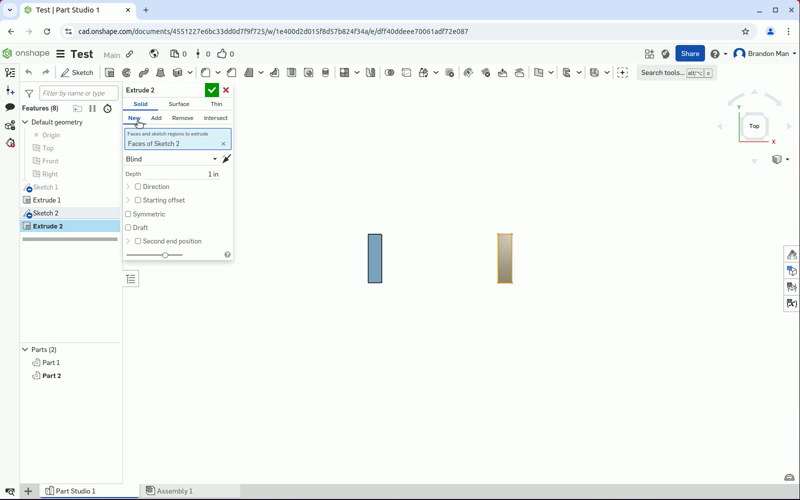
key(tab, 4)
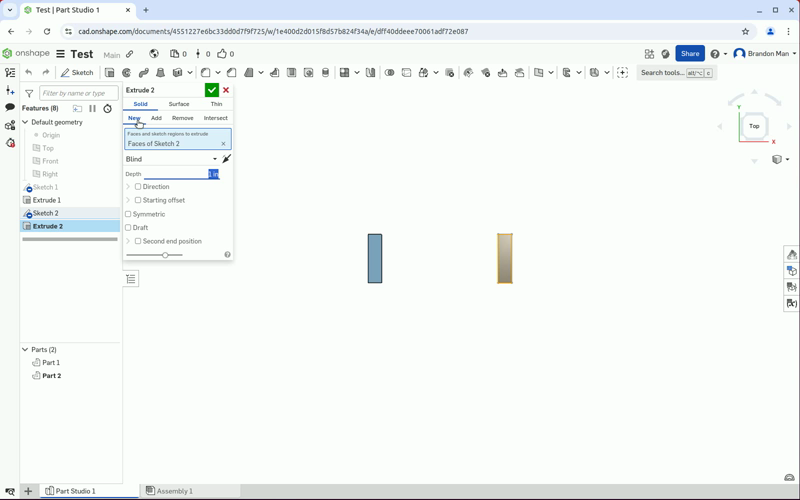
text(1.685)
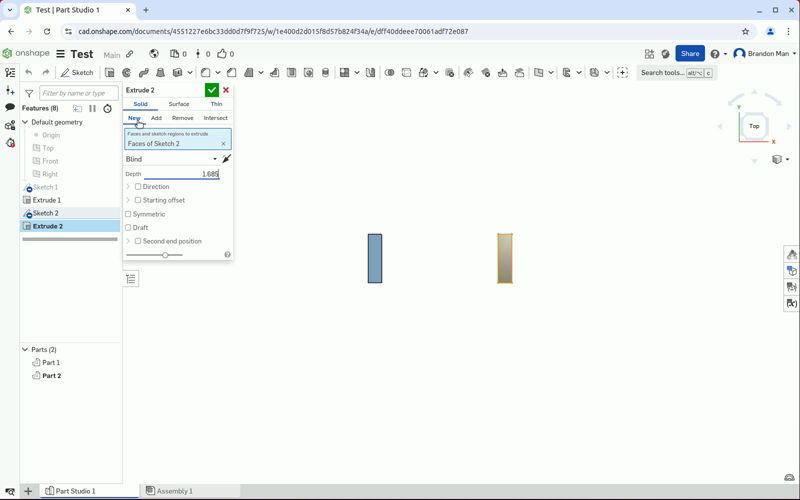
key(enter)
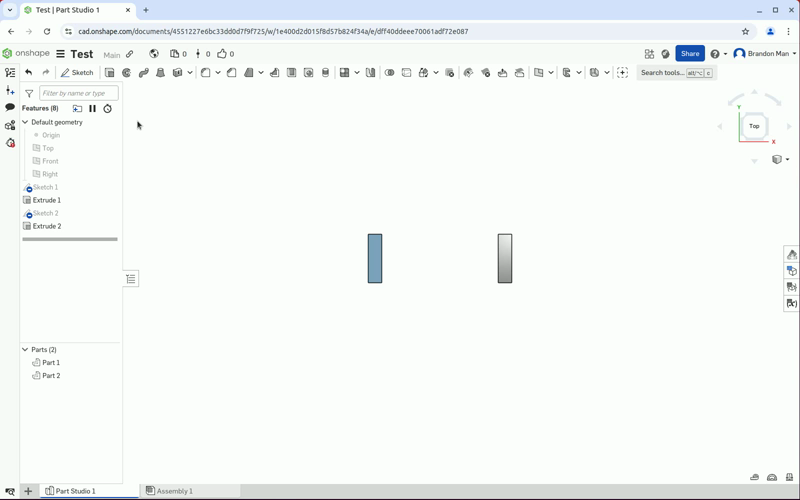
key(shift+h)
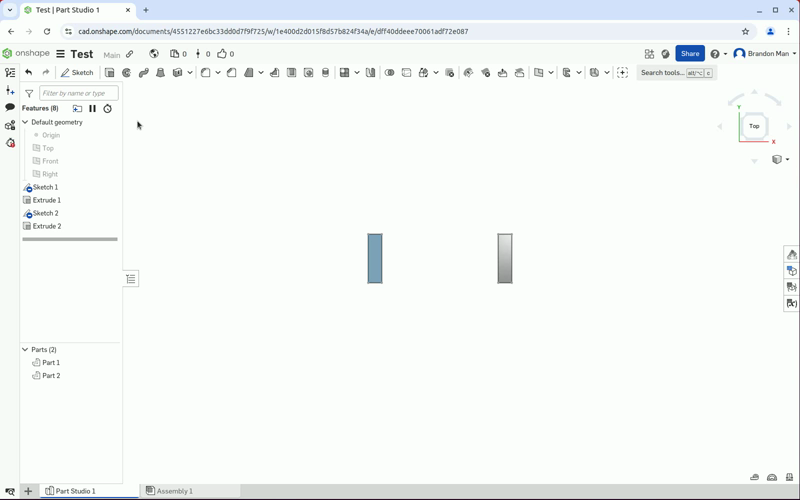
key(shift+h)
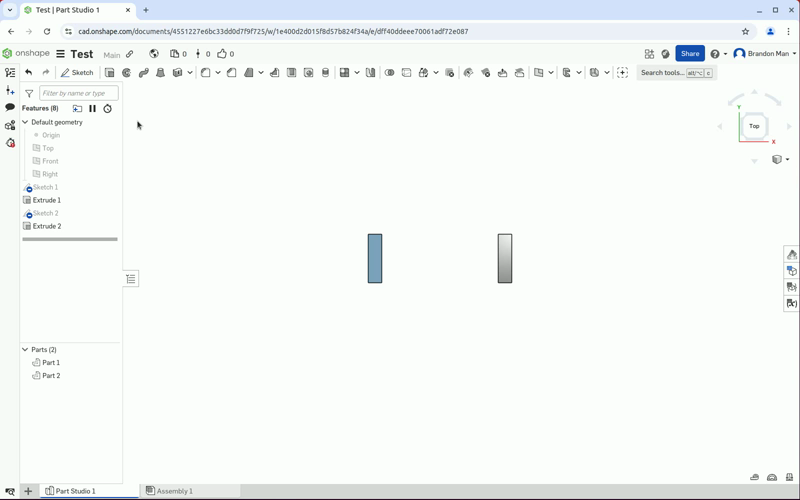
mouse_move(73, 189)
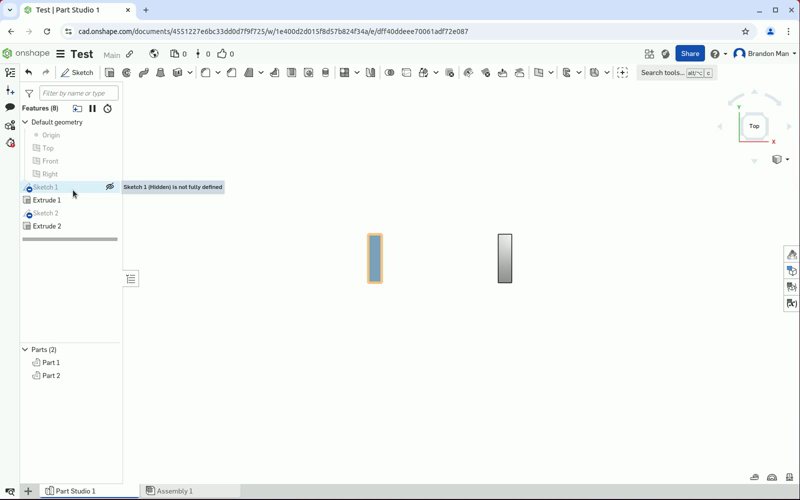
click(73, 189)
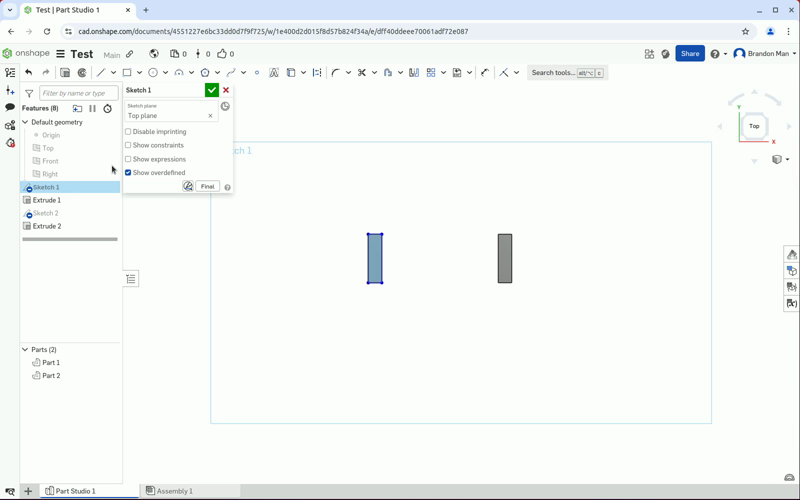
mouse_move(229, 92)
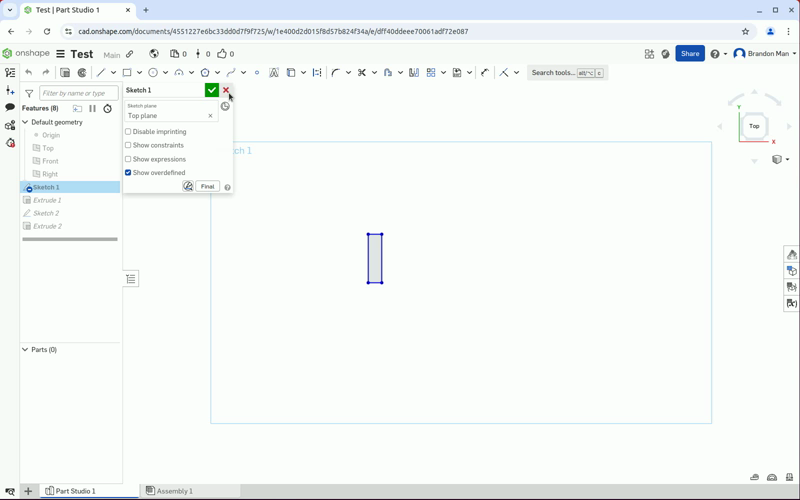
click(229, 92)
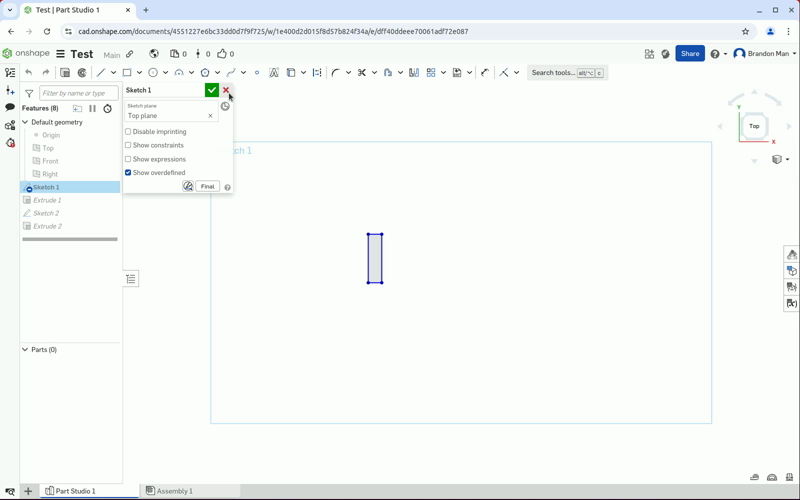
key(shift+s)
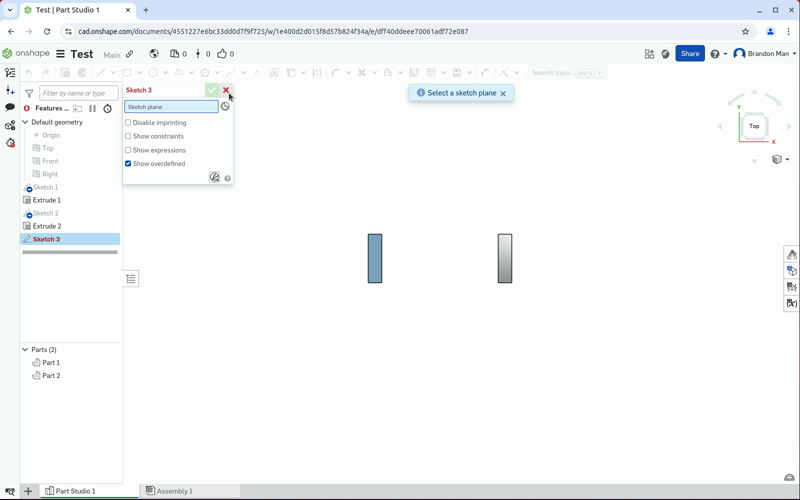
mouse_move(73, 150)
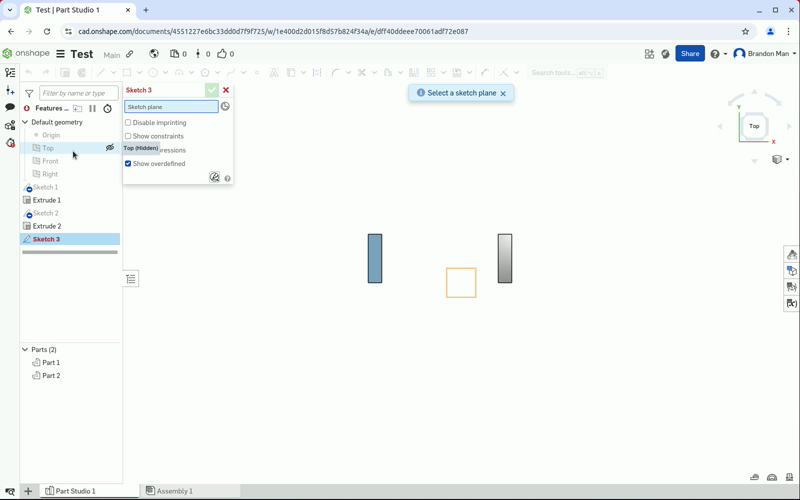
click(73, 150)
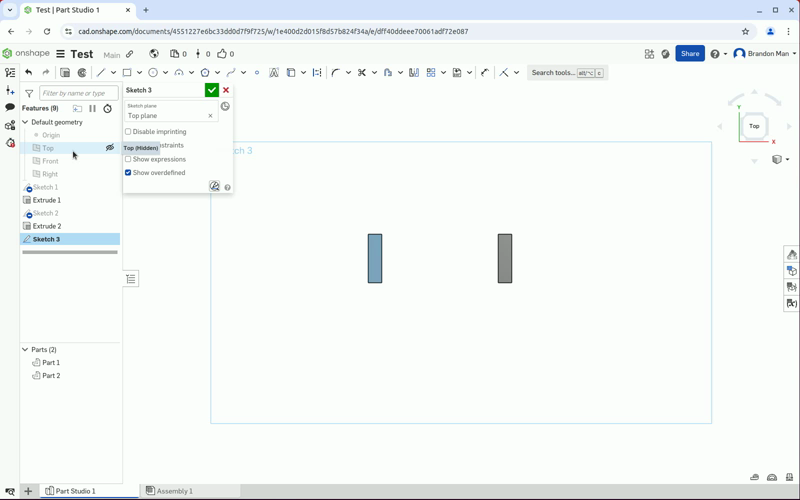
mouse_move(73, 352)
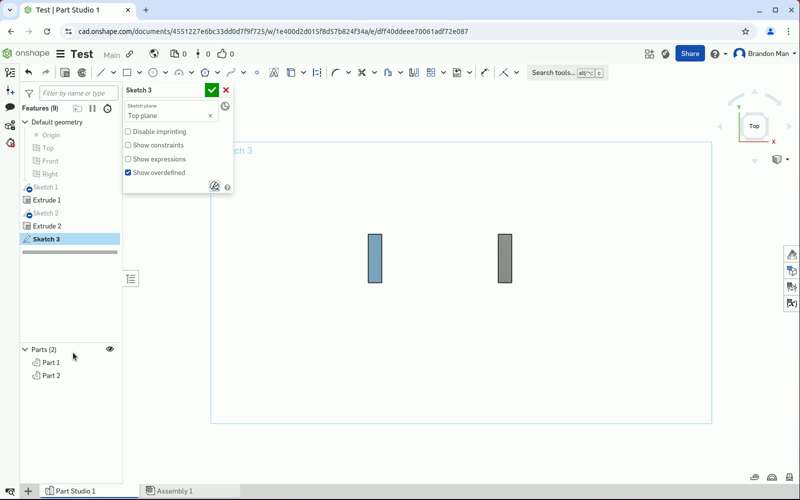
key(y)
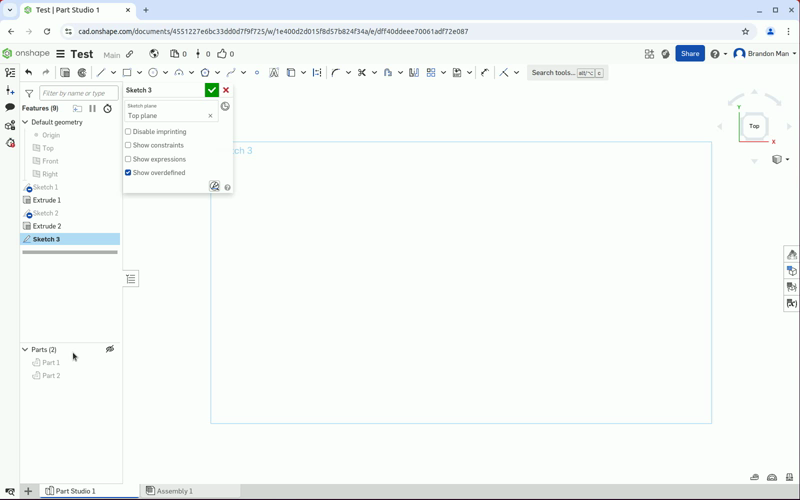
key(l)
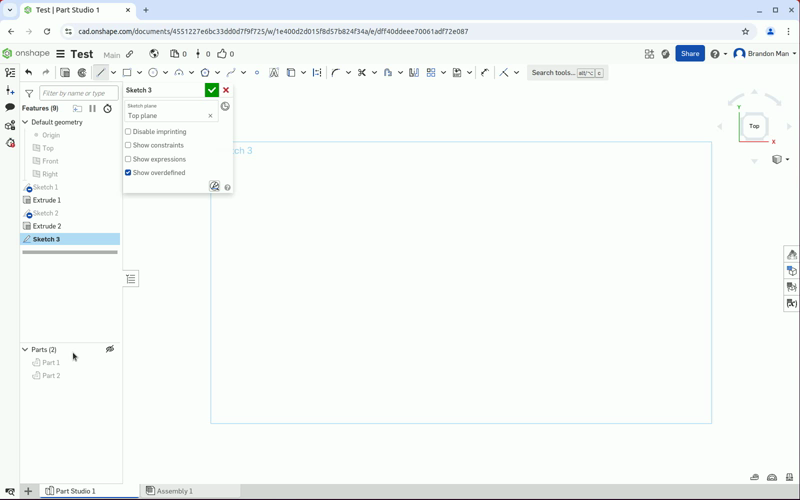
key_down(shift)
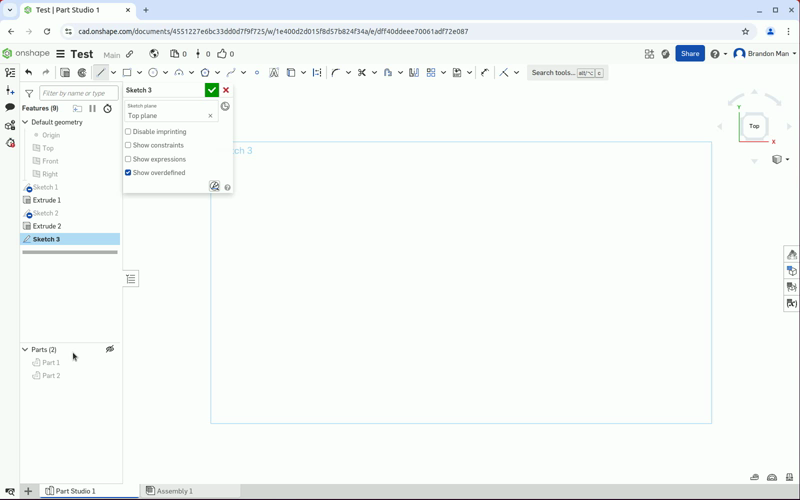
mouse_move(380, 282)
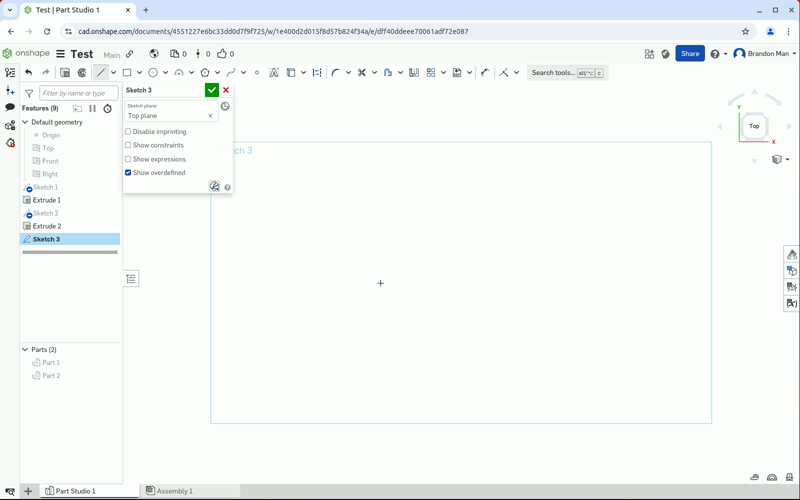
click(380, 282)
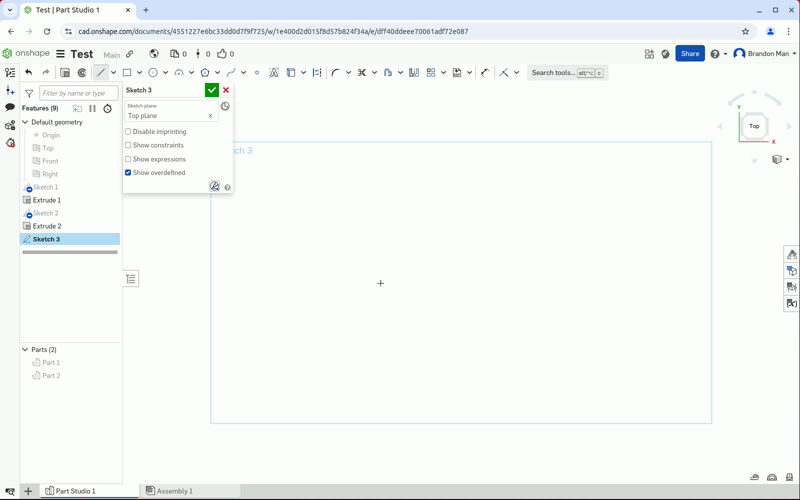
key_up(shift)
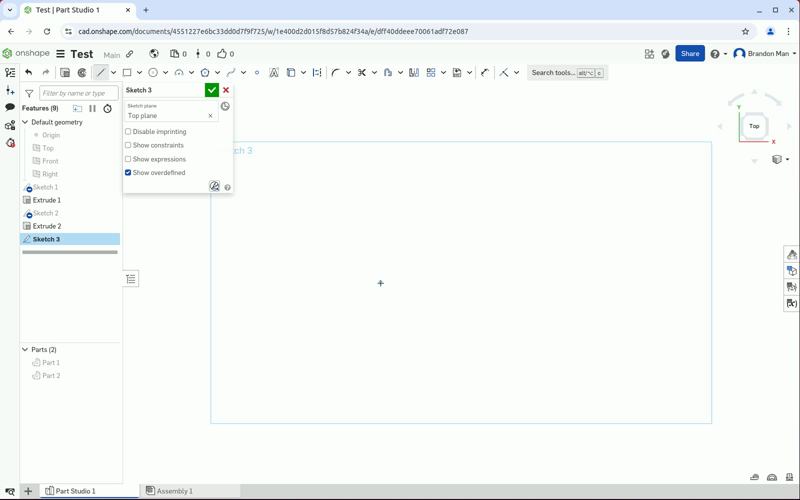
key_down(shift)
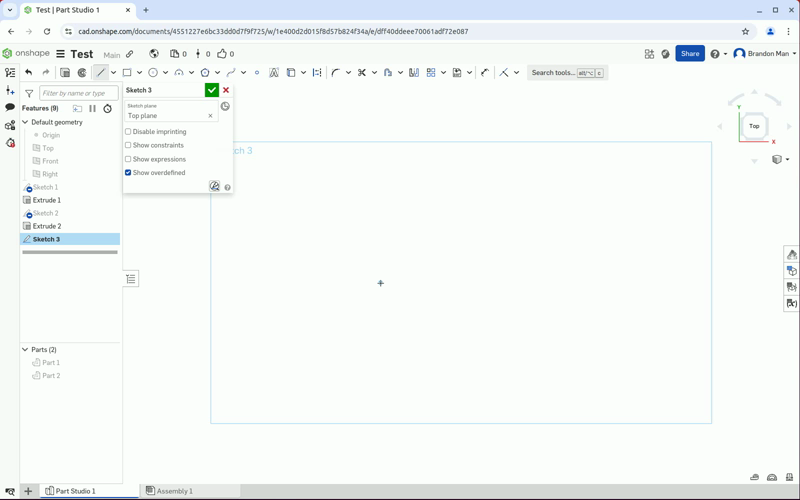
mouse_move(410, 282)
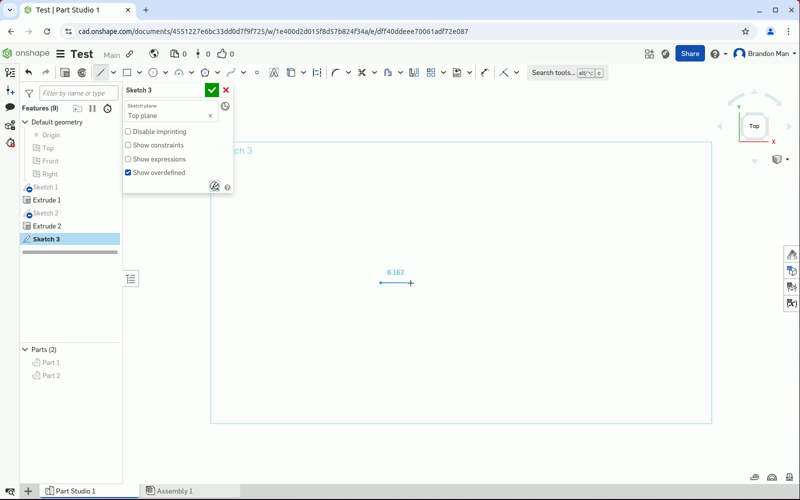
mouse_move(396, 282)
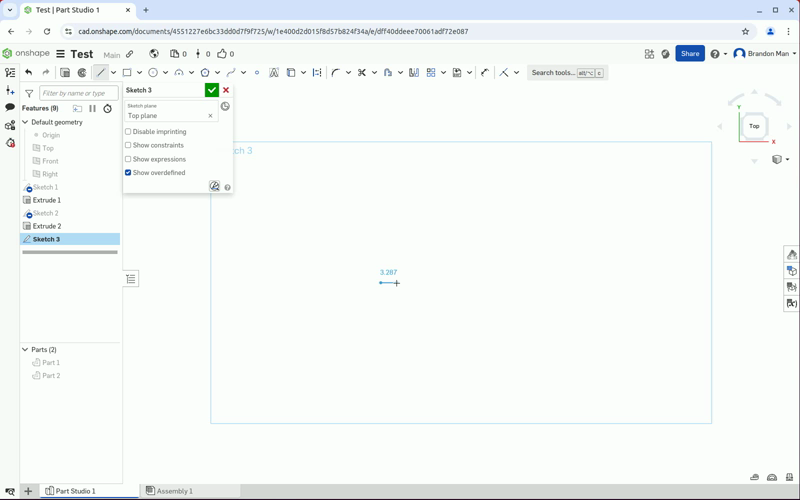
click(396, 282)
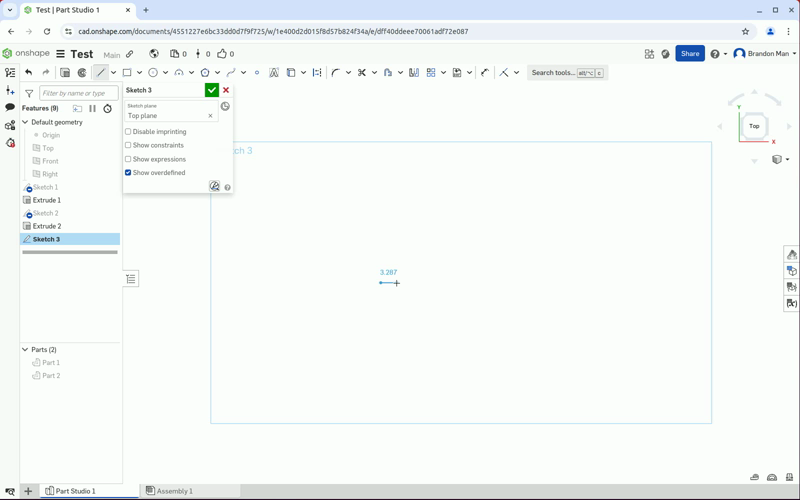
key_up(shift)
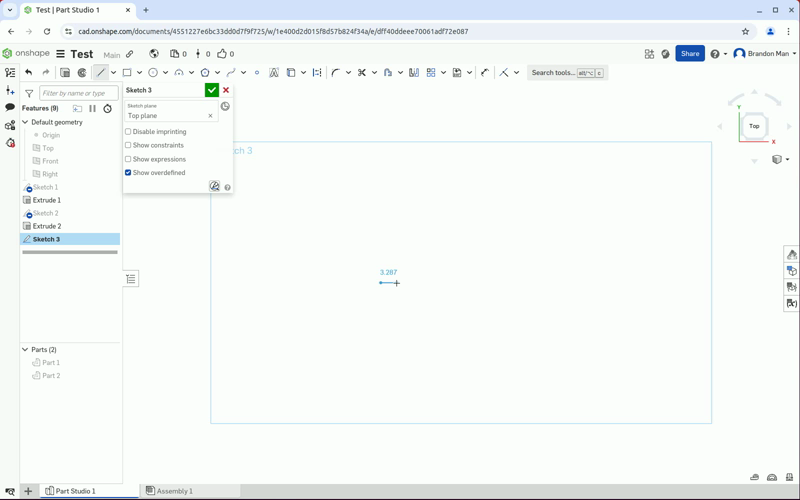
key_down(shift)
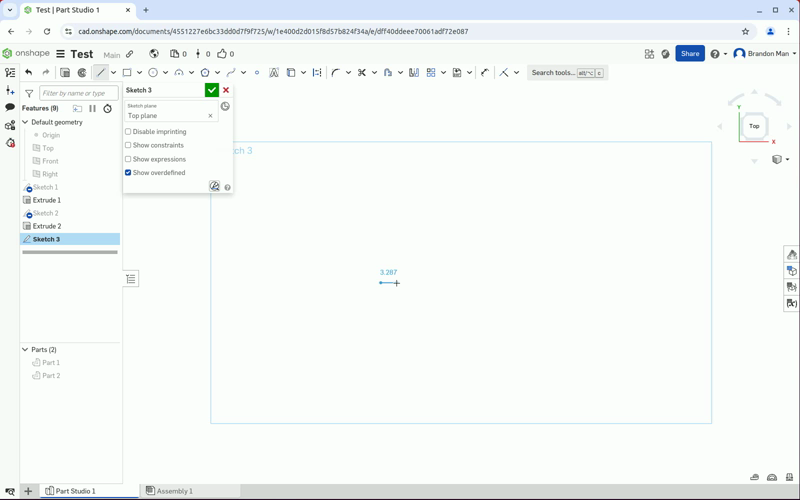
mouse_move(426, 282)
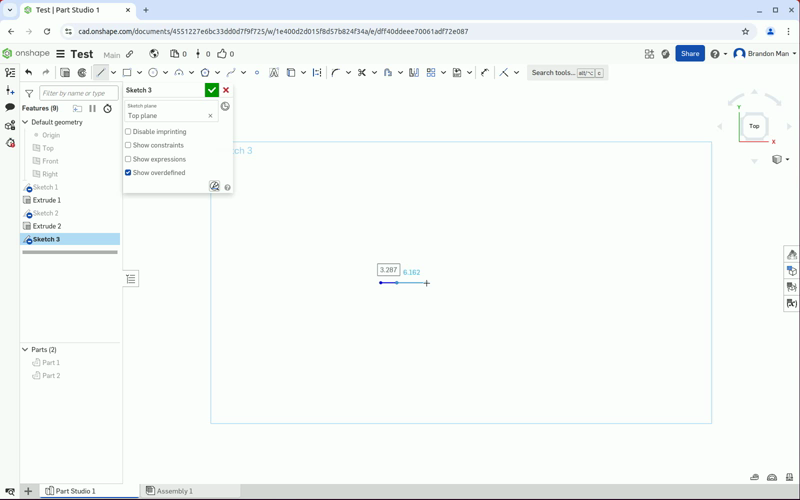
mouse_move(396, 249)
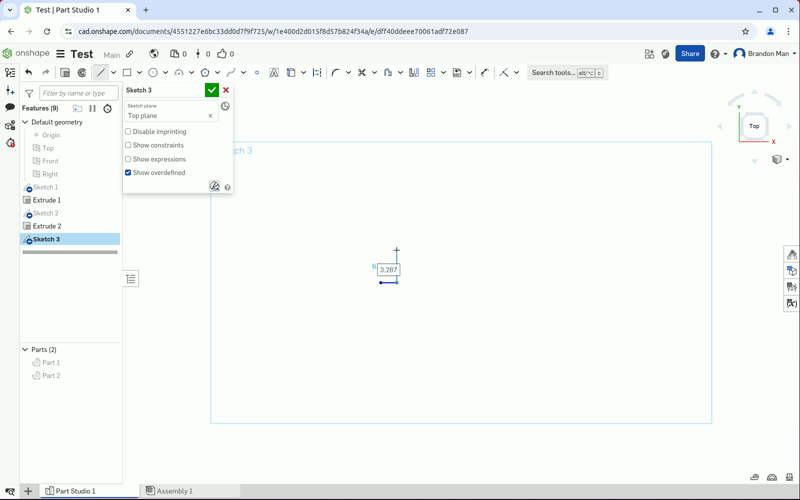
click(396, 249)
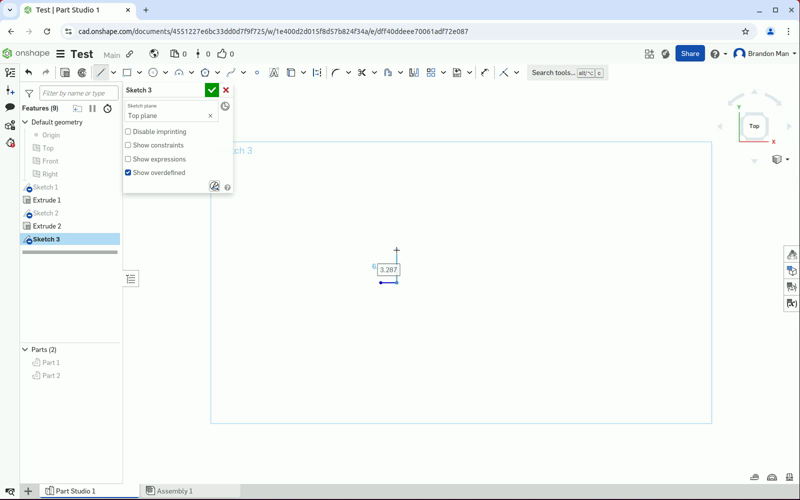
key_up(shift)
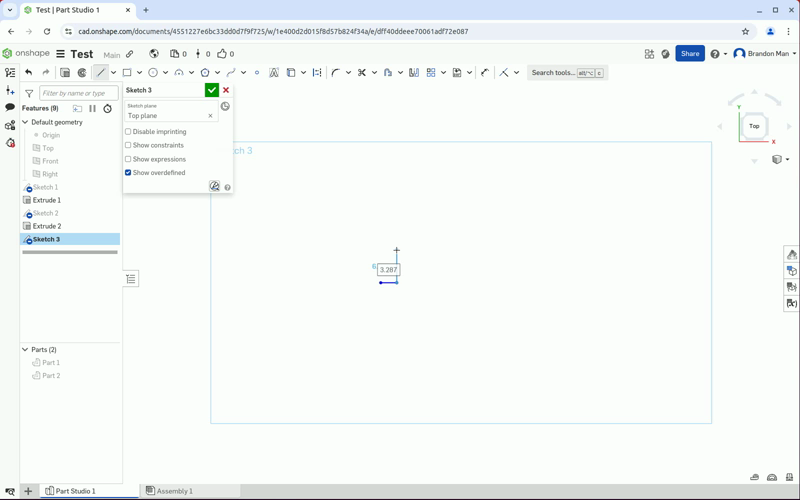
key_down(shift)
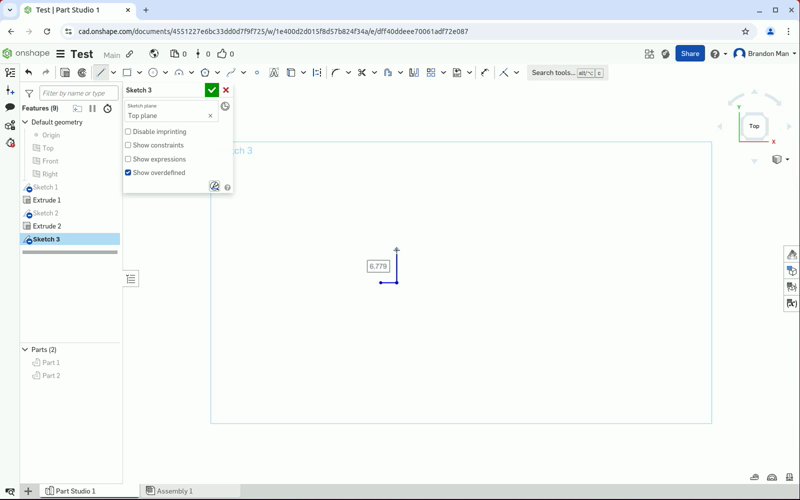
mouse_move(426, 249)
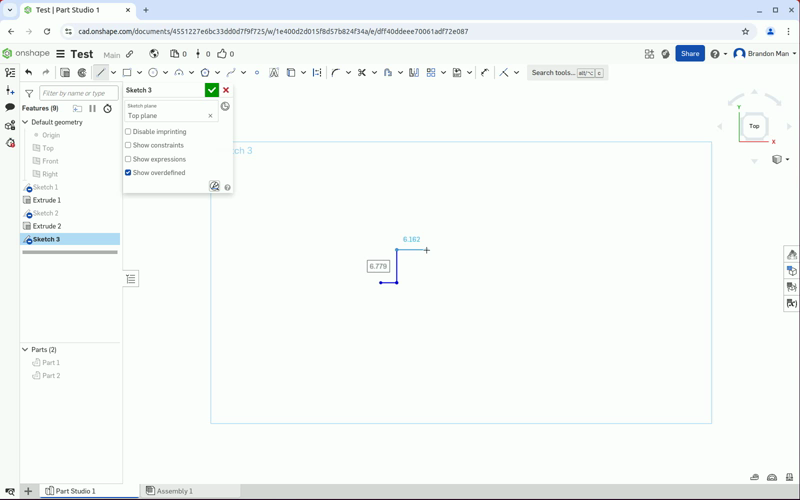
mouse_move(389, 234)
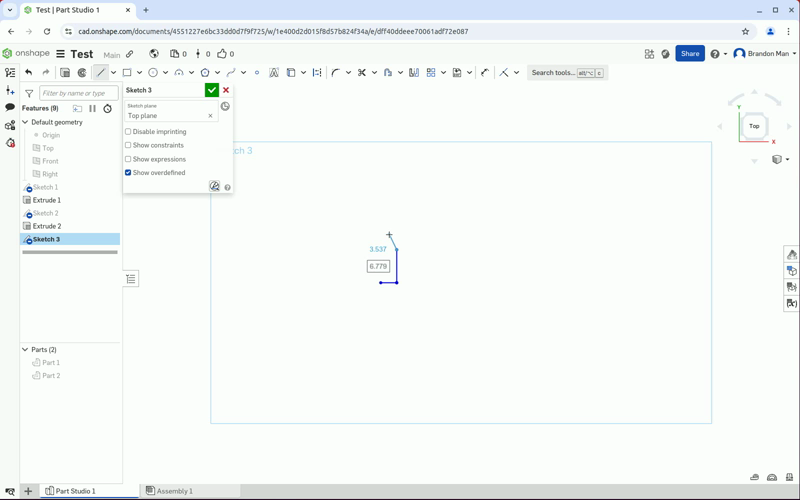
click(389, 234)
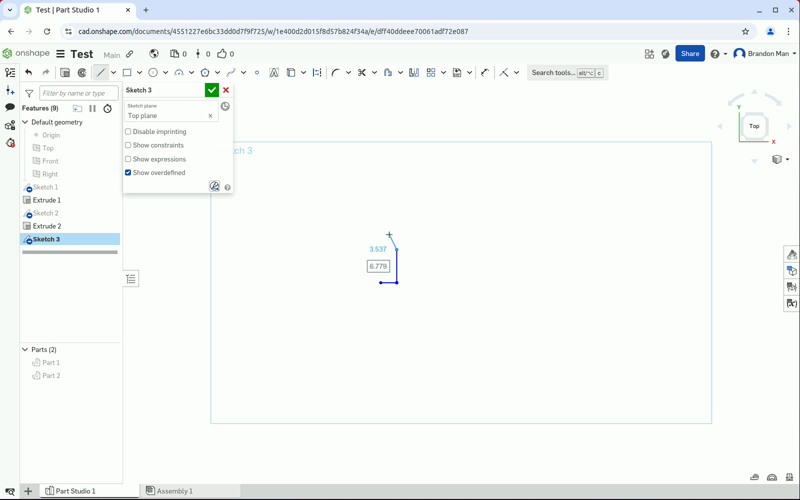
key_up(shift)
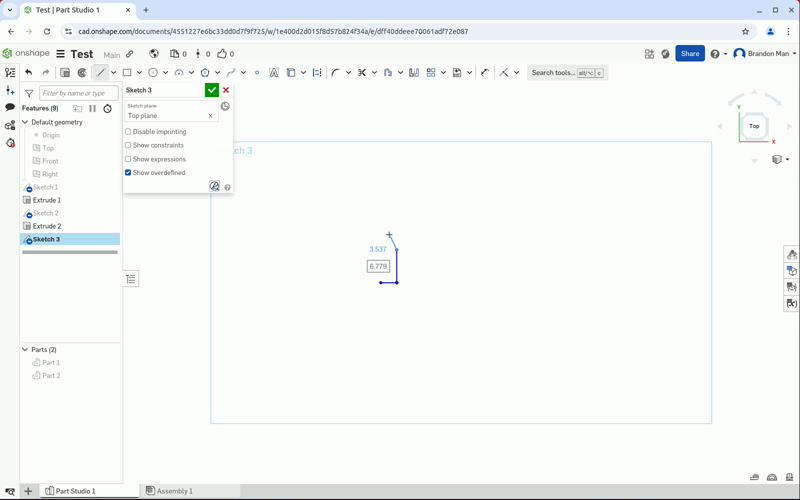
key_down(shift)
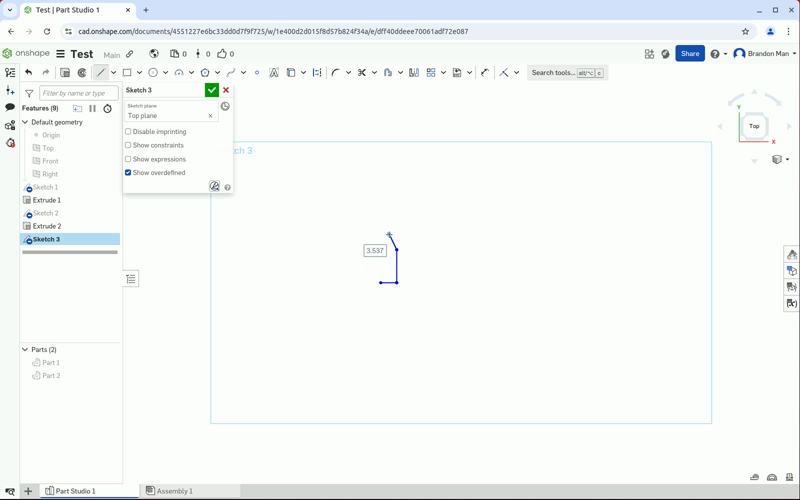
mouse_move(419, 234)
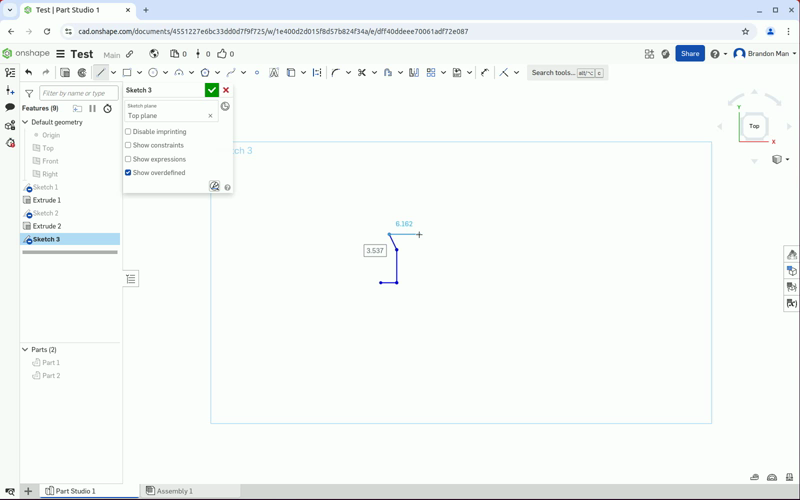
mouse_move(380, 234)
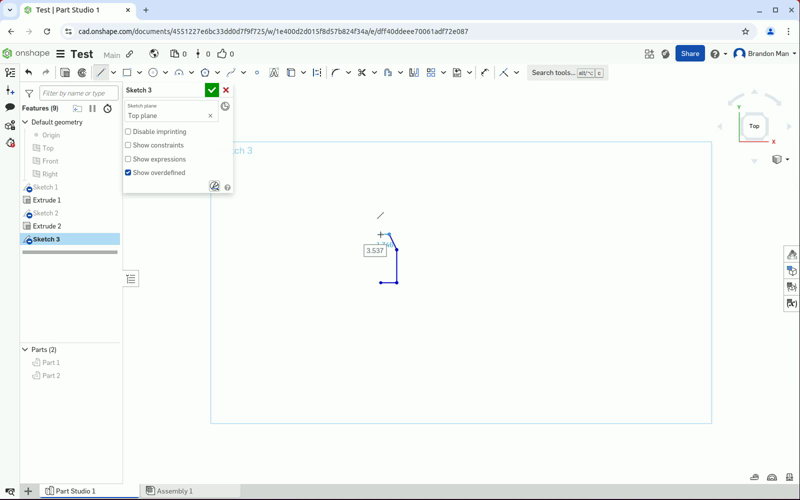
click(380, 234)
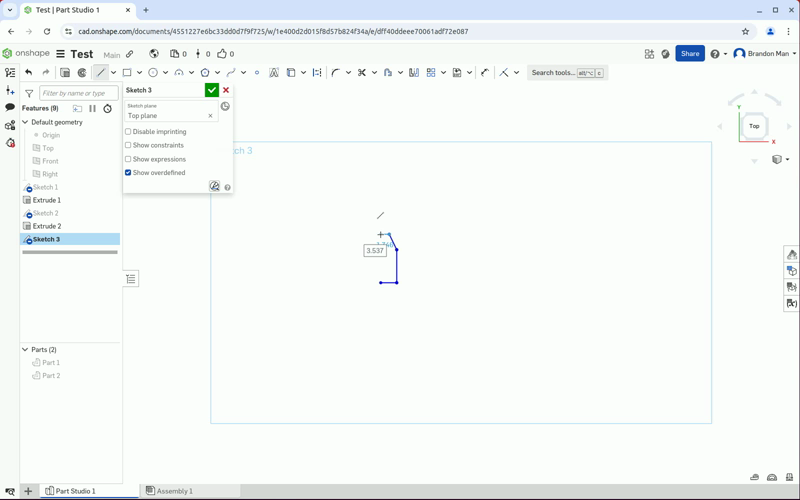
key_up(shift)
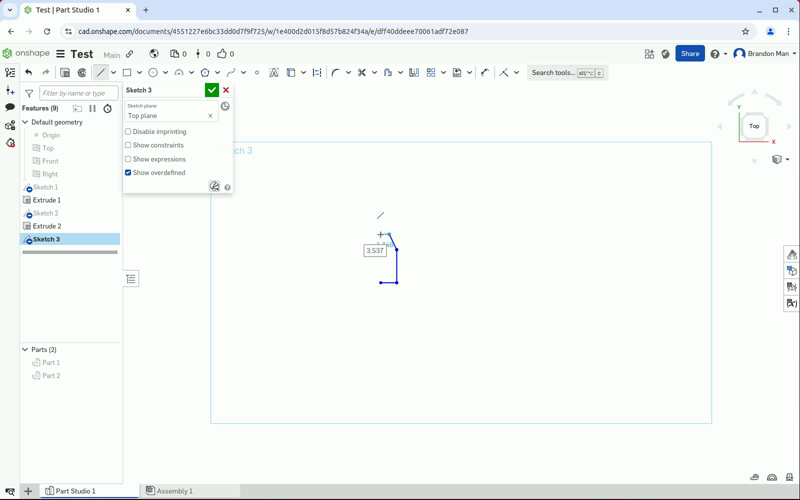
mouse_move(410, 234)
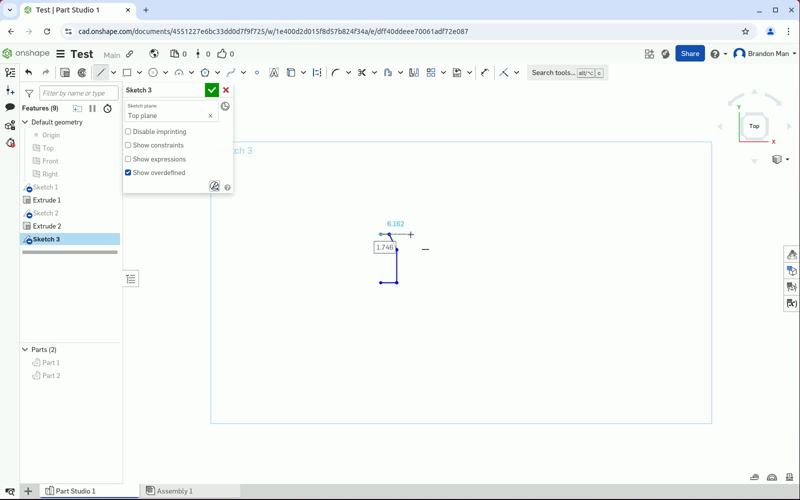
key_down(shift)
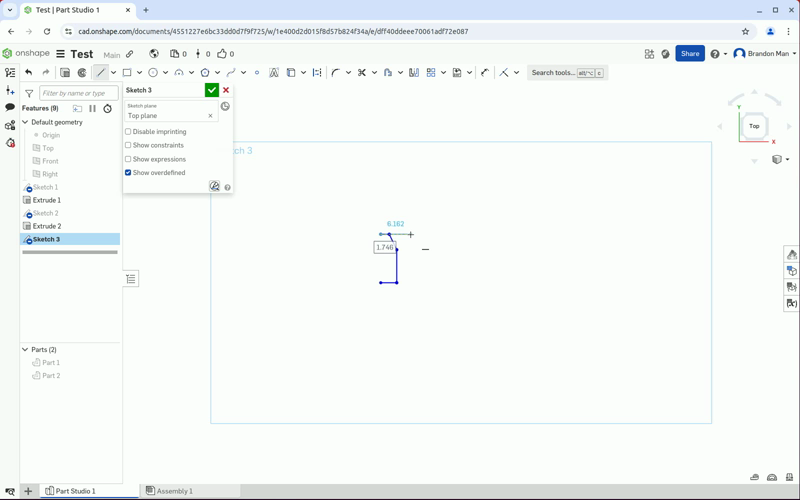
mouse_move(380, 282)
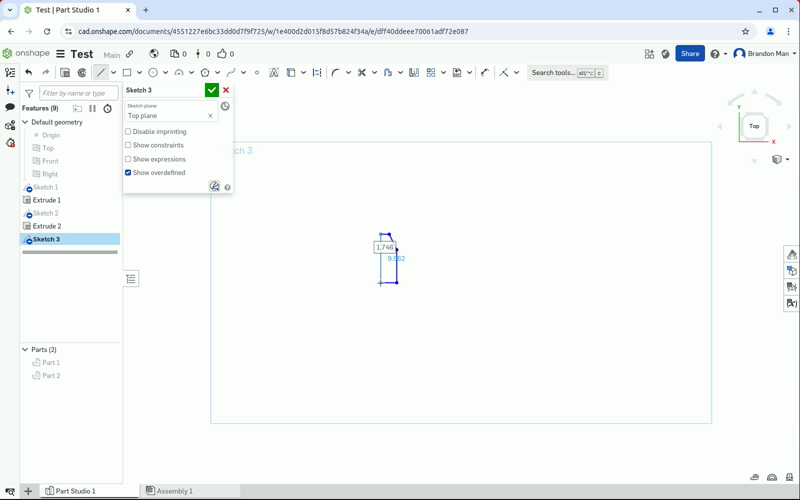
key_up(shift)
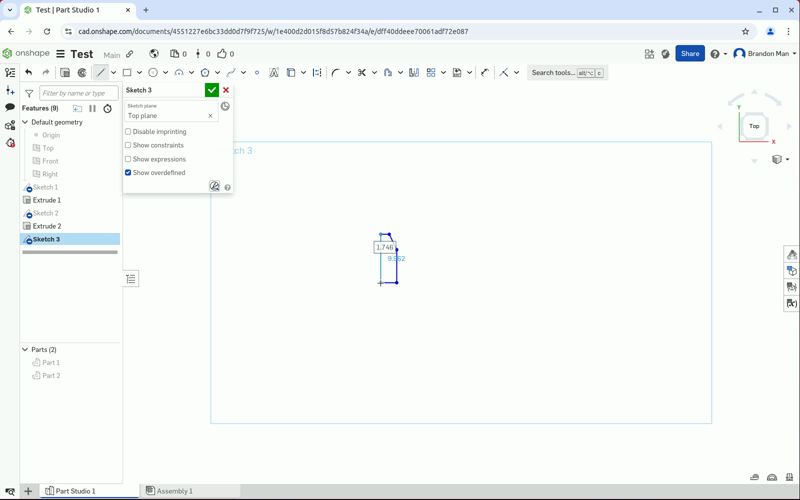
click(380, 282)
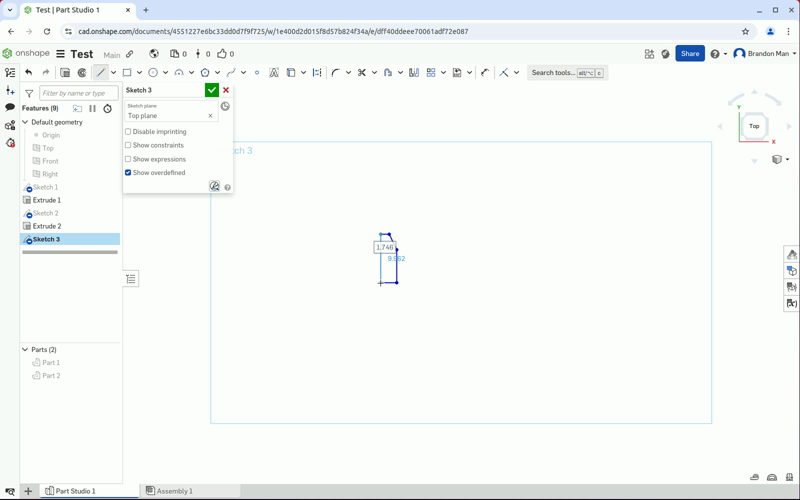
key(esc)
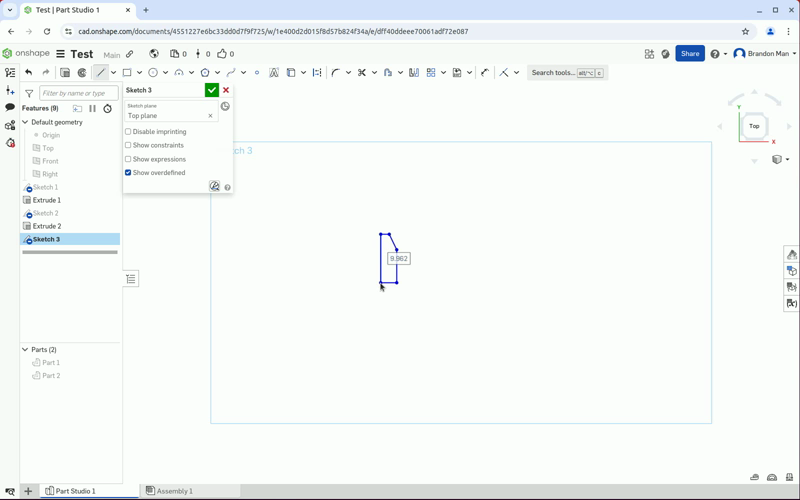
mouse_move(384, 260)
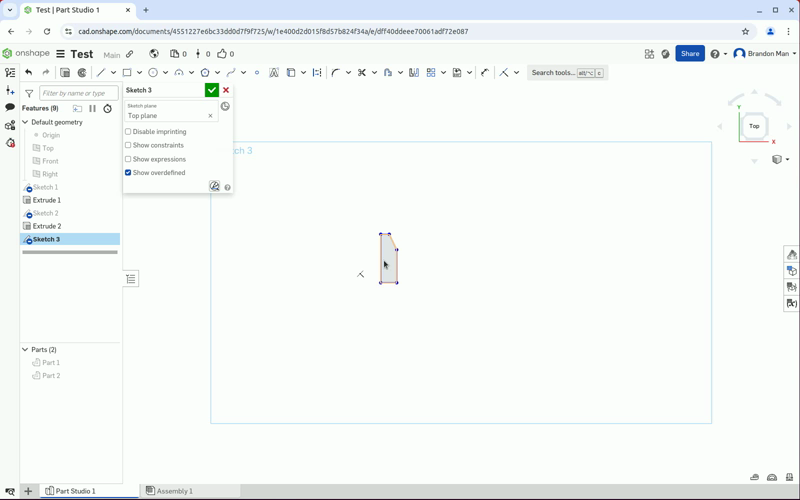
scroll(6)
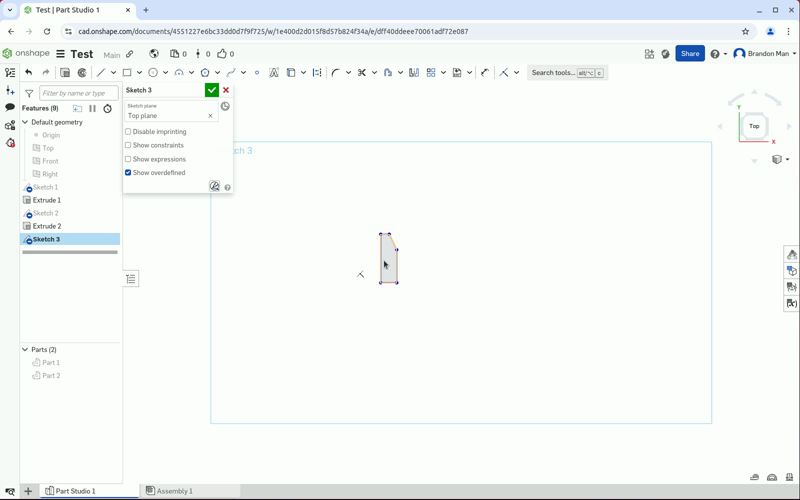
scroll(6)
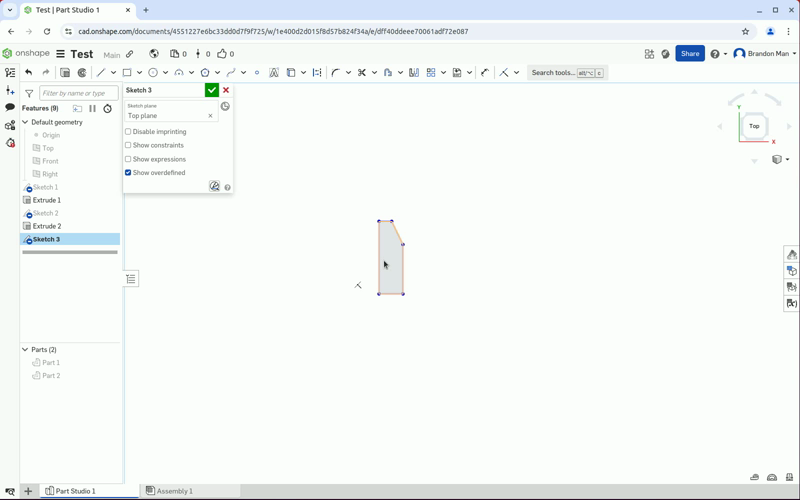
scroll(6)
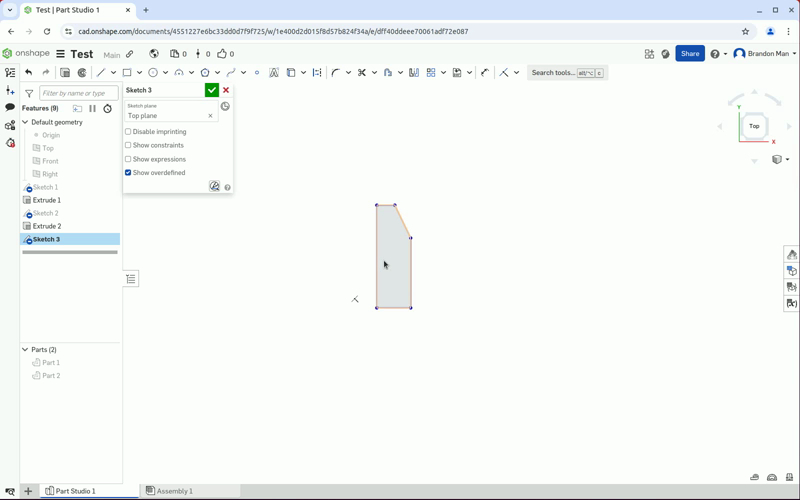
scroll(6)
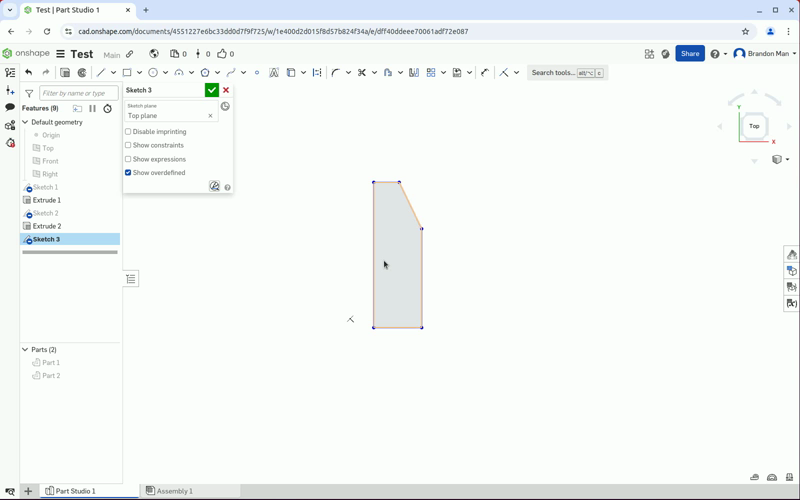
scroll(6)
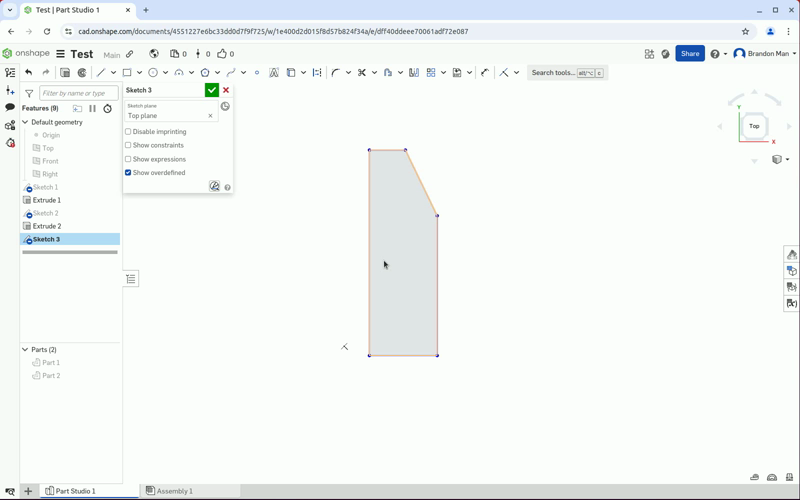
scroll(6)
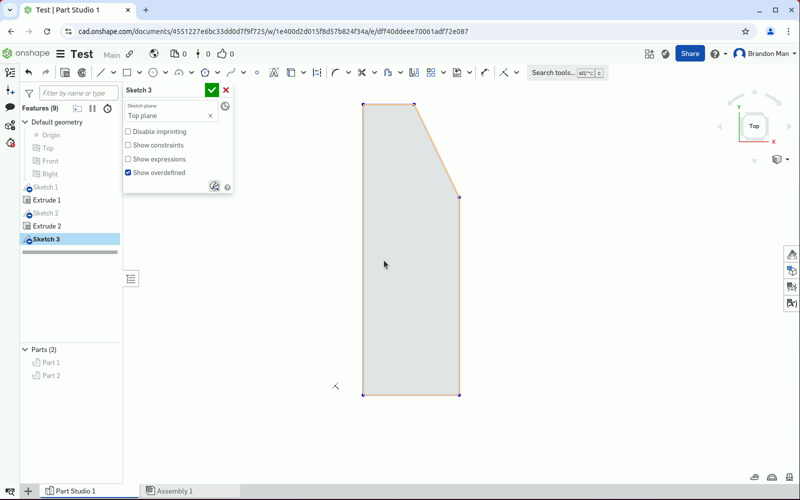
scroll(6)
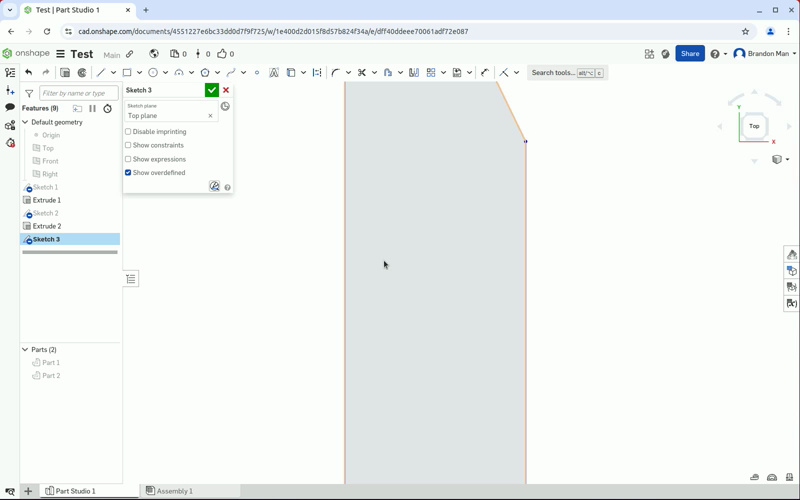
click(384, 260)
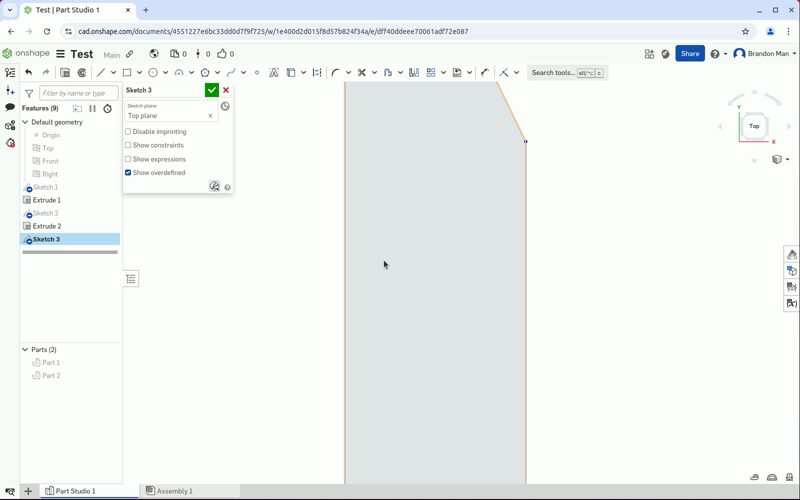
scroll(-6)
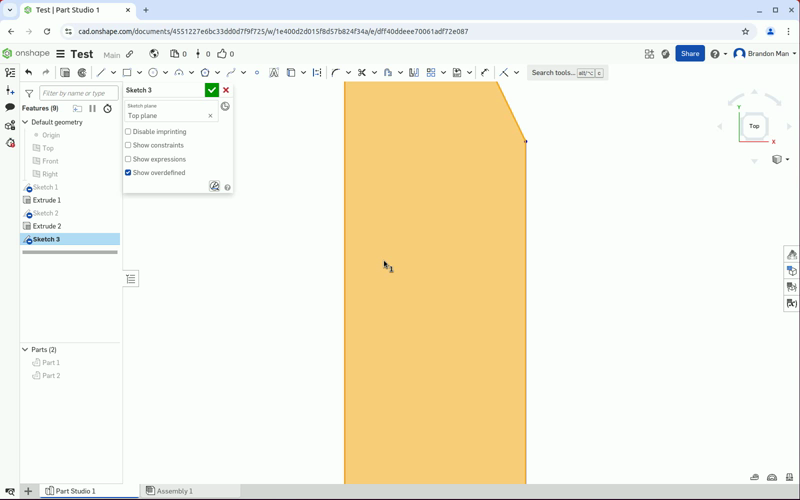
scroll(-6)
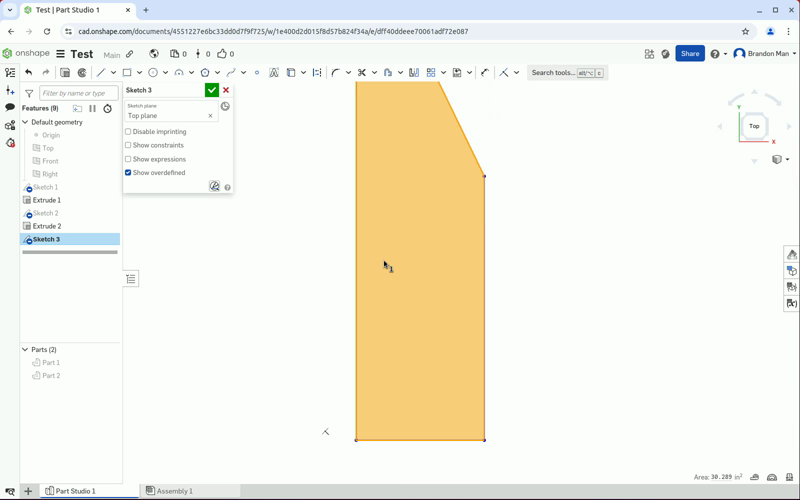
scroll(-6)
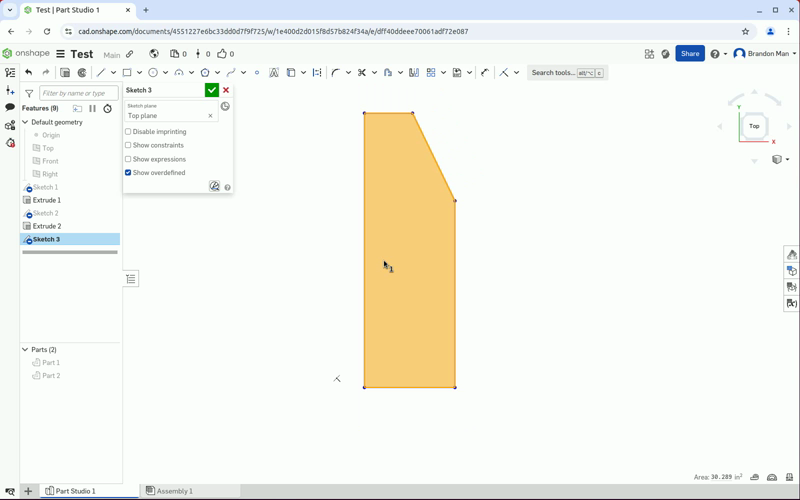
scroll(-6)
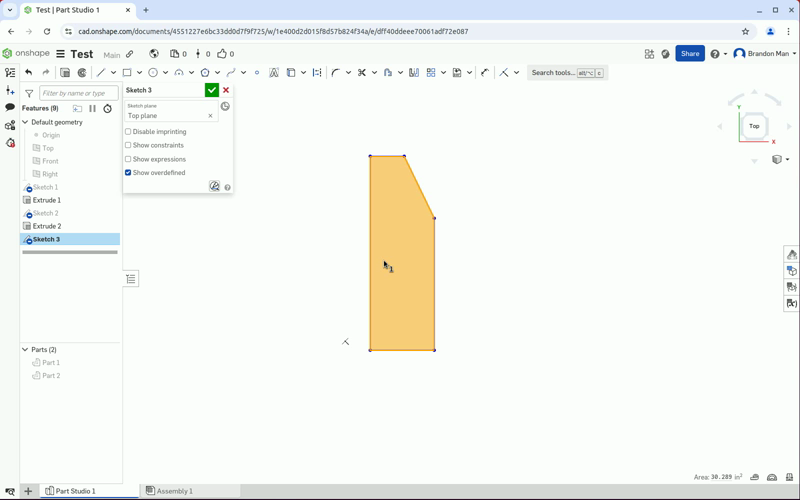
scroll(-6)
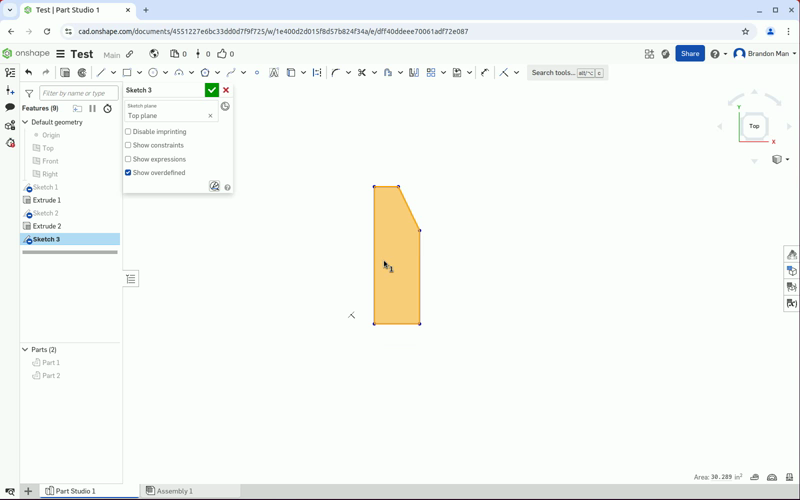
scroll(-6)
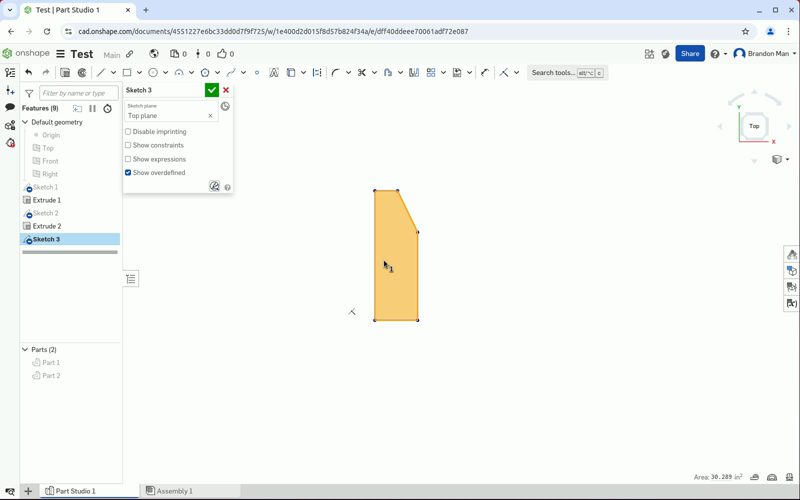
scroll(-6)
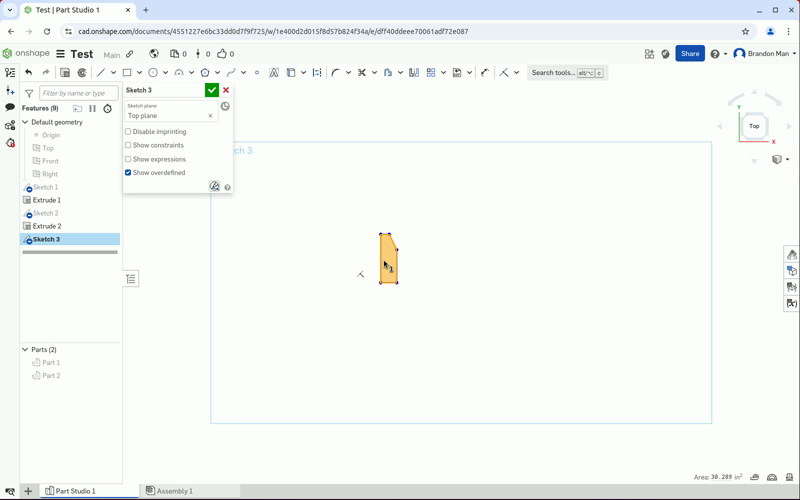
mouse_move(73, 352)
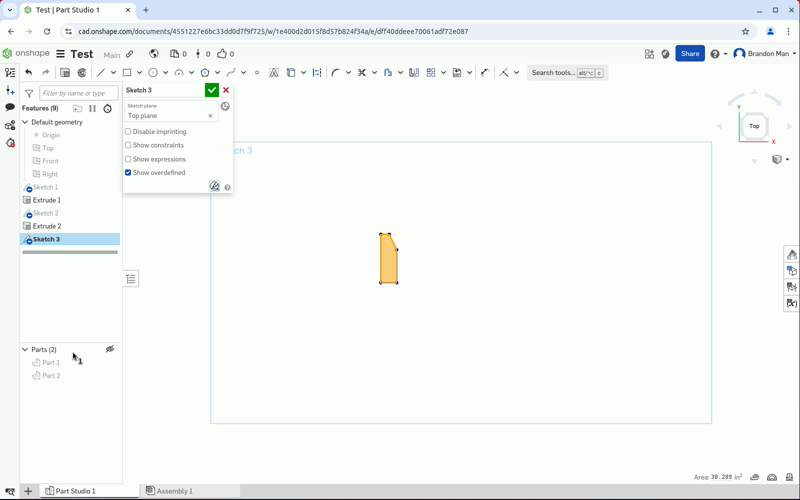
key(shift+y)
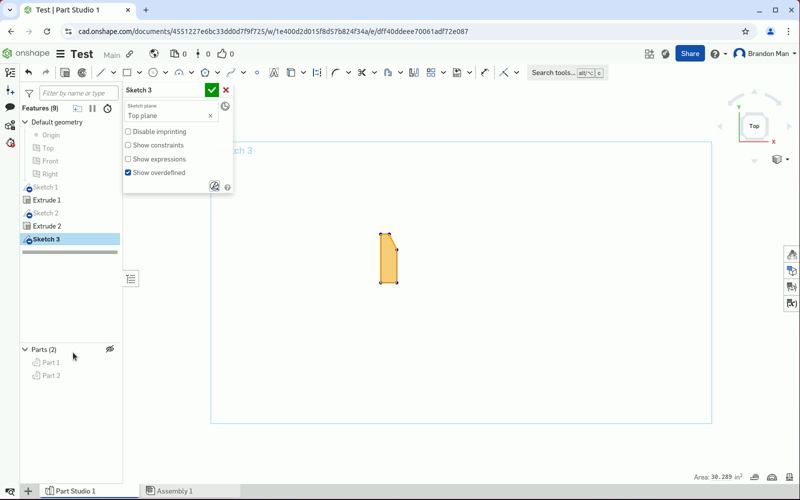
key(shift+e)
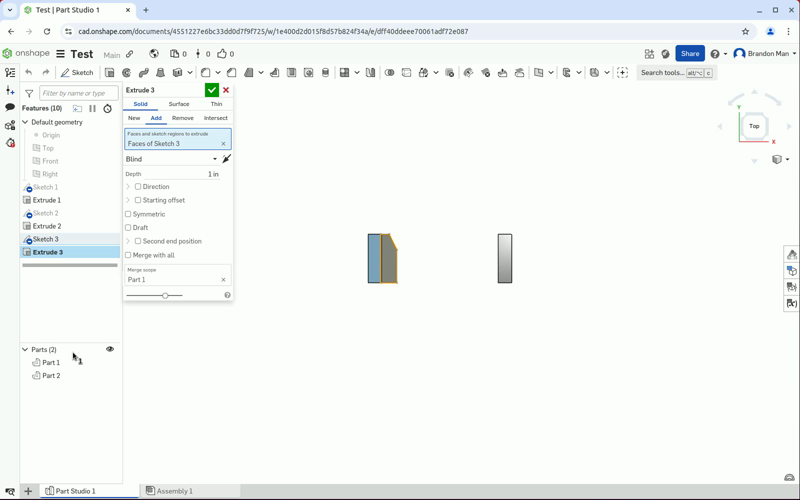
mouse_move(143, 106)
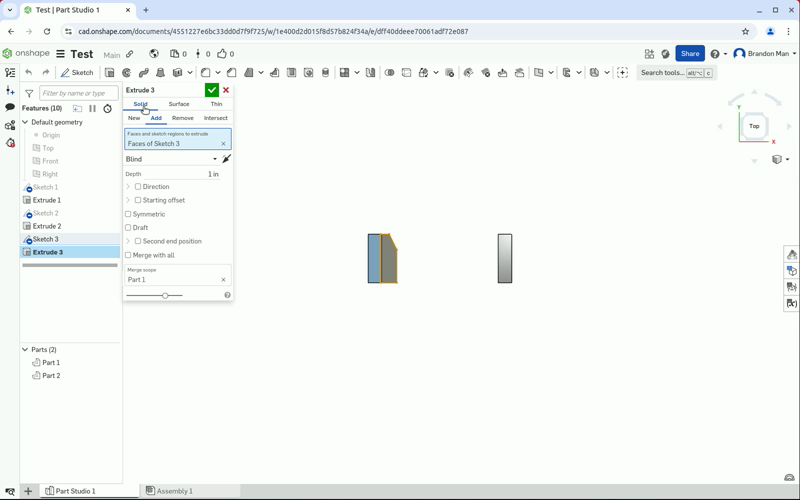
click(143, 106)
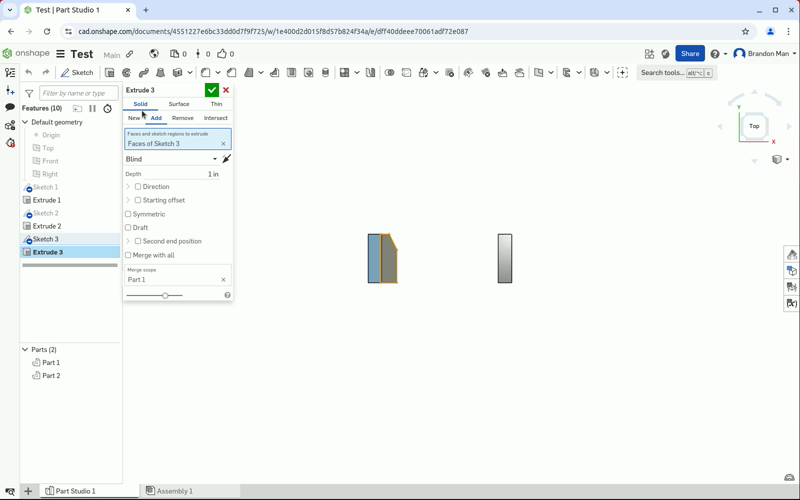
mouse_move(137, 120)
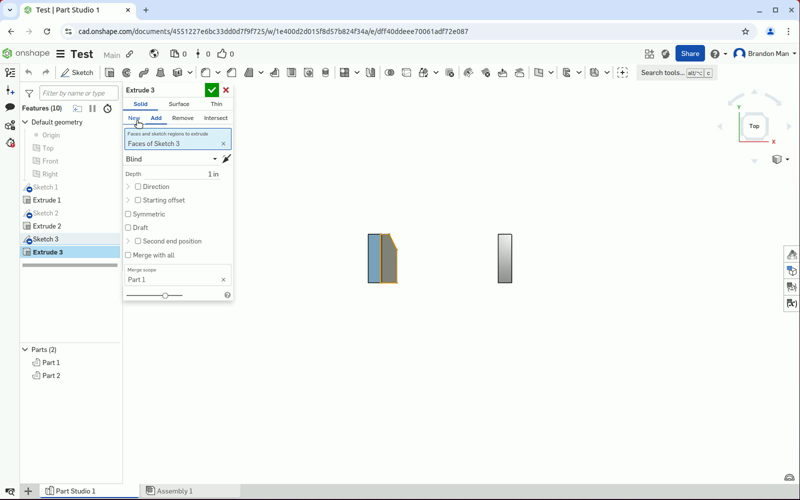
click(137, 120)
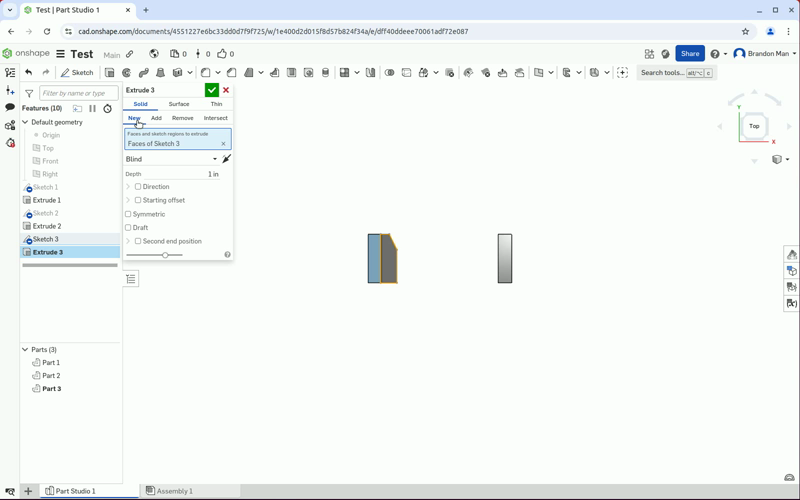
key(tab, 4)
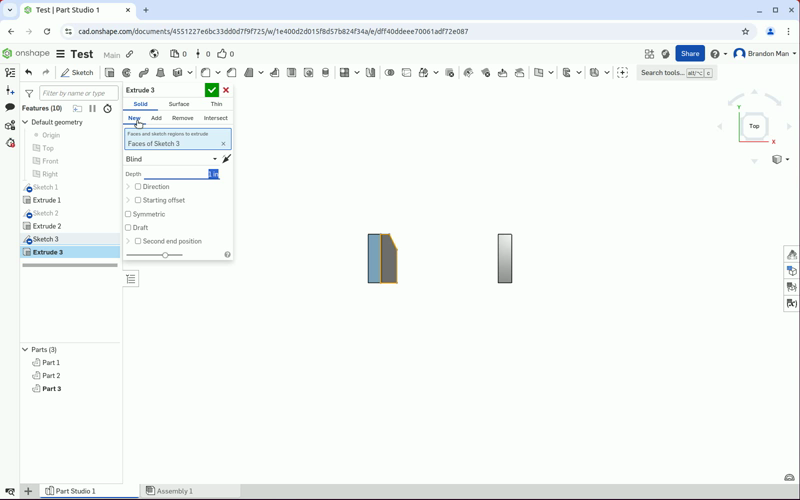
text(3.37)
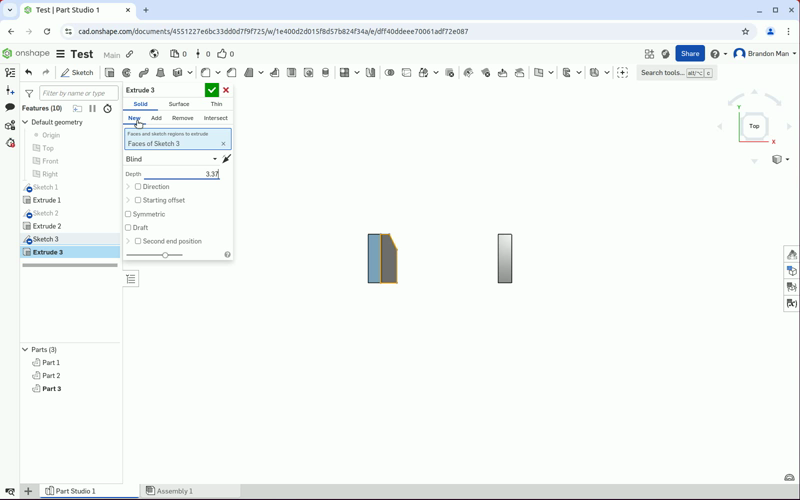
key(enter)
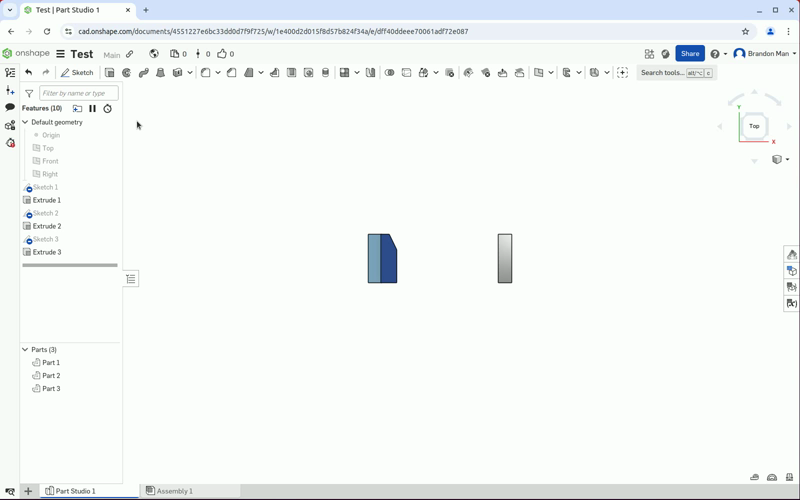
key(shift+h)
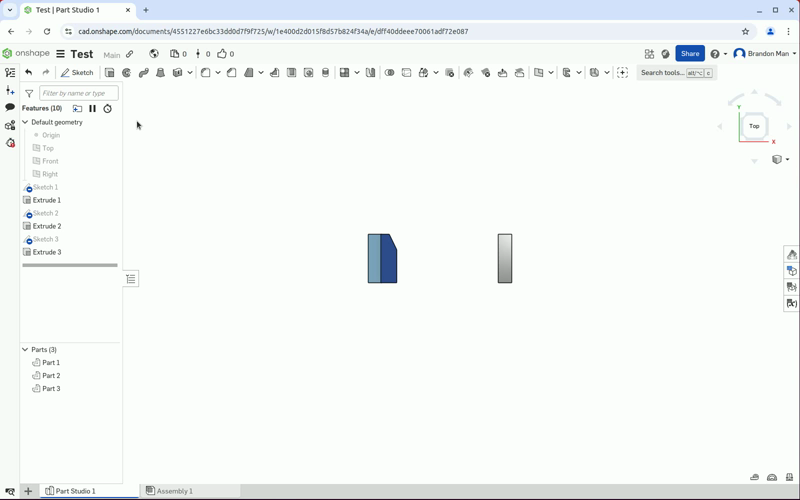
key(shift+h)
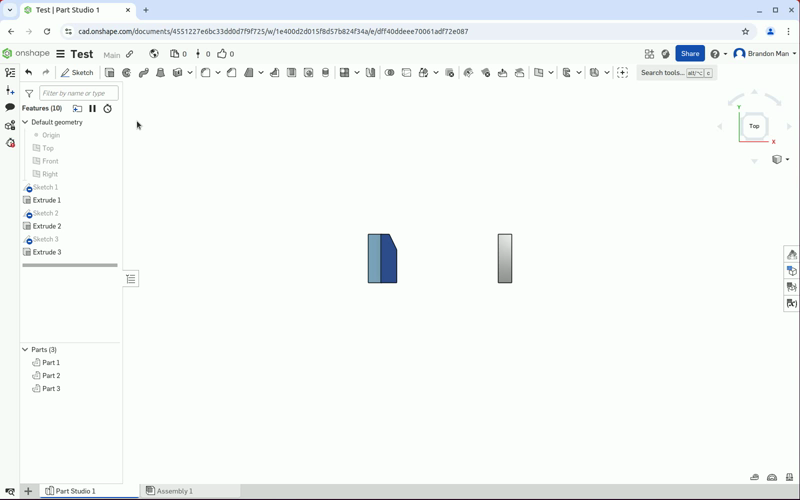
mouse_move(73, 189)
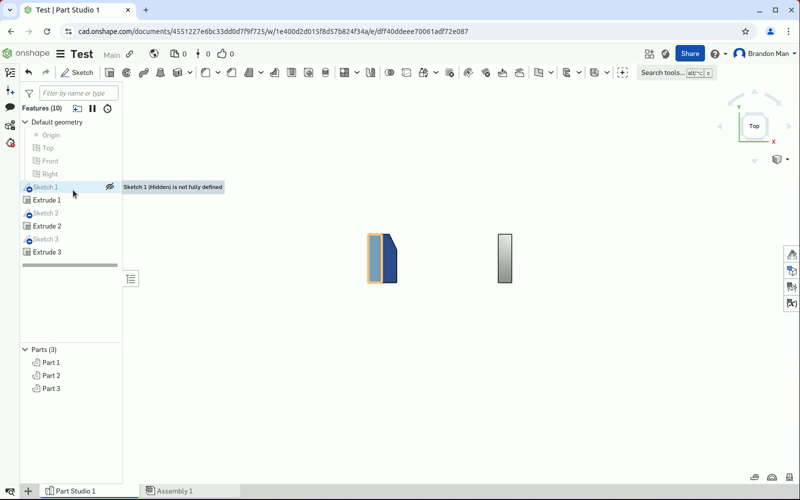
click(73, 189)
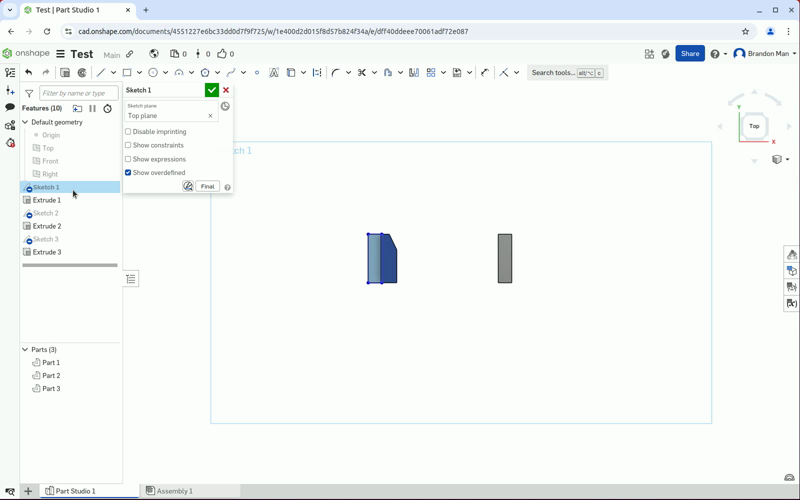
mouse_move(229, 92)
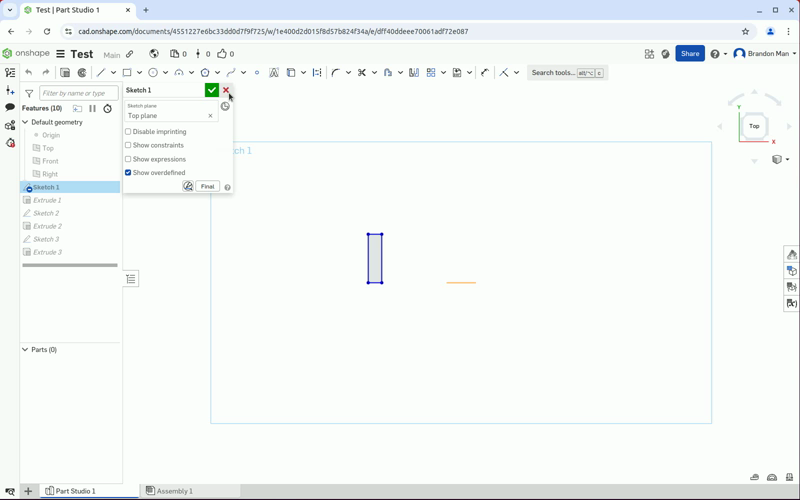
click(229, 92)
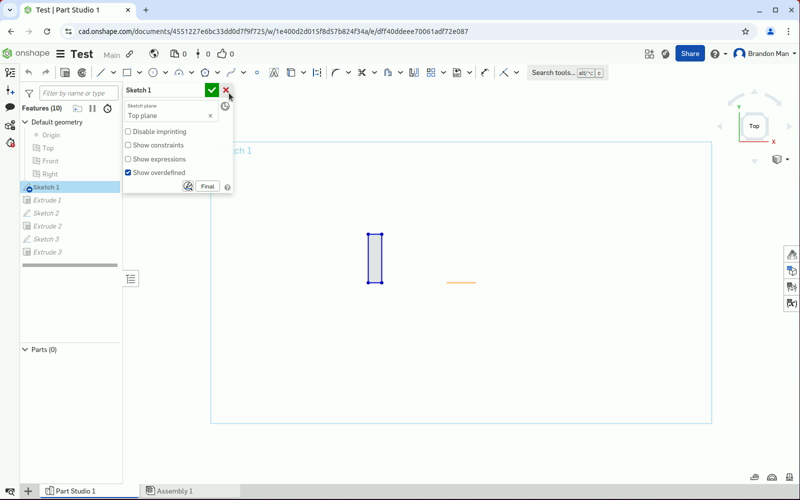
key(shift+s)
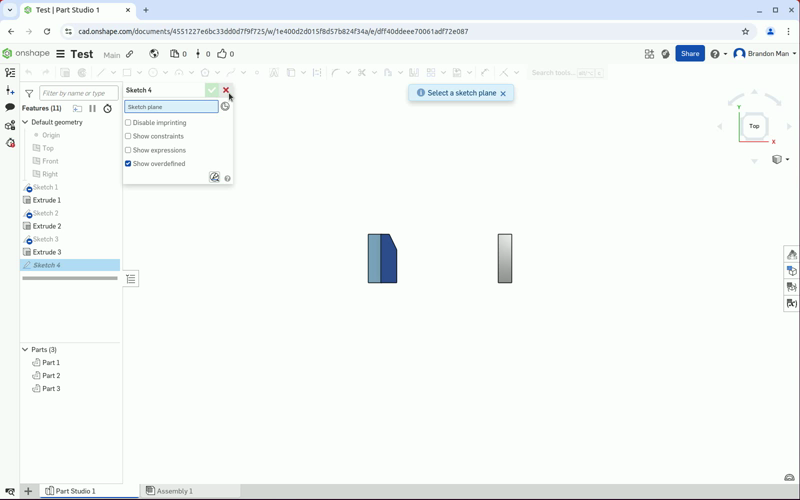
mouse_move(73, 150)
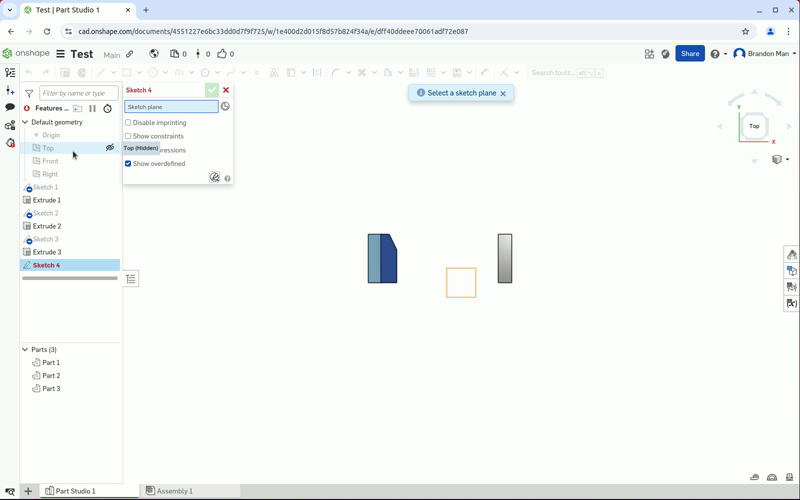
click(73, 150)
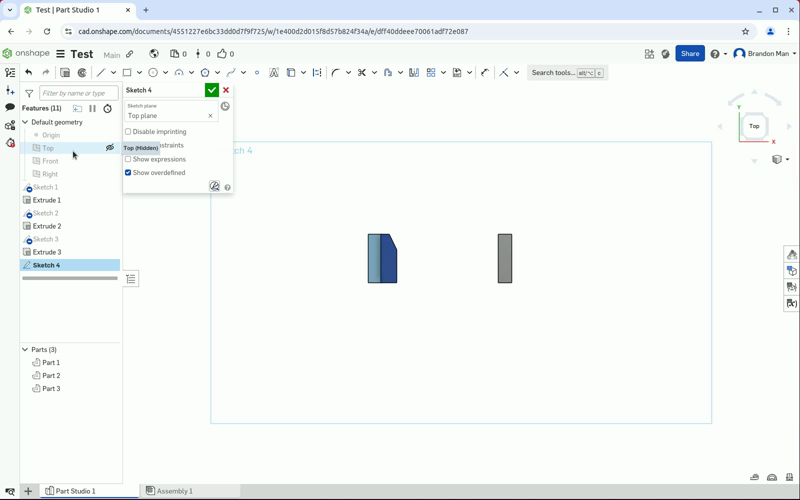
mouse_move(73, 352)
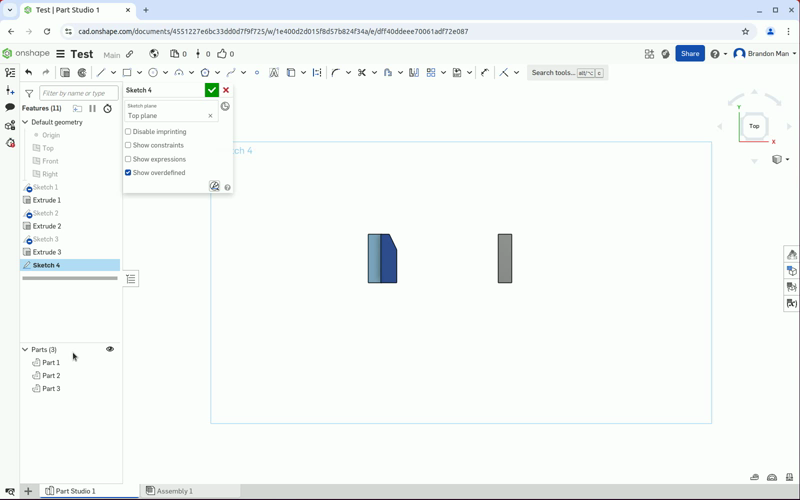
key(y)
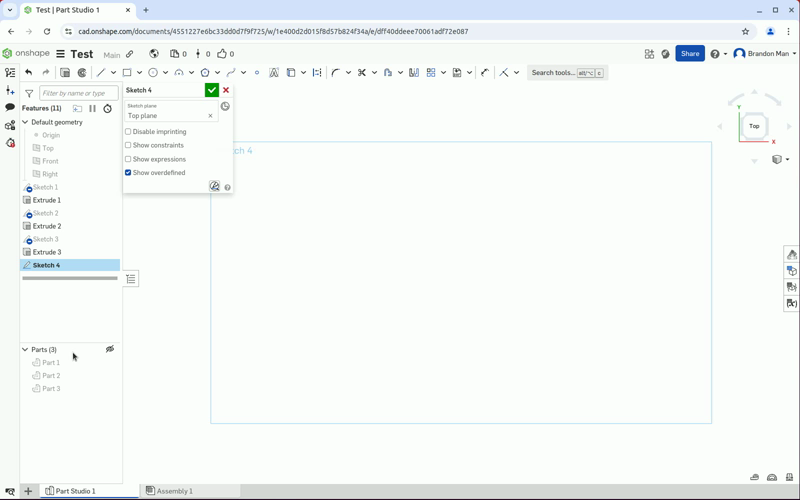
key(l)
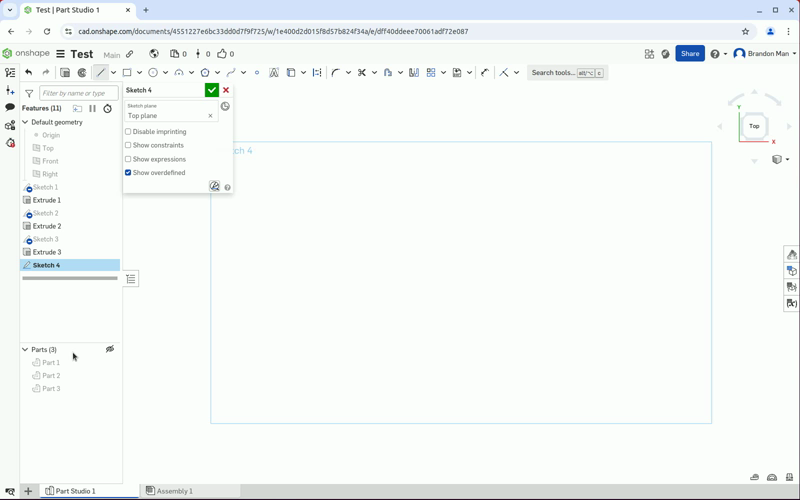
key_down(shift)
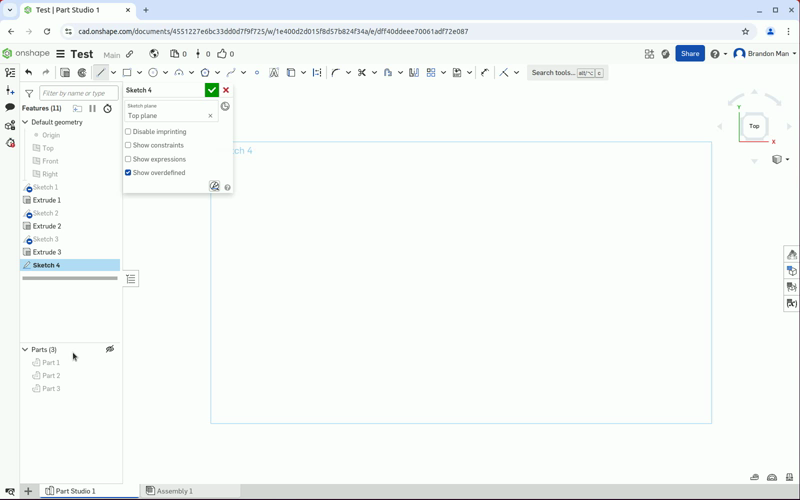
mouse_move(483, 282)
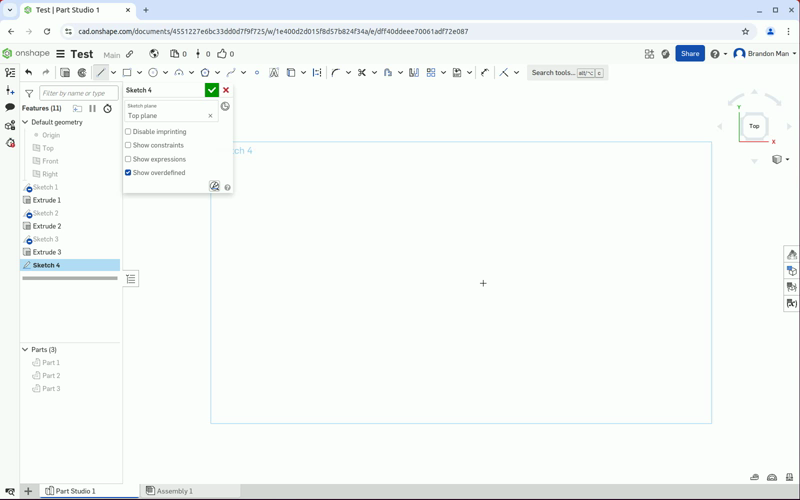
click(483, 282)
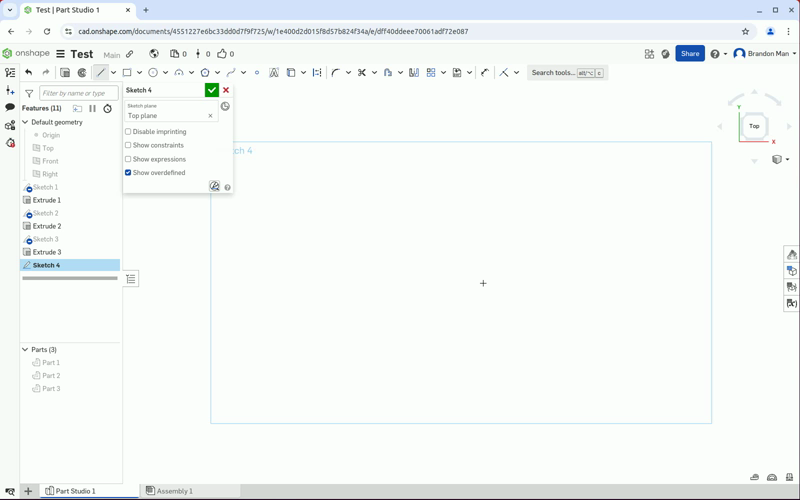
key_up(shift)
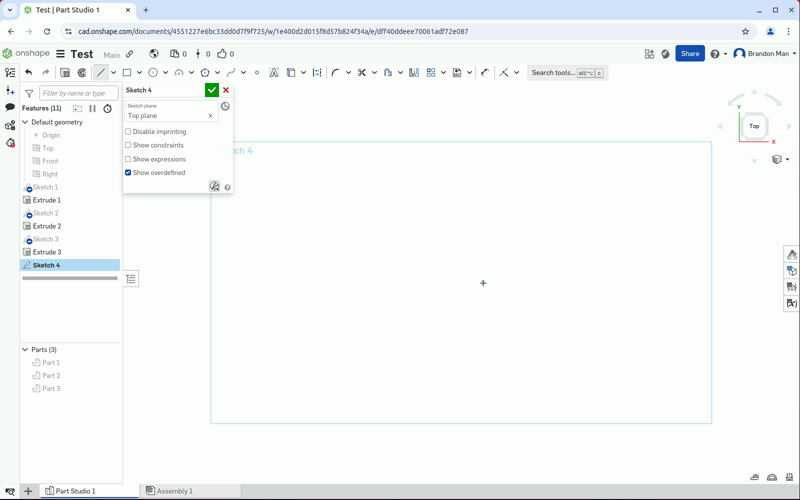
key_down(shift)
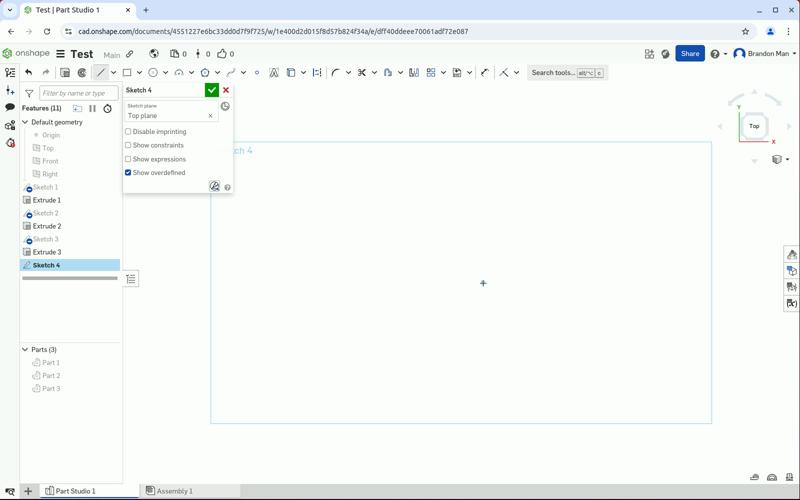
mouse_move(513, 282)
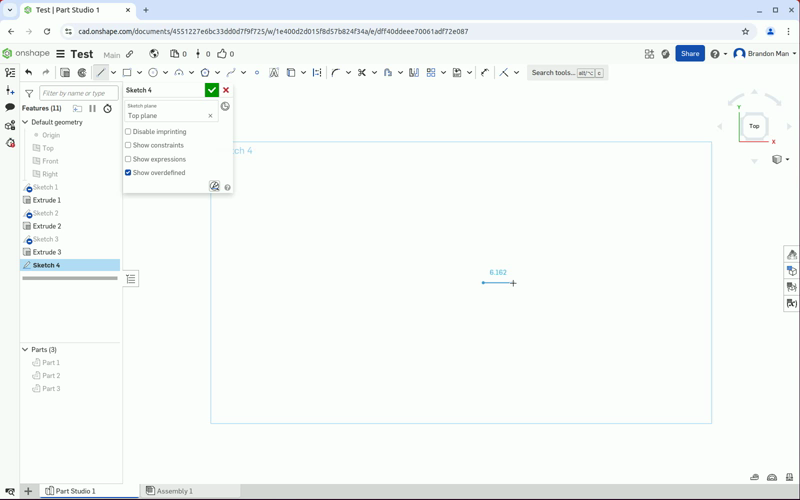
mouse_move(498, 282)
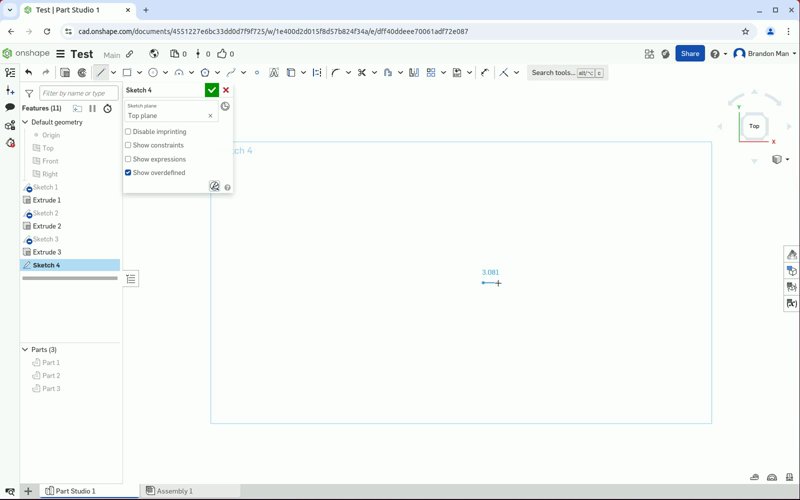
click(498, 282)
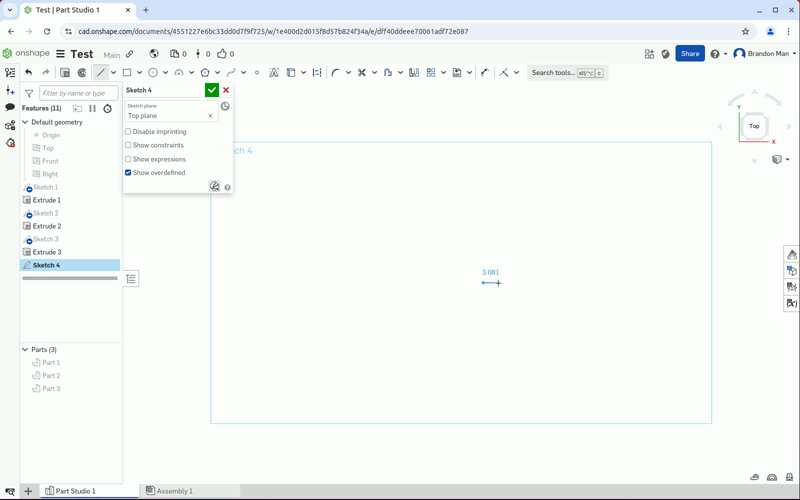
key_up(shift)
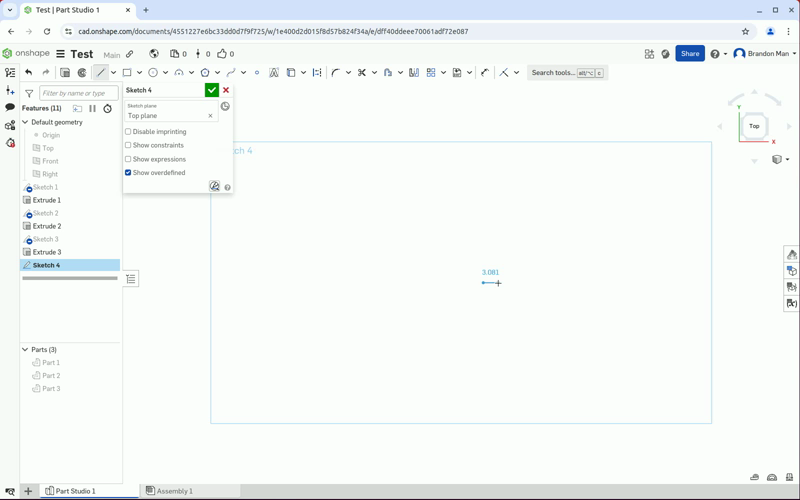
key_down(shift)
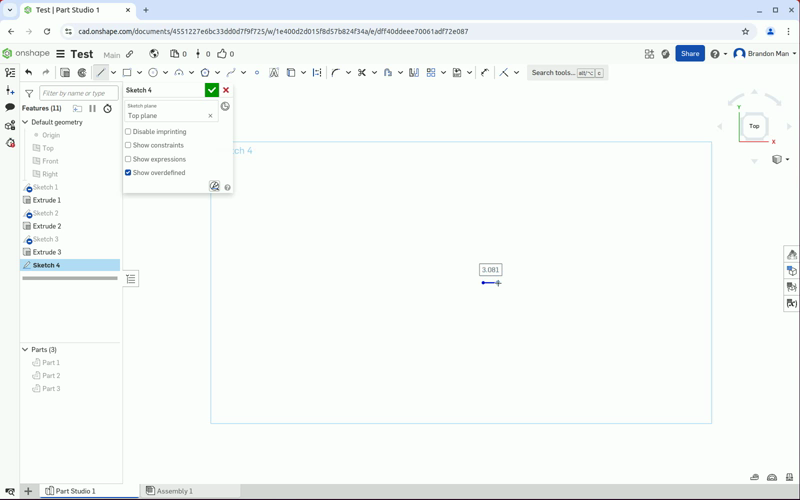
mouse_move(528, 282)
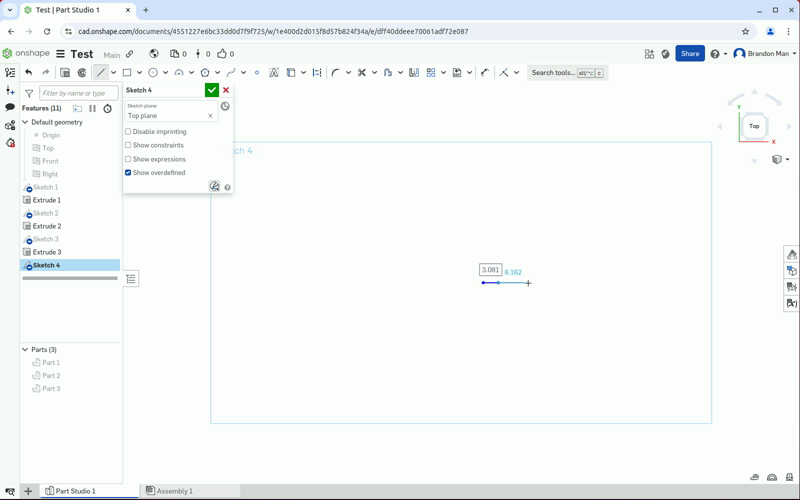
mouse_move(498, 234)
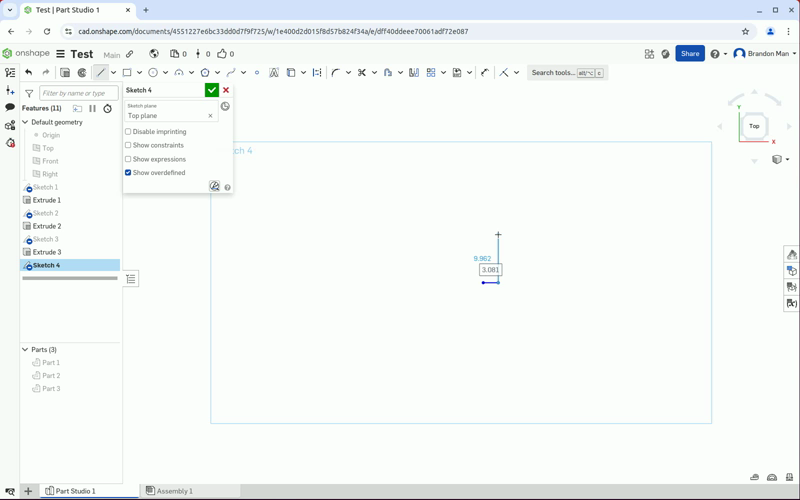
click(498, 234)
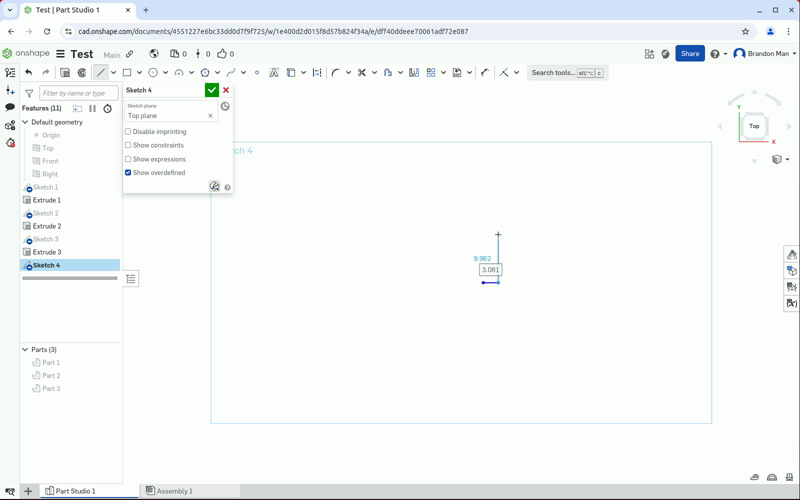
key_up(shift)
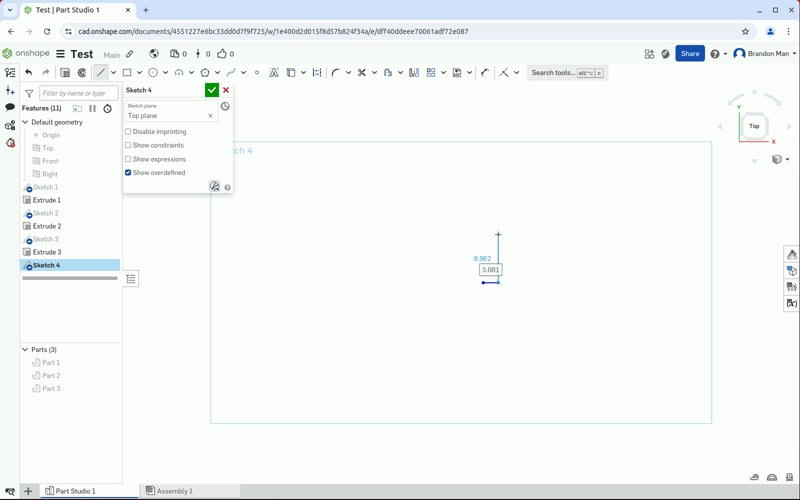
key_down(shift)
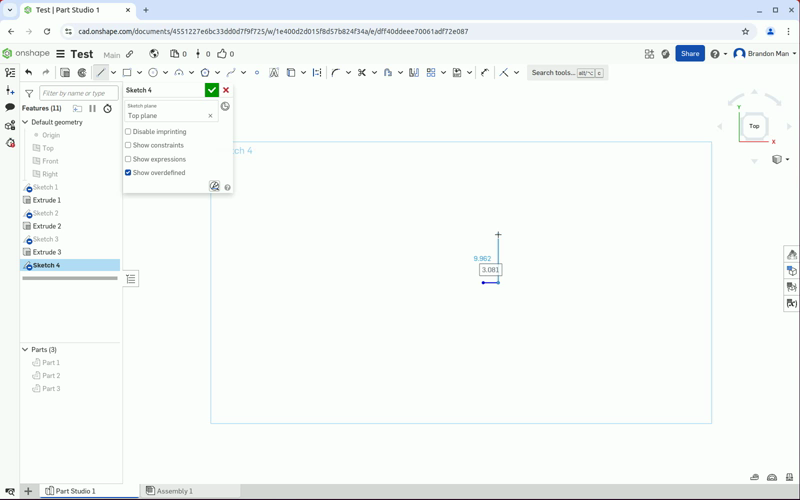
mouse_move(528, 234)
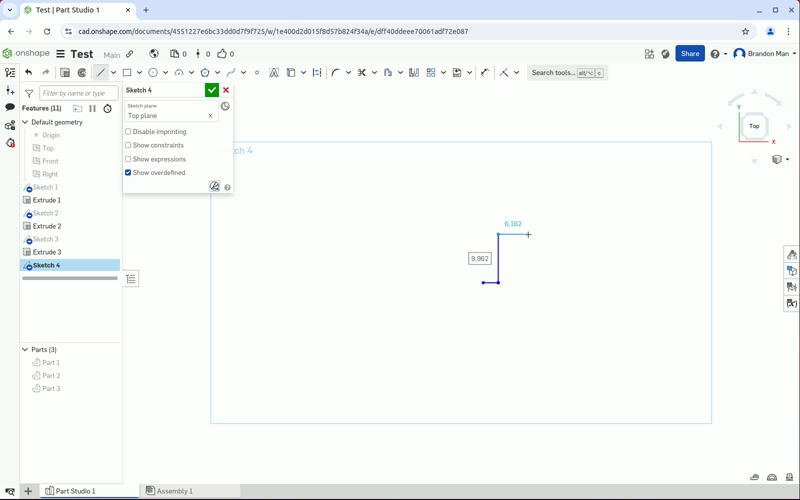
mouse_move(493, 234)
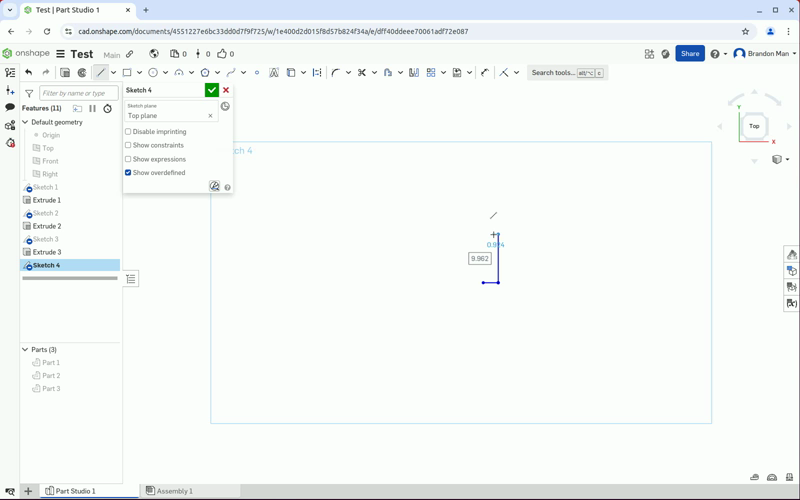
scroll(6)
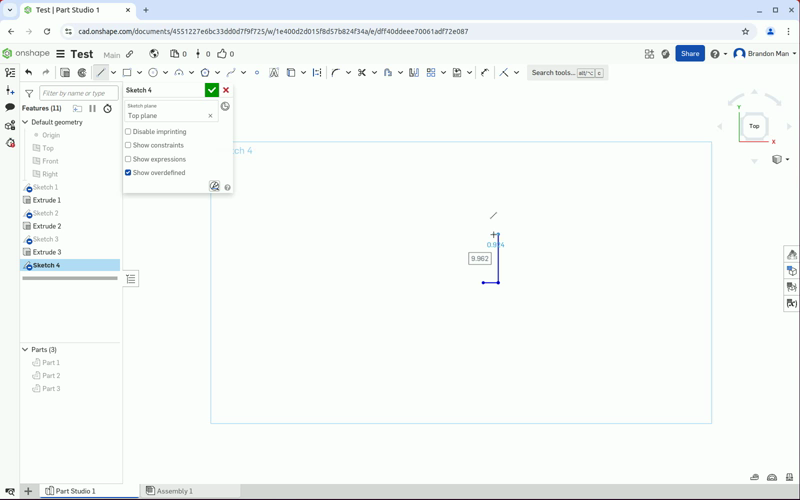
scroll(6)
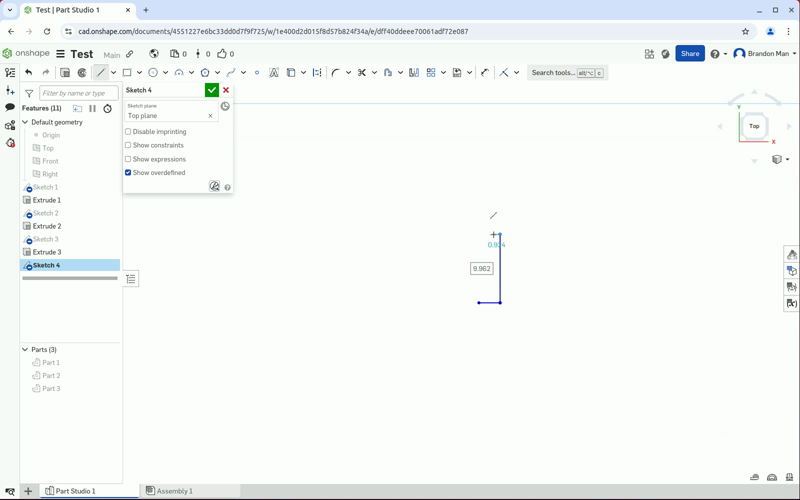
scroll(6)
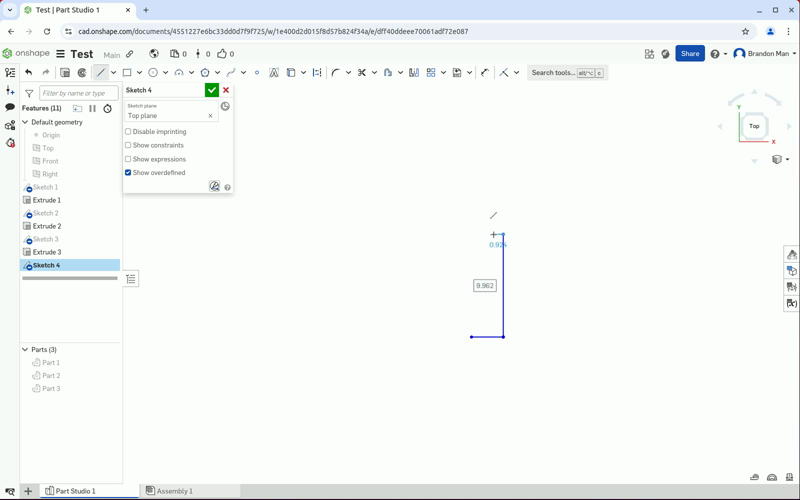
scroll(6)
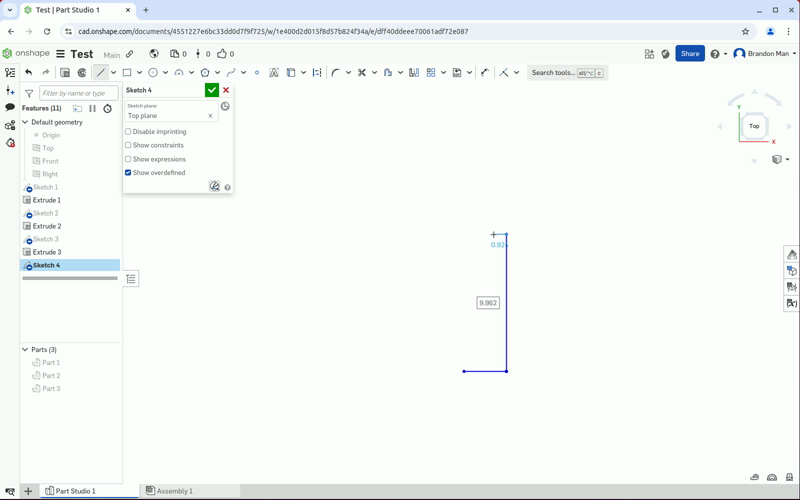
scroll(6)
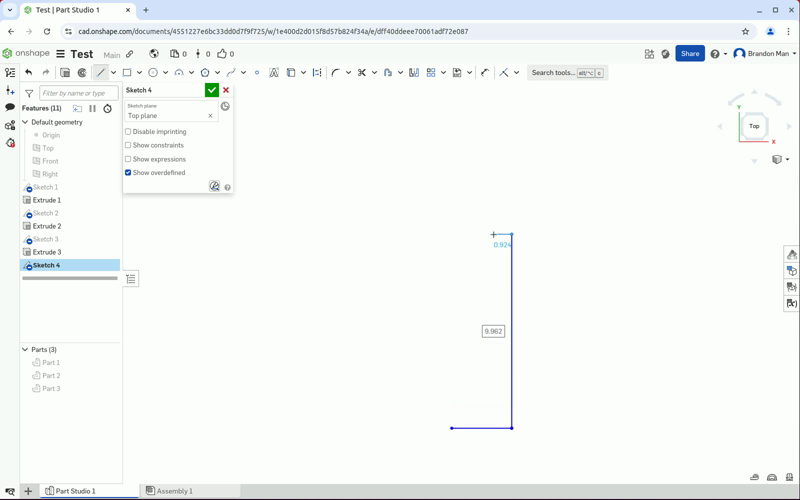
scroll(6)
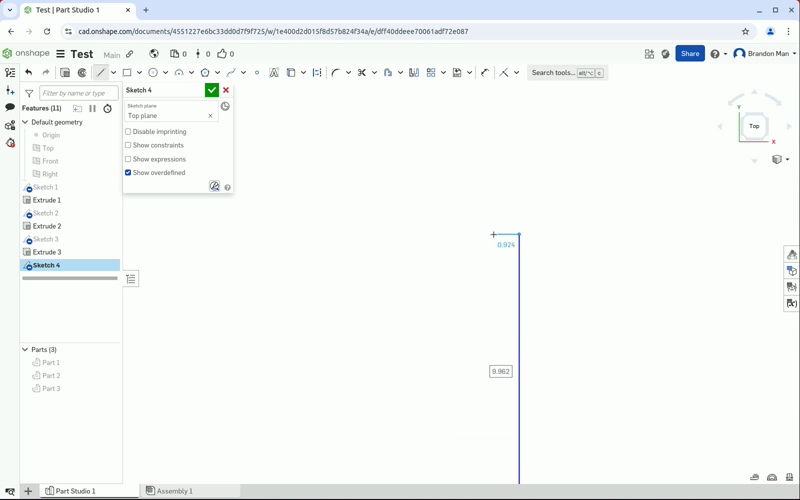
scroll(6)
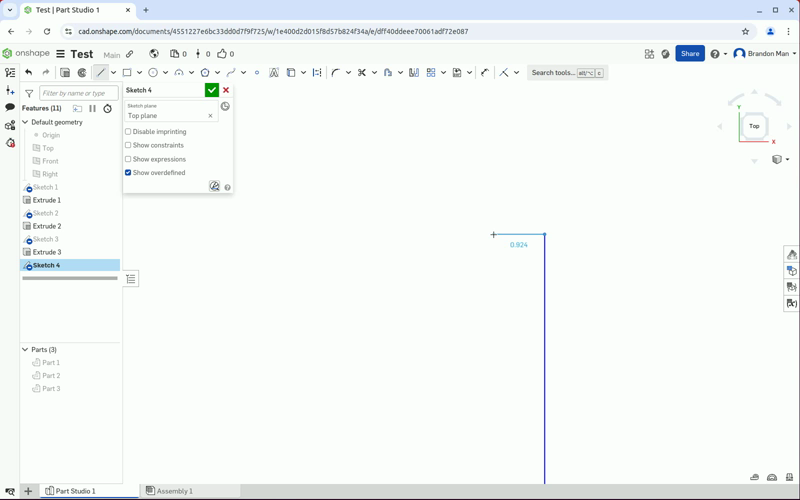
click(493, 234)
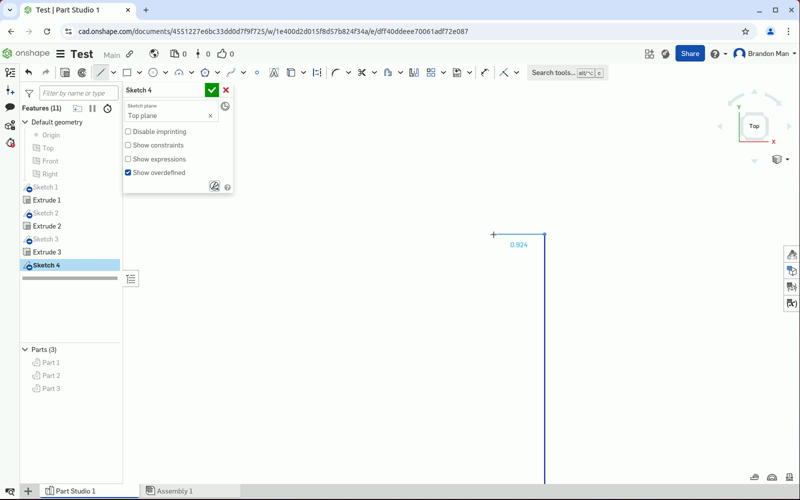
scroll(-6)
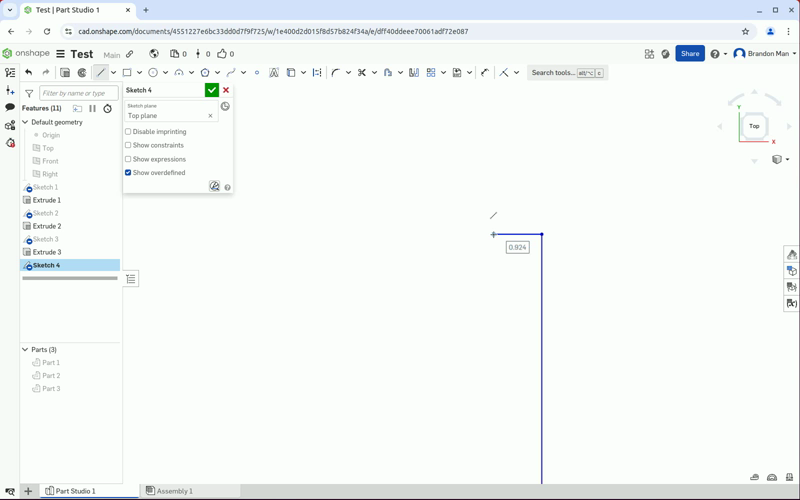
scroll(-6)
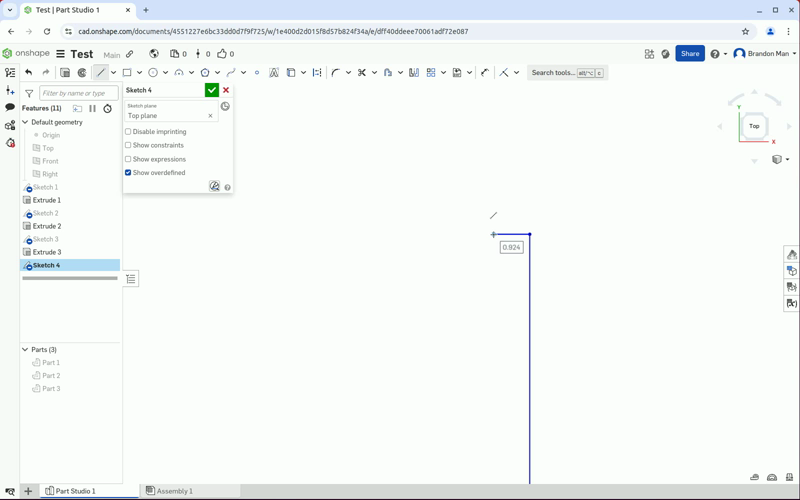
scroll(-6)
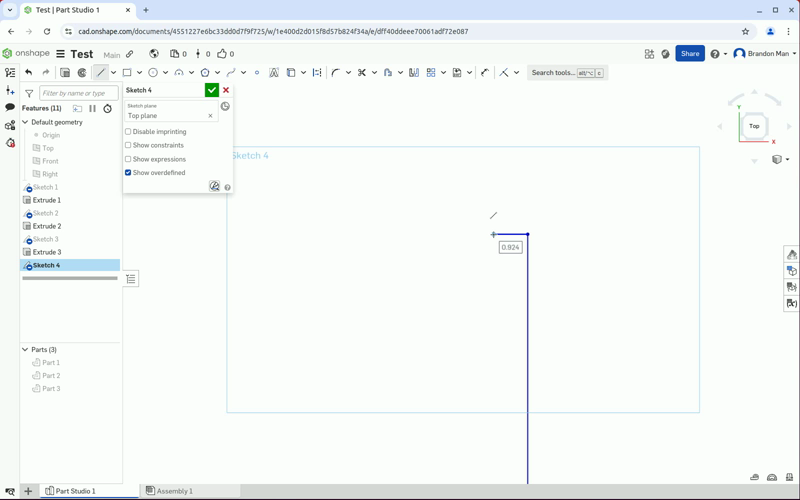
scroll(-6)
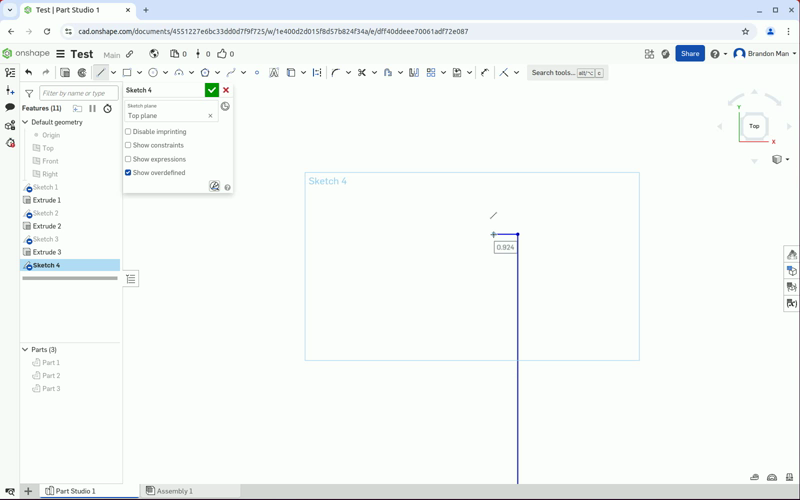
scroll(-6)
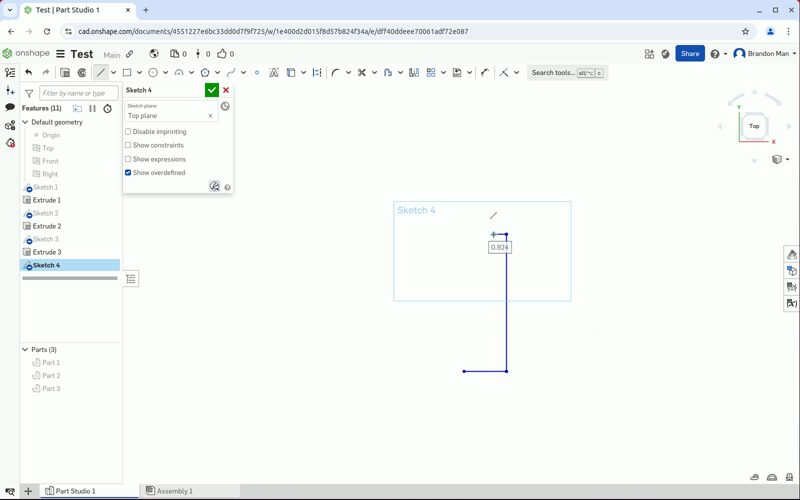
scroll(-6)
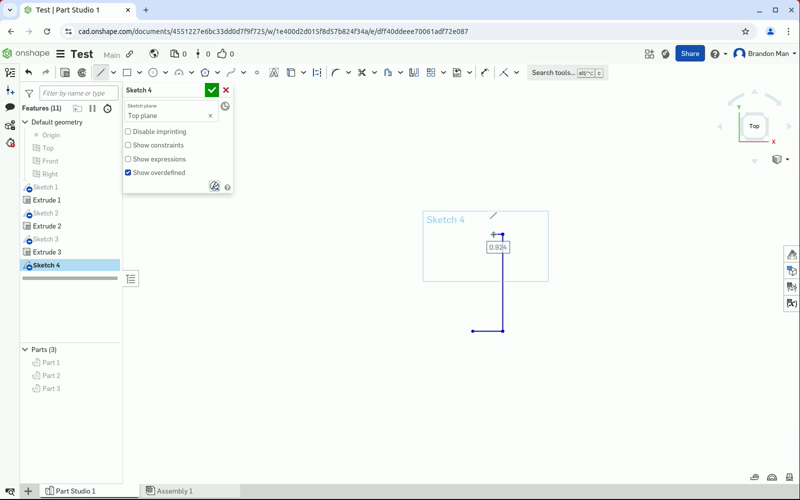
scroll(-6)
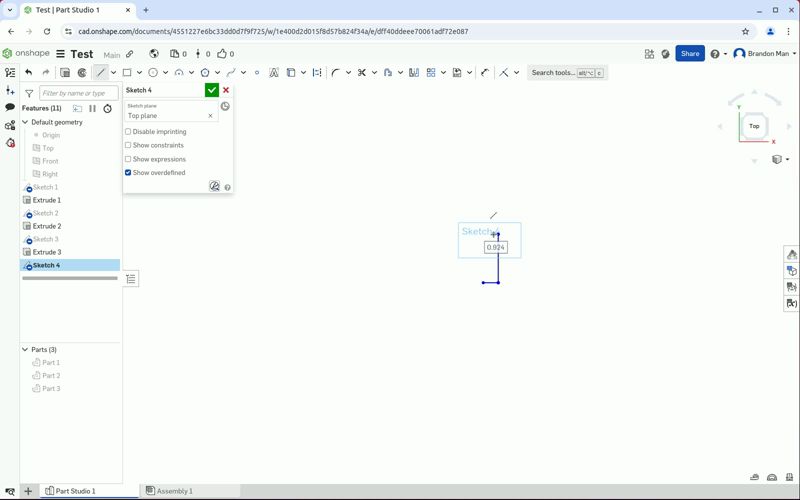
key_up(shift)
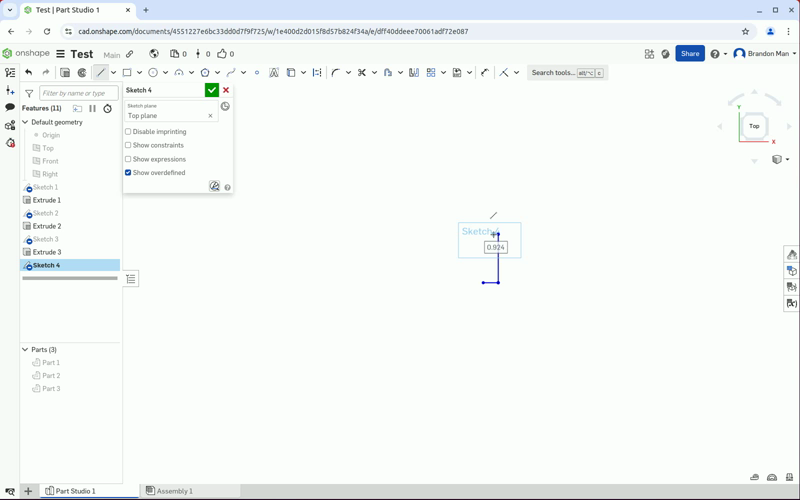
key_down(shift)
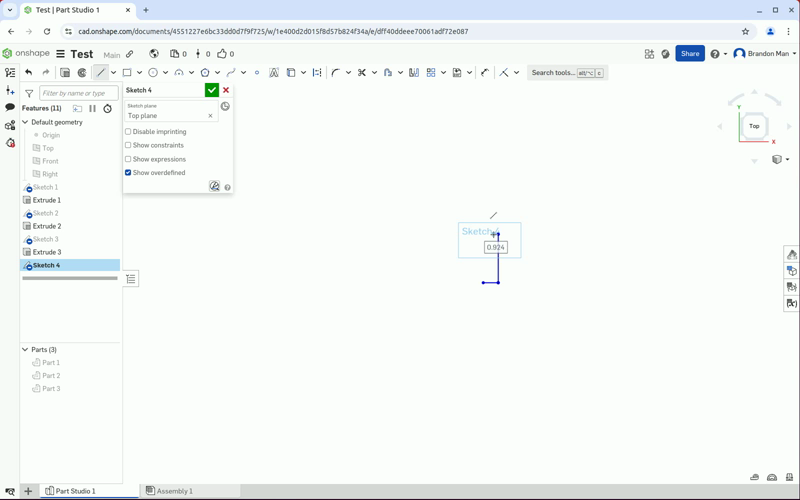
mouse_move(523, 234)
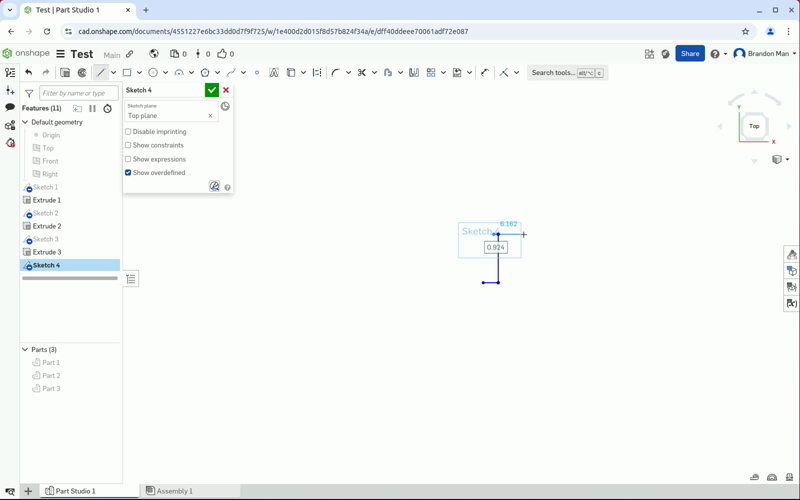
mouse_move(483, 249)
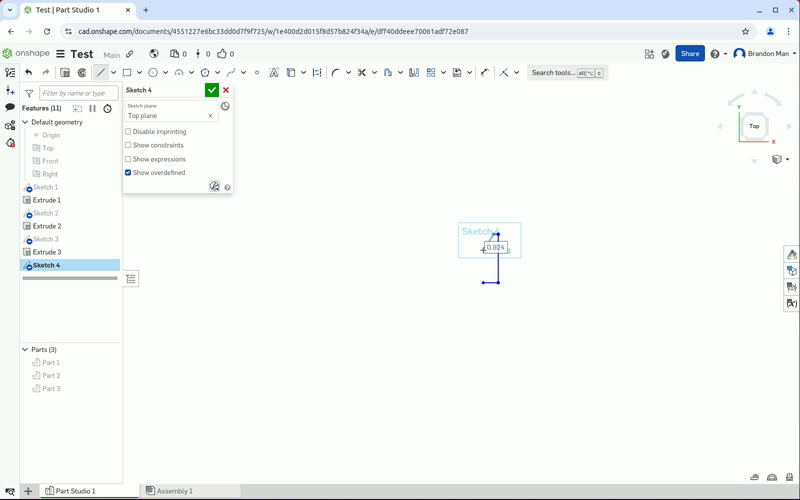
click(483, 249)
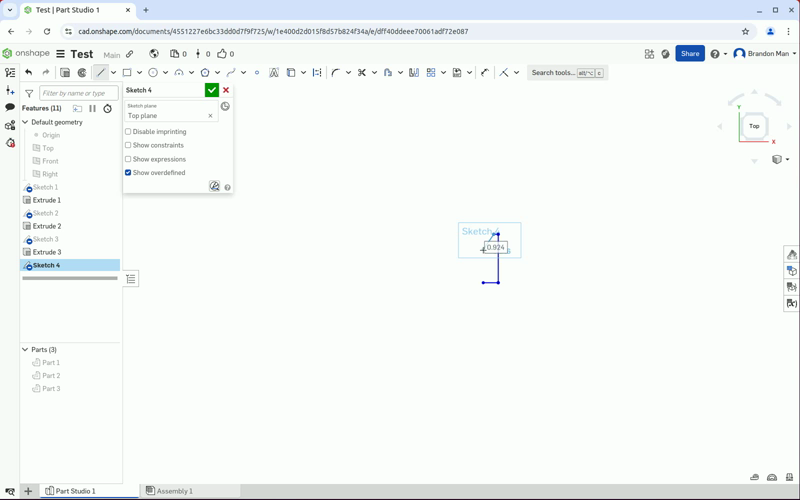
key_up(shift)
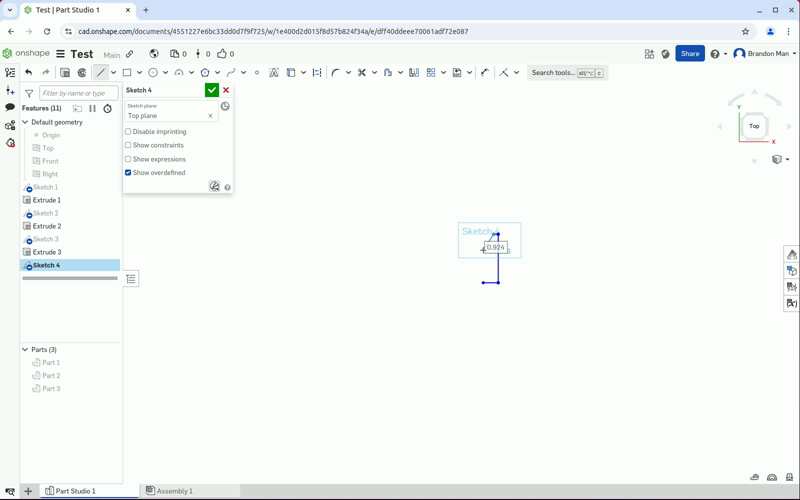
mouse_move(513, 249)
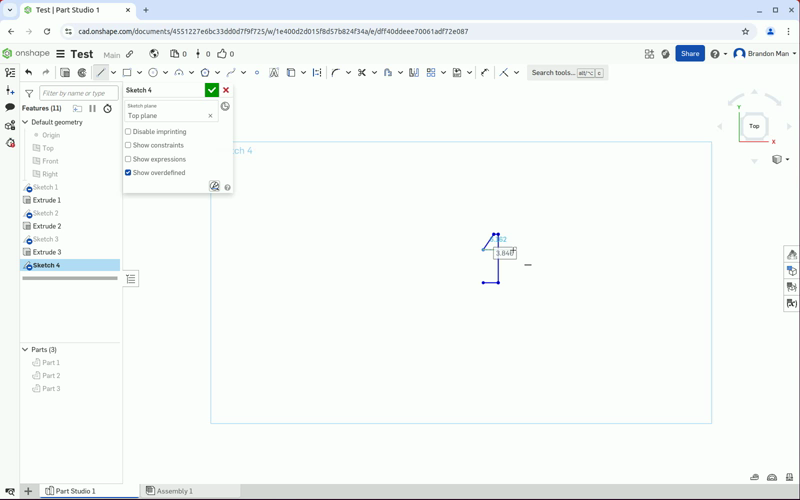
key_down(shift)
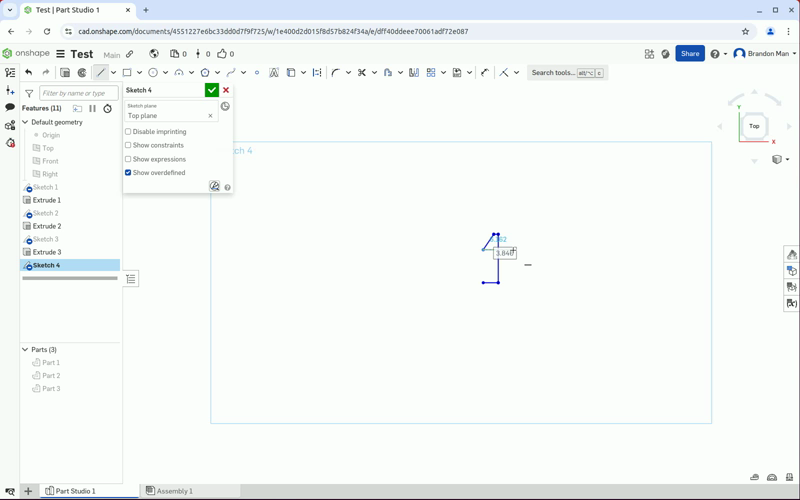
mouse_move(483, 282)
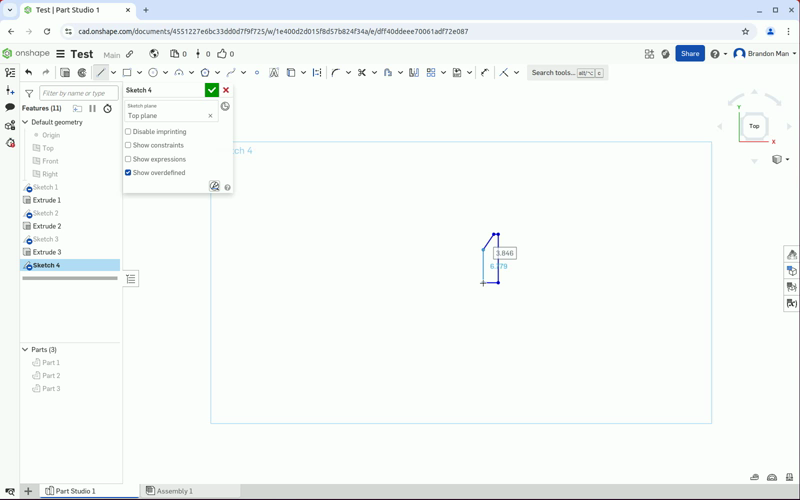
key_up(shift)
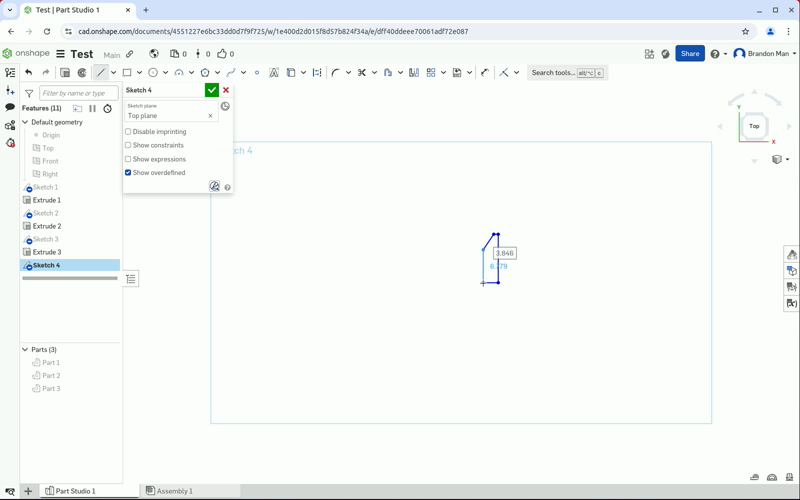
click(483, 282)
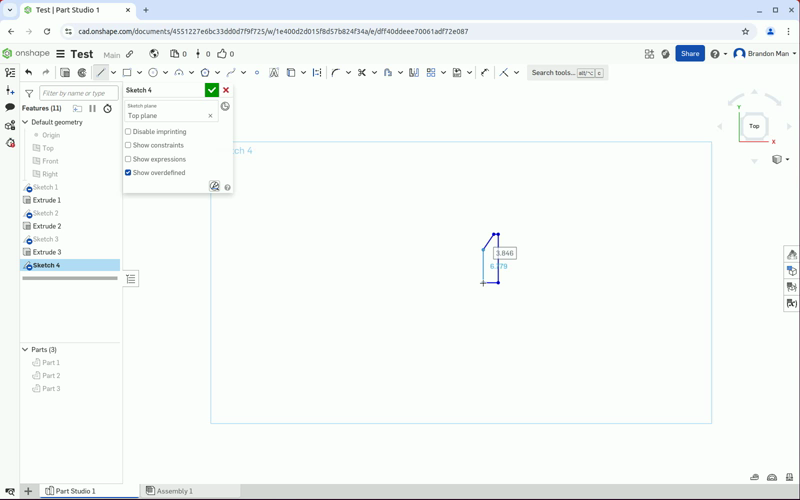
key(esc)
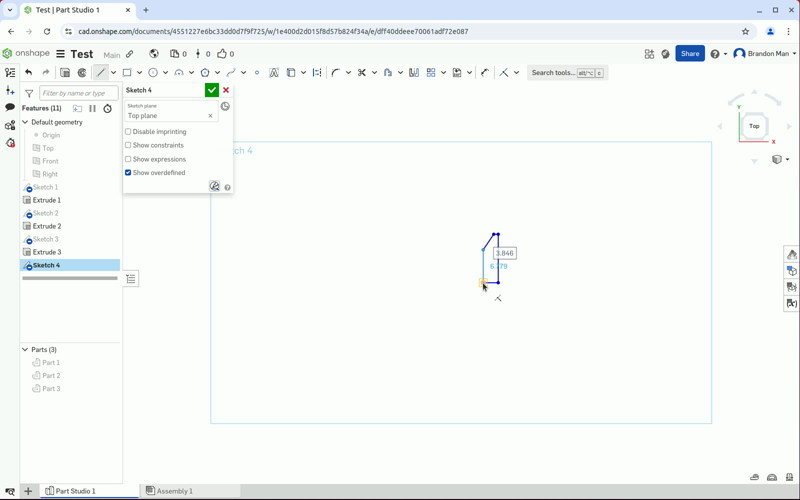
mouse_move(488, 245)
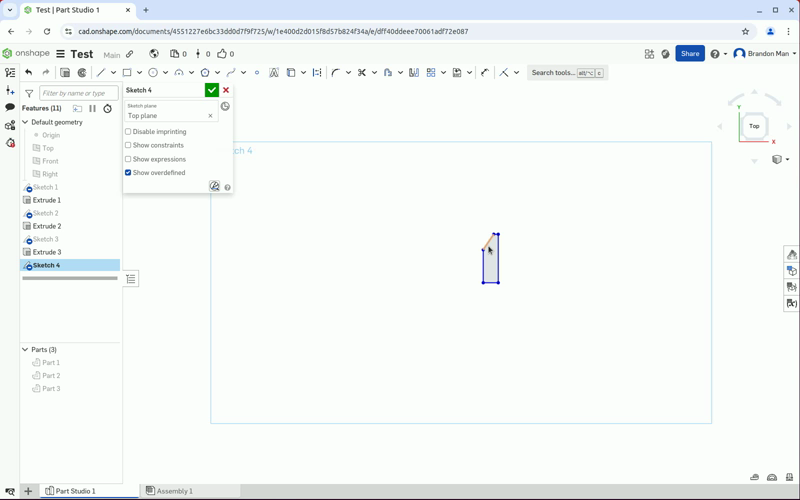
scroll(6)
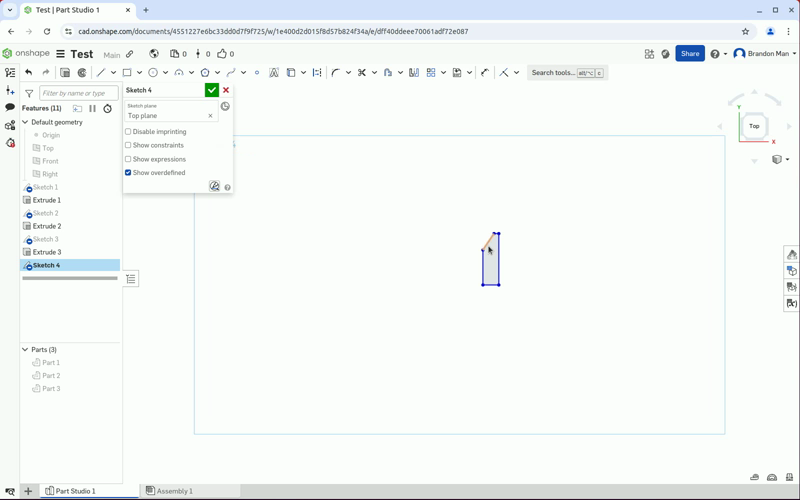
scroll(6)
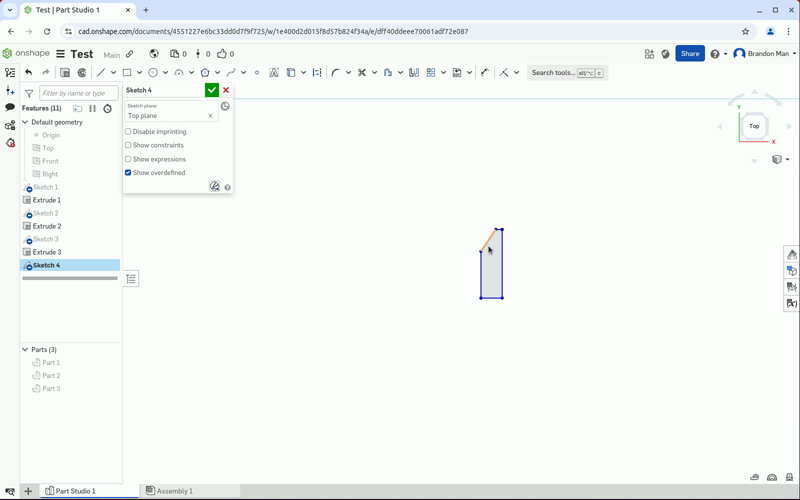
scroll(6)
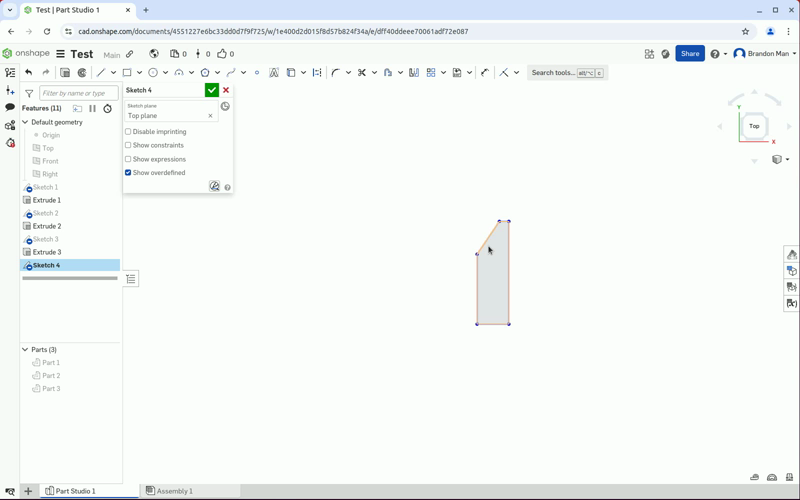
scroll(6)
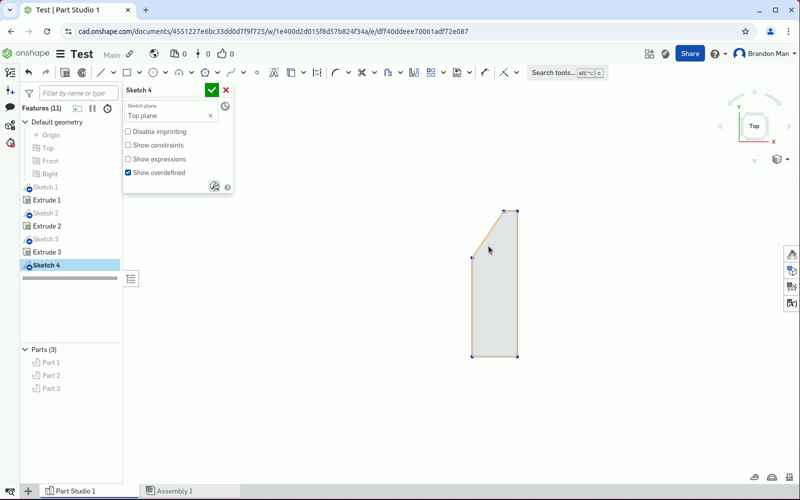
scroll(6)
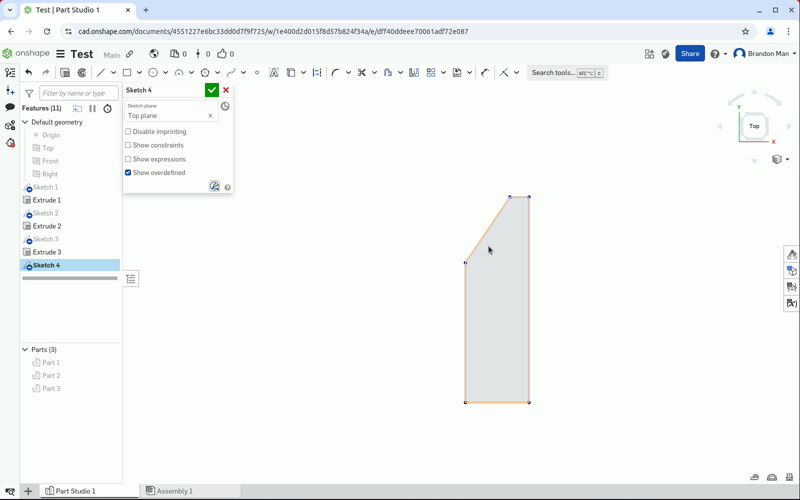
scroll(6)
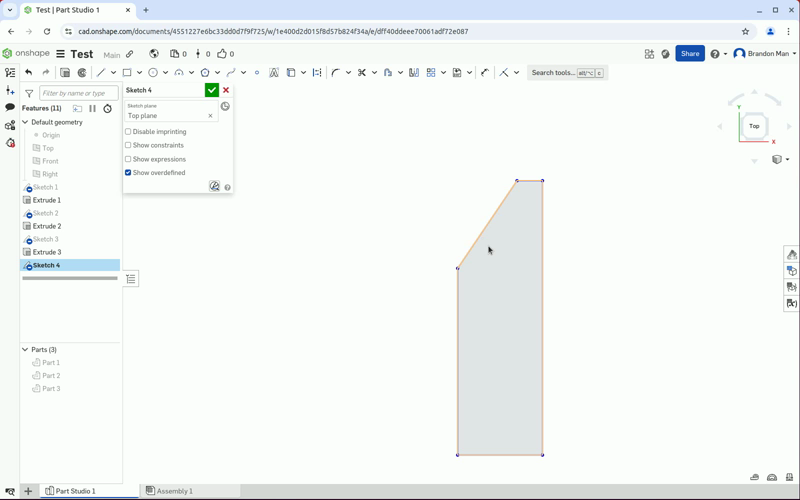
scroll(6)
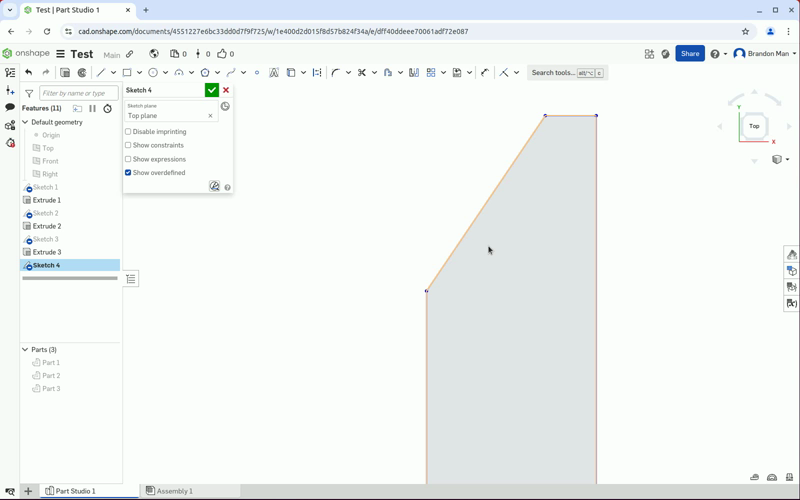
click(488, 245)
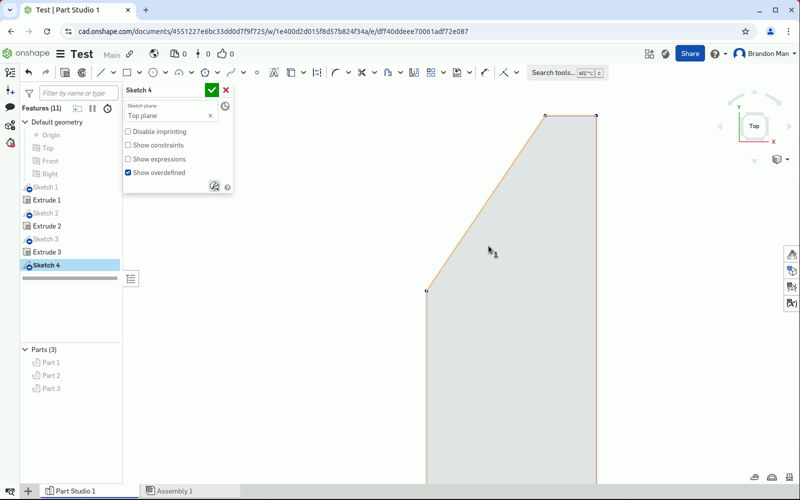
scroll(-6)
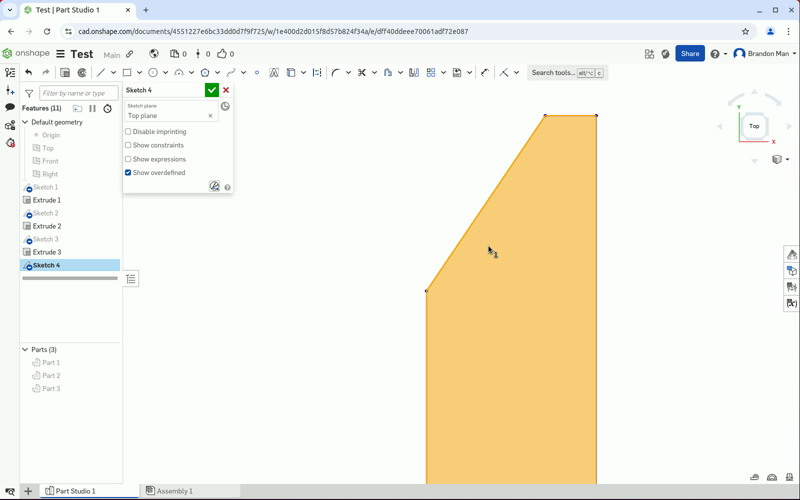
scroll(-6)
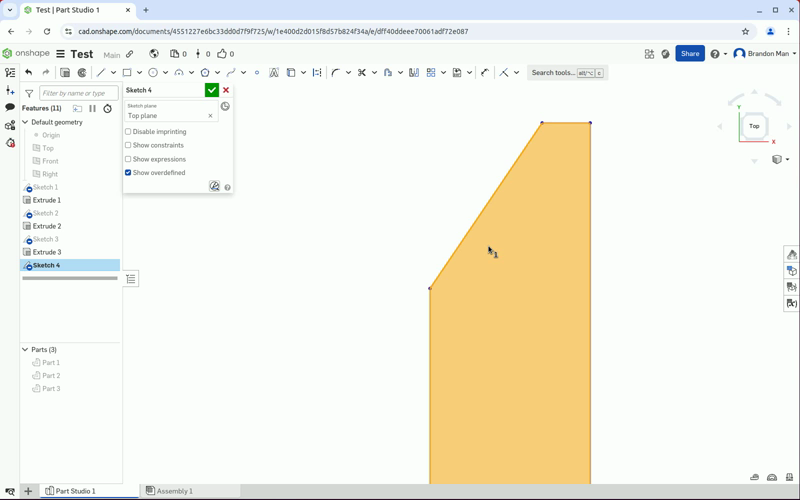
scroll(-6)
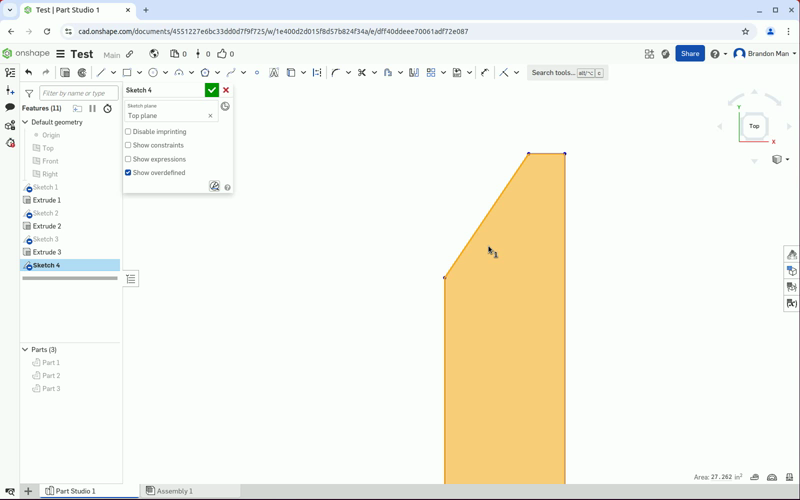
scroll(-6)
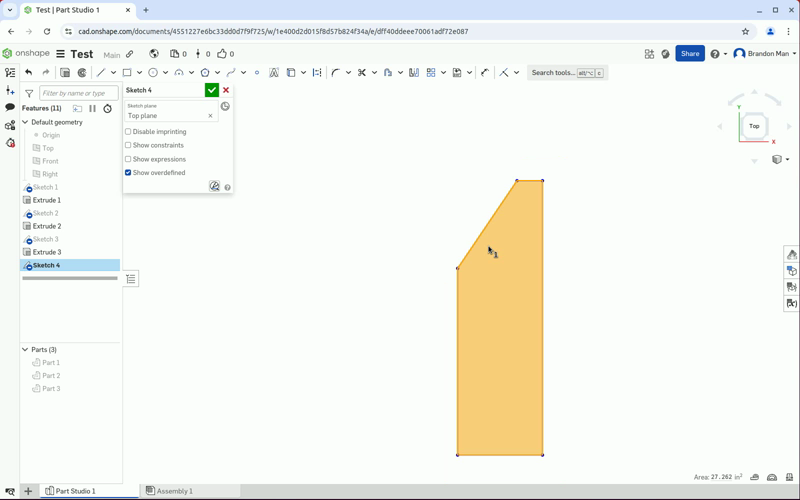
scroll(-6)
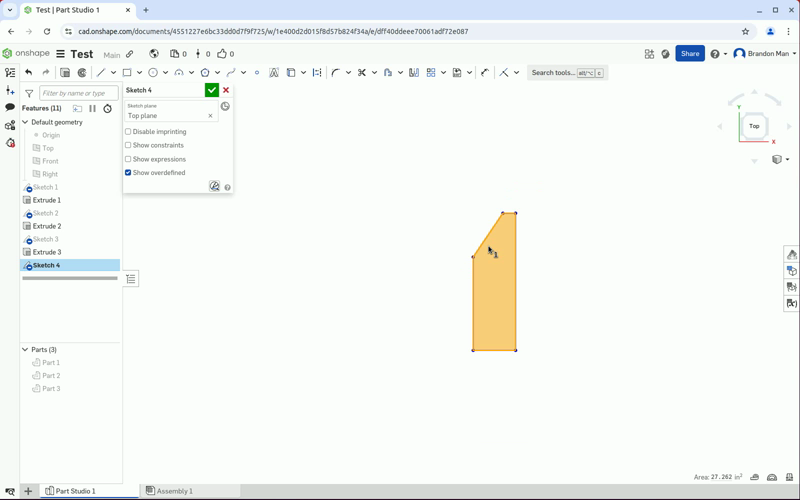
scroll(-6)
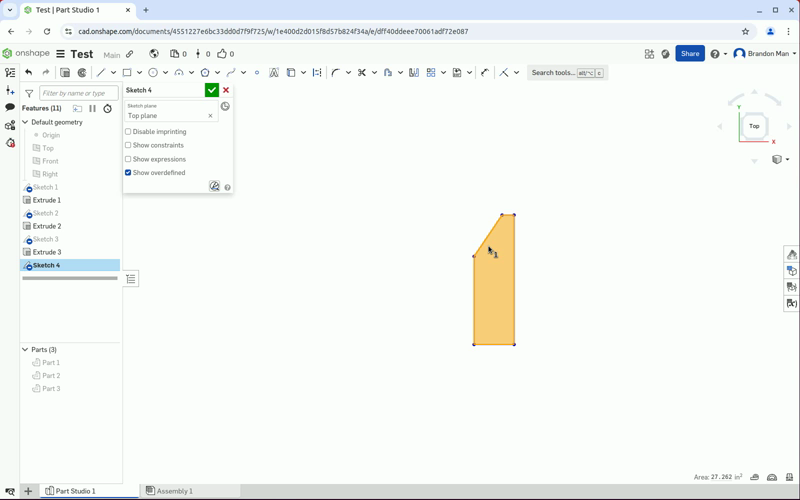
scroll(-6)
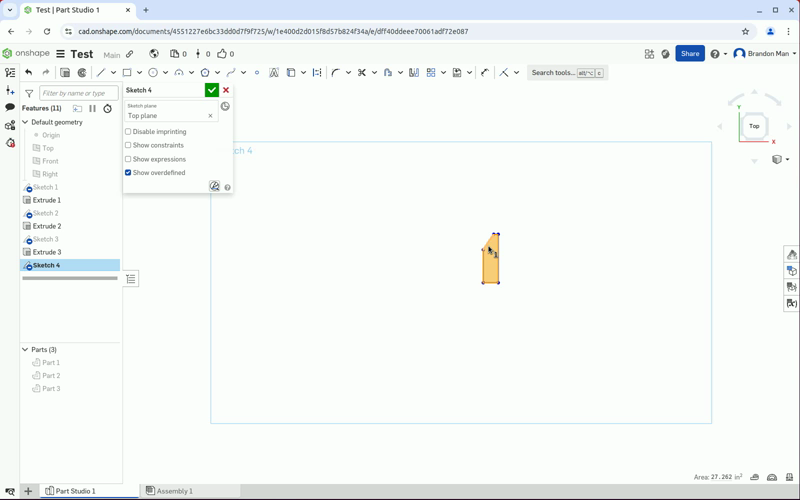
mouse_move(73, 352)
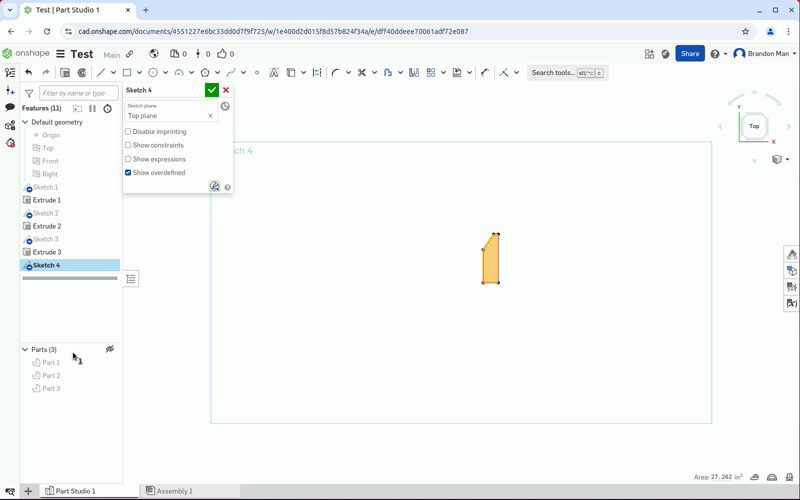
key(shift+y)
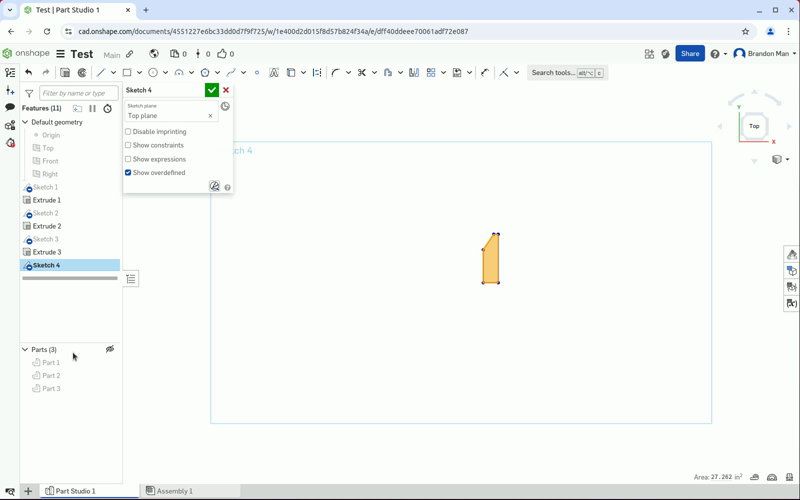
key(shift+e)
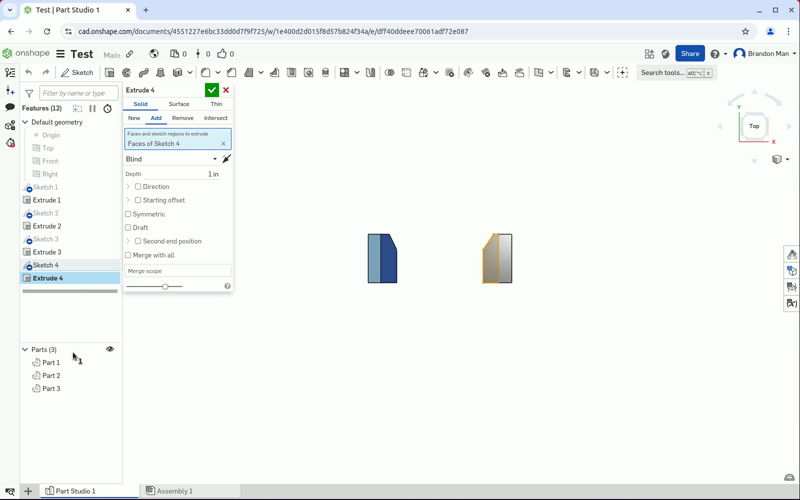
mouse_move(143, 106)
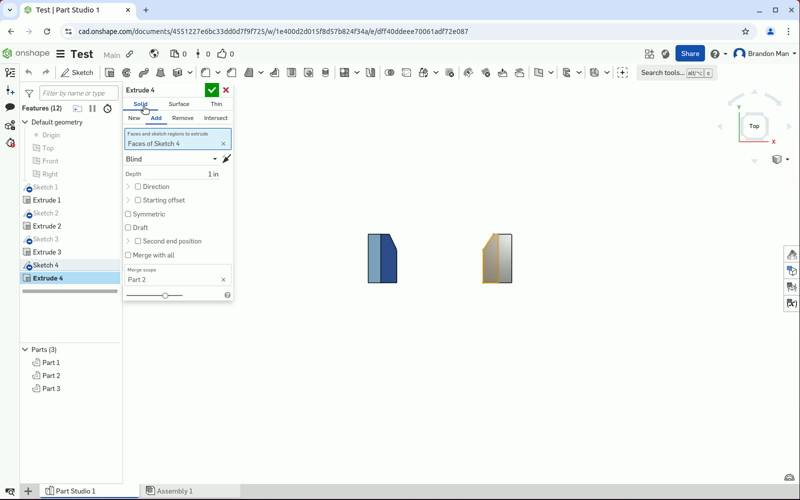
click(143, 106)
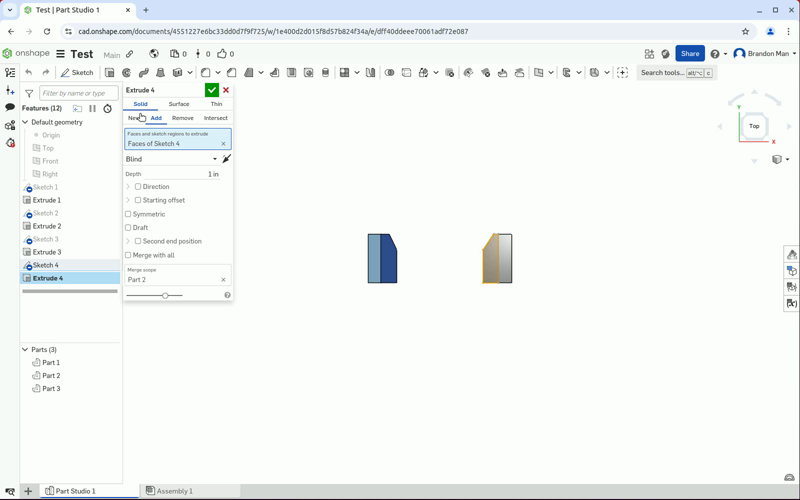
mouse_move(137, 120)
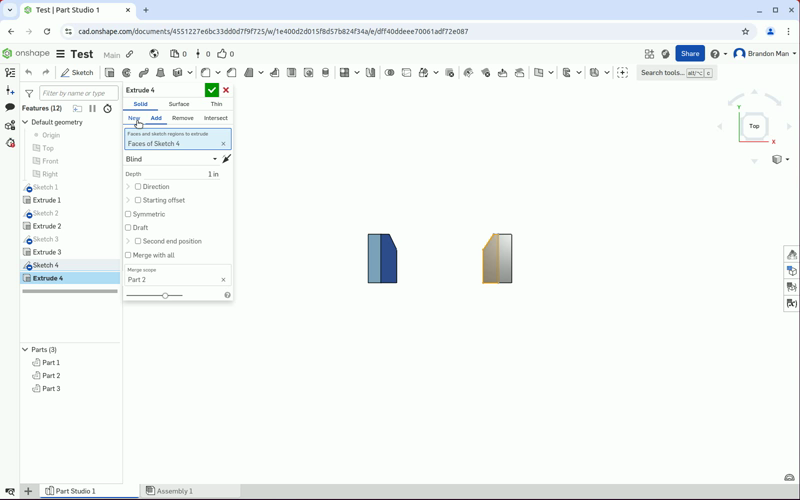
click(137, 120)
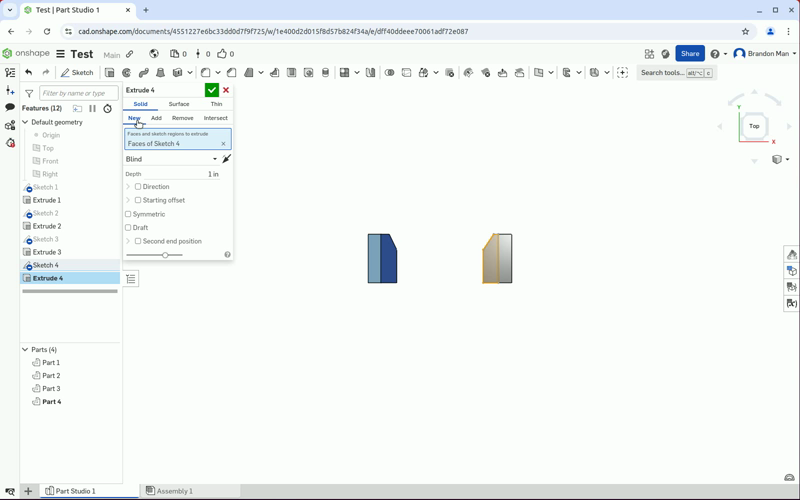
key(tab, 4)
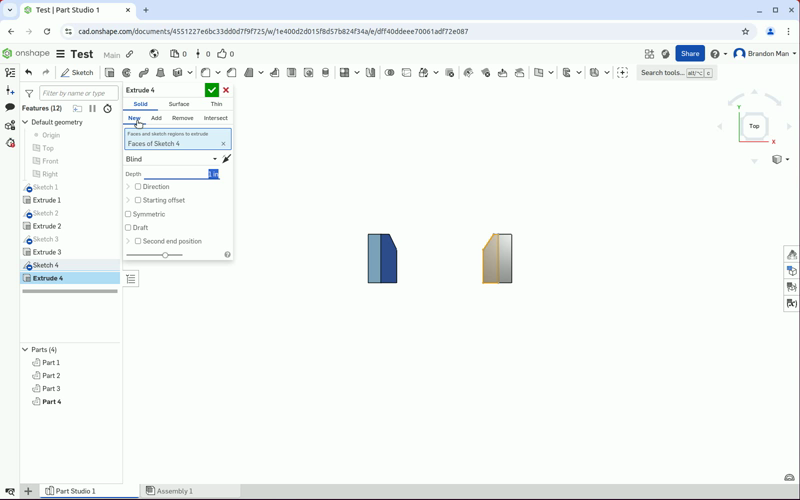
text(3.37)
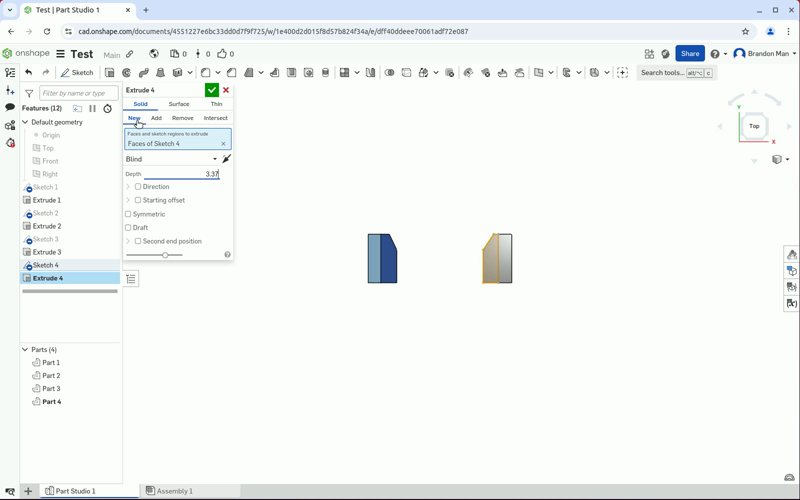
key(enter)
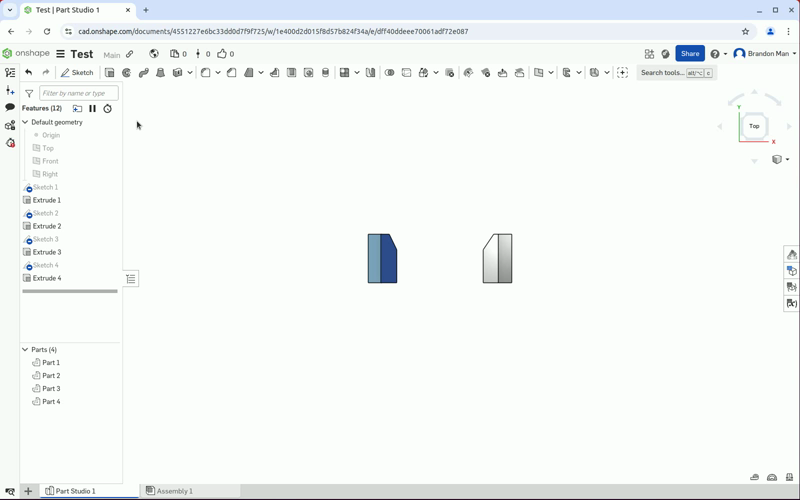
key(shift+h)
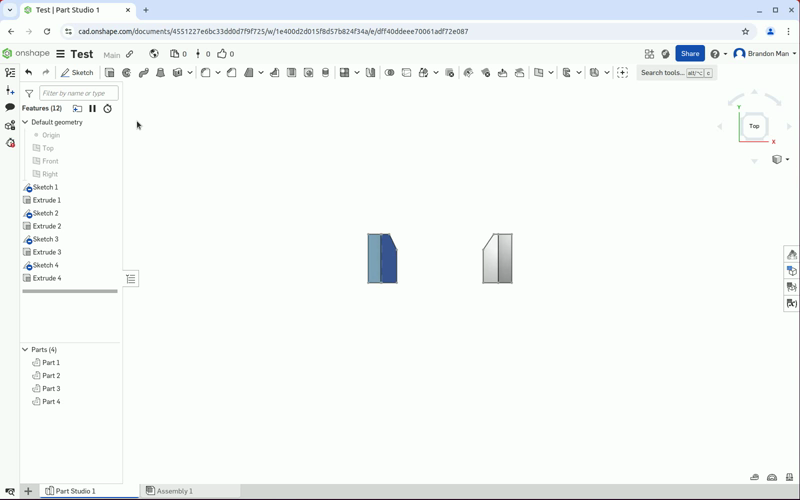
key(shift+h)
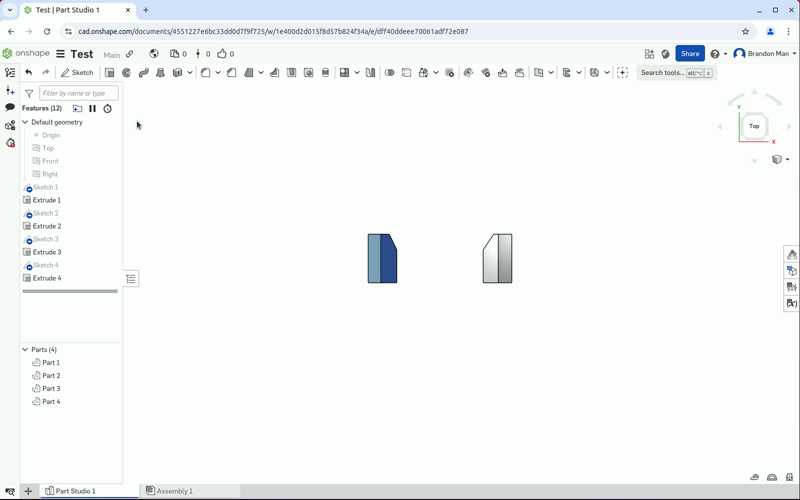
mouse_move(73, 189)
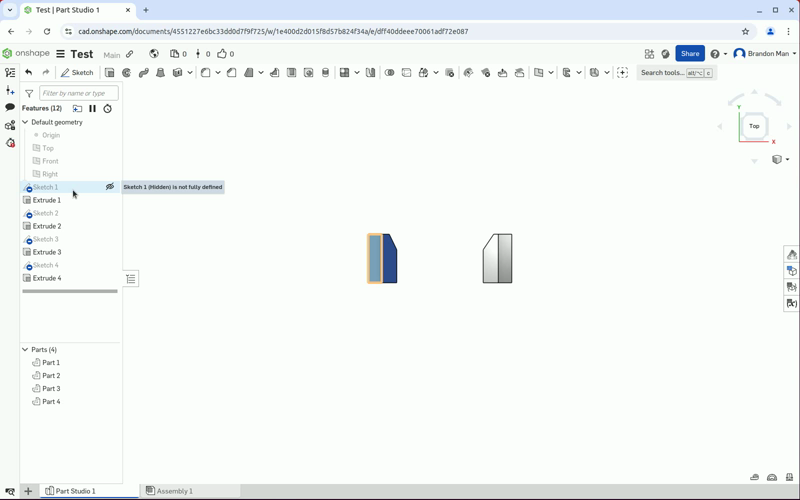
click(73, 189)
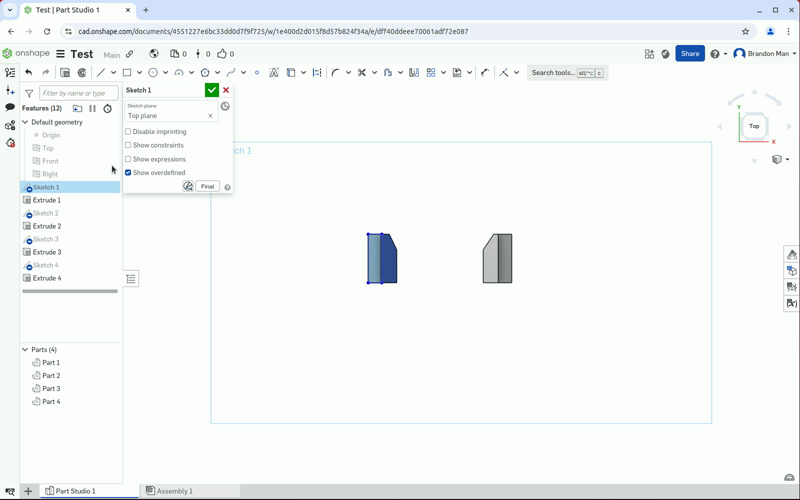
mouse_move(229, 92)
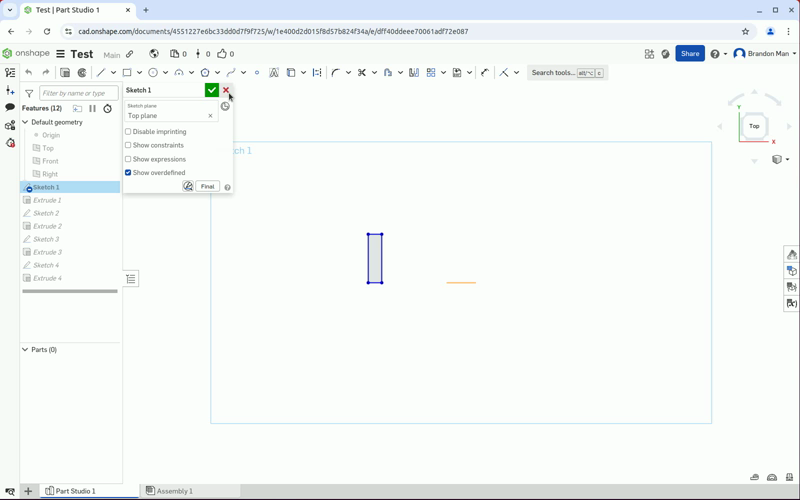
click(229, 92)
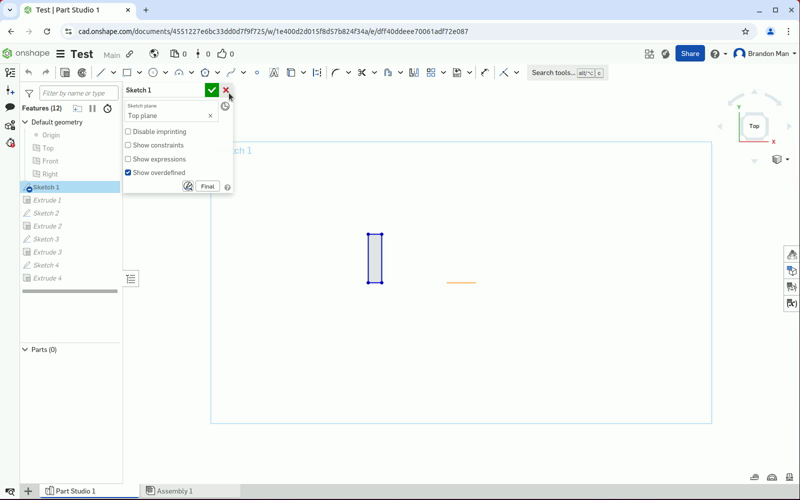
key(shift+s)
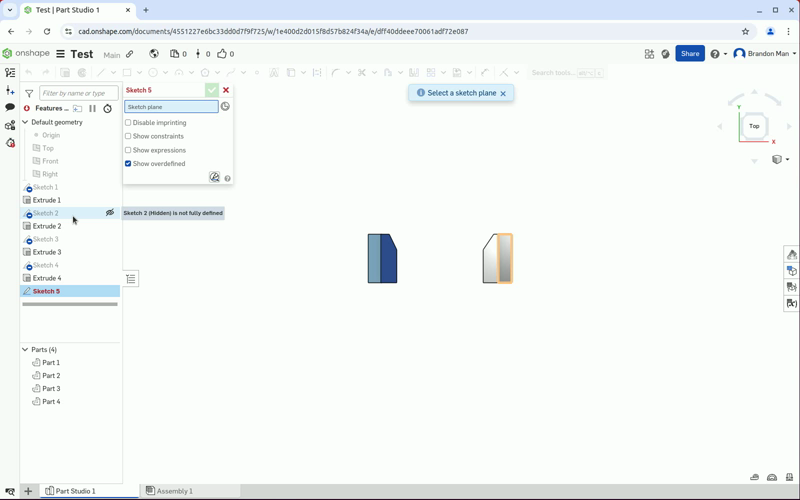
scroll(3)
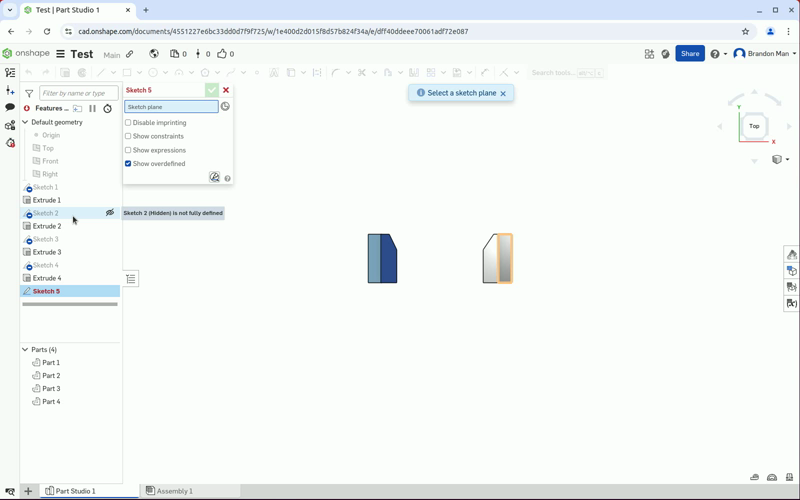
mouse_move(73, 150)
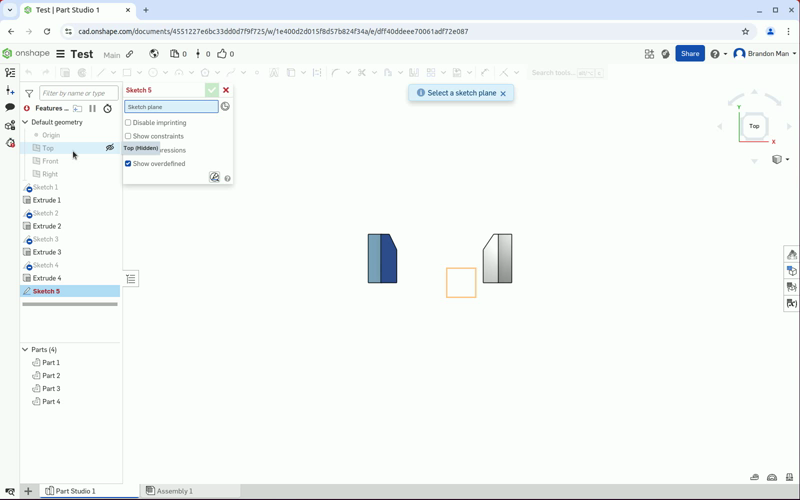
click(73, 150)
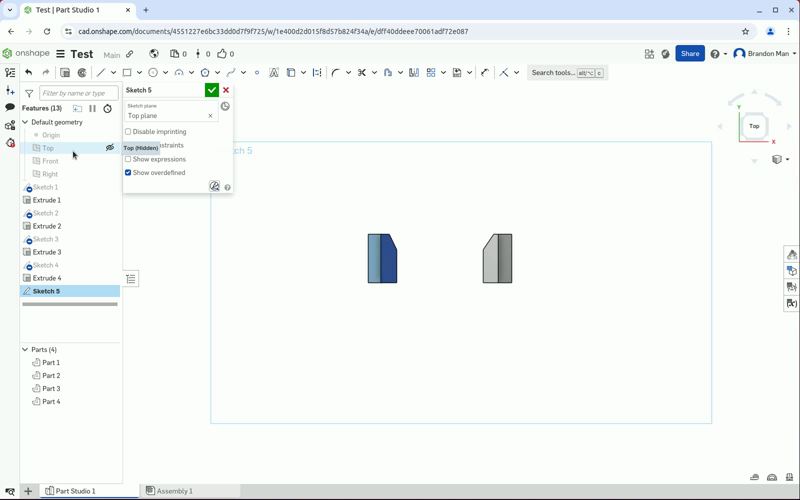
mouse_move(73, 352)
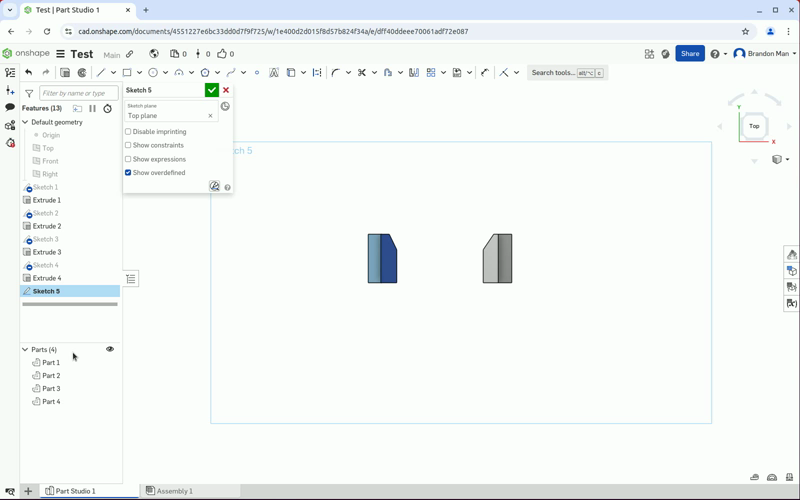
key(y)
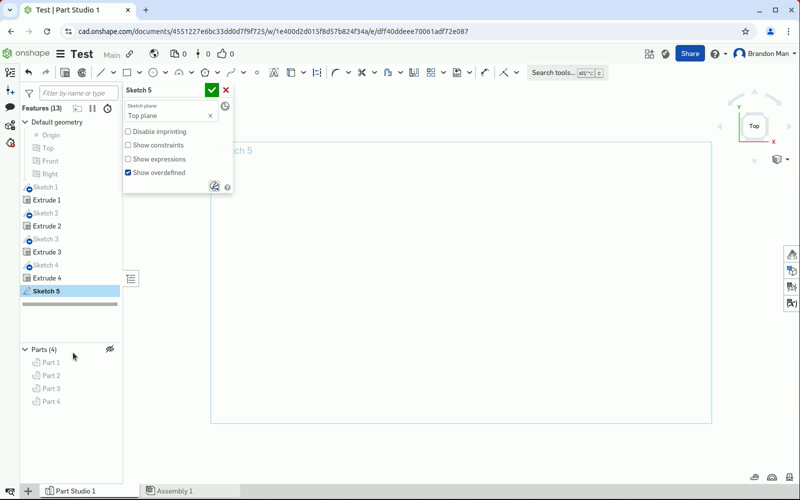
key(l)
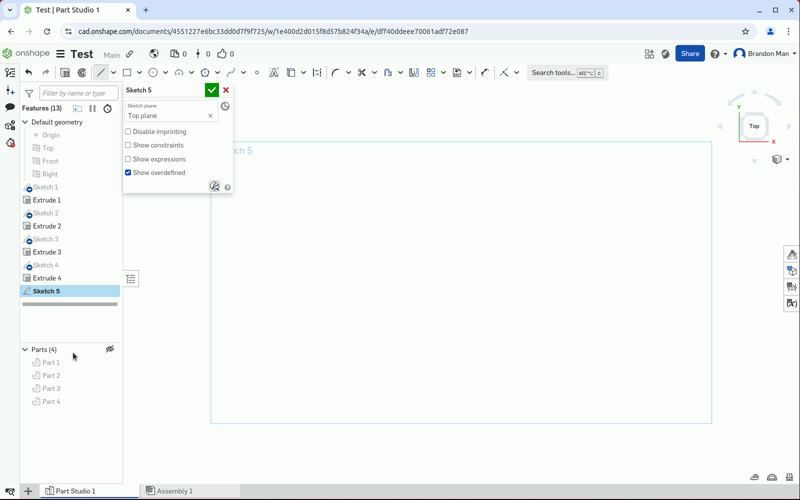
key_down(shift)
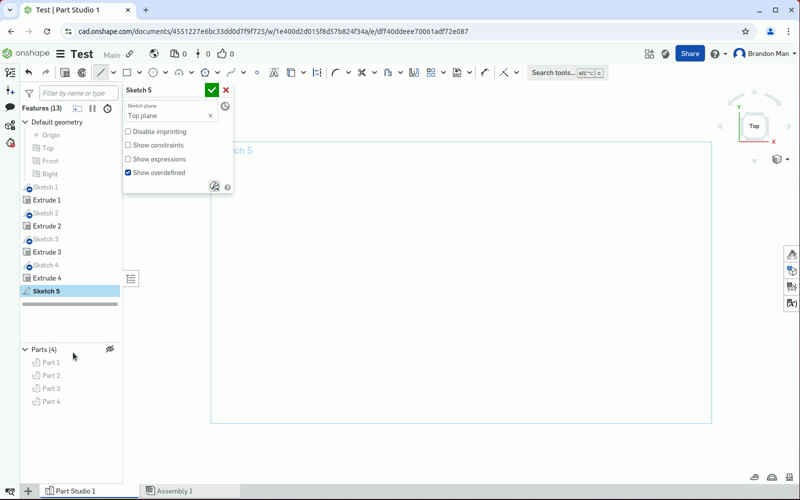
mouse_move(396, 282)
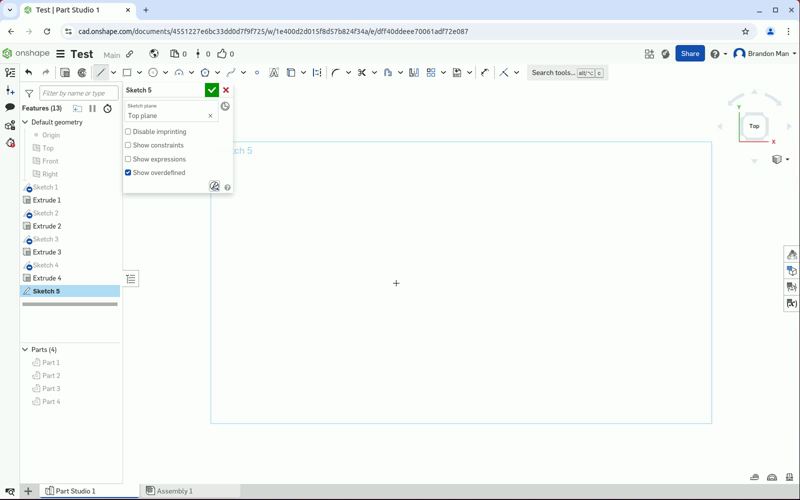
click(396, 282)
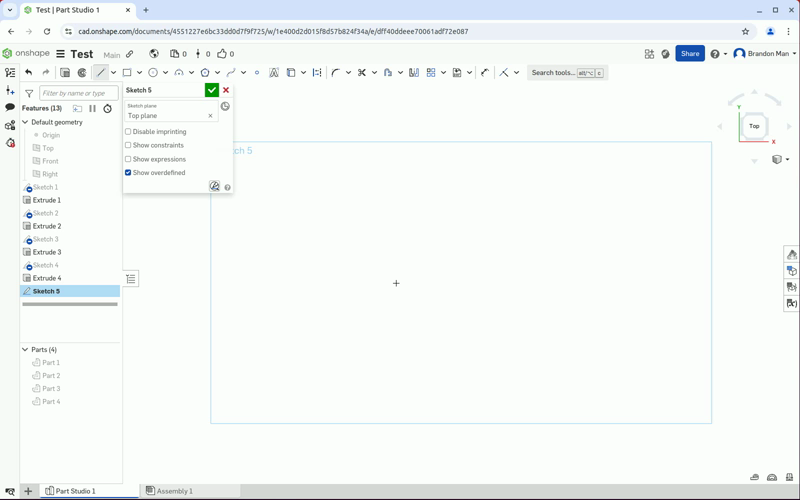
key_up(shift)
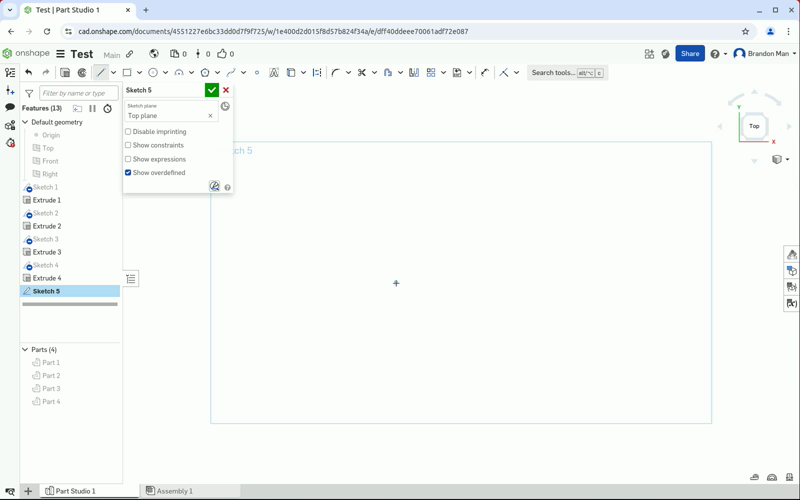
key_down(shift)
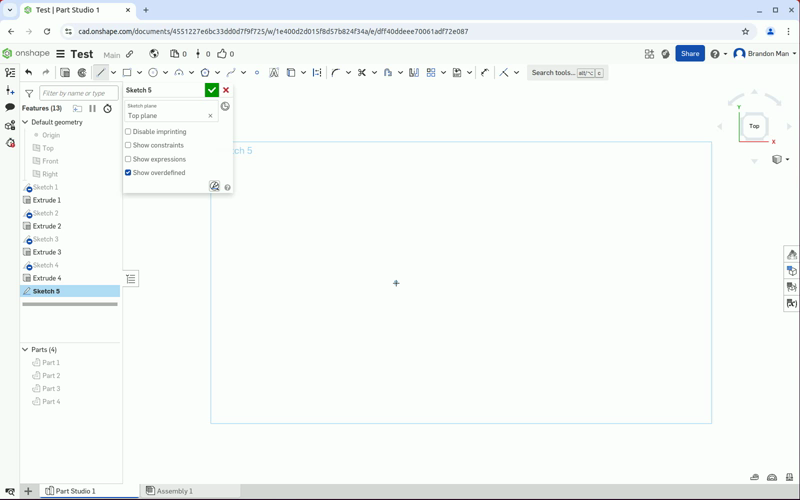
mouse_move(461, 282)
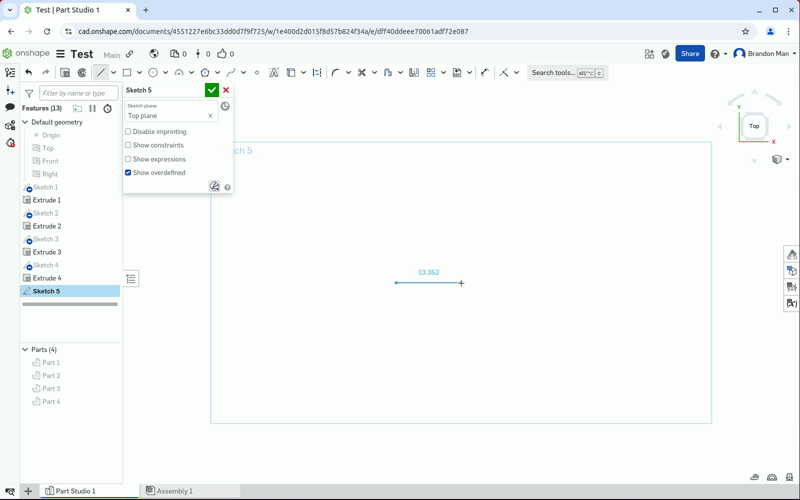
click(461, 282)
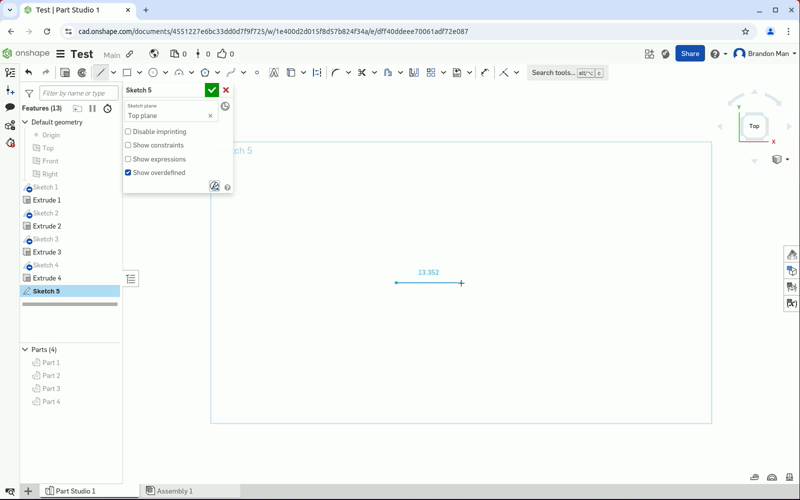
key_up(shift)
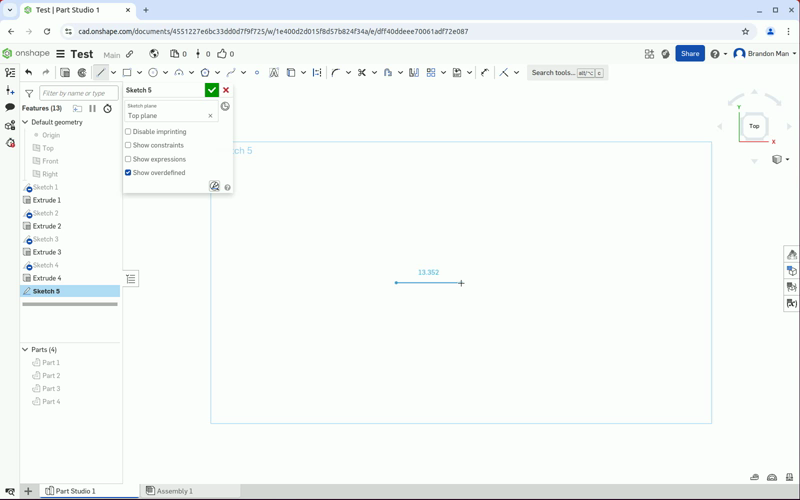
key_down(shift)
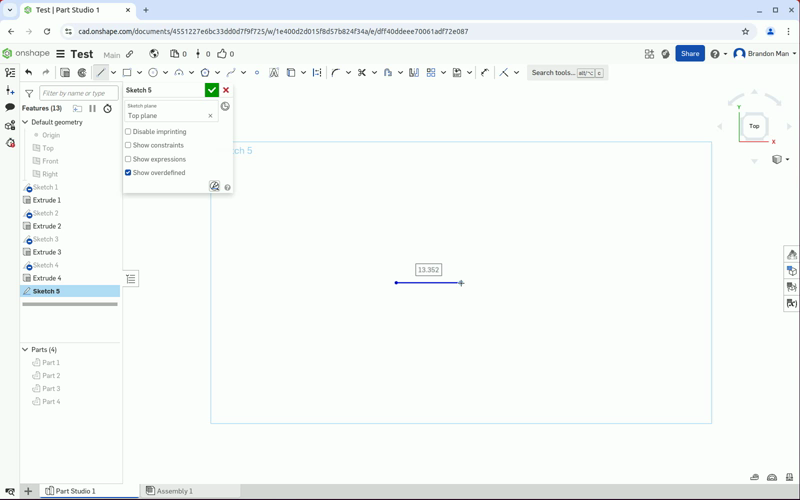
mouse_move(491, 282)
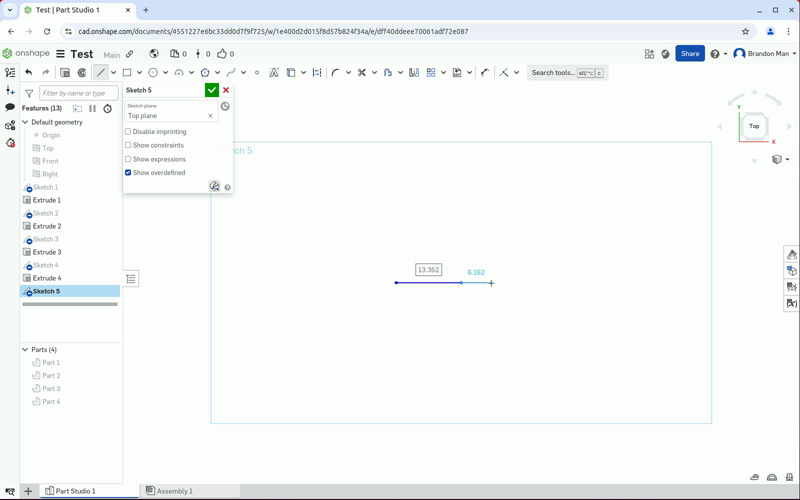
mouse_move(461, 250)
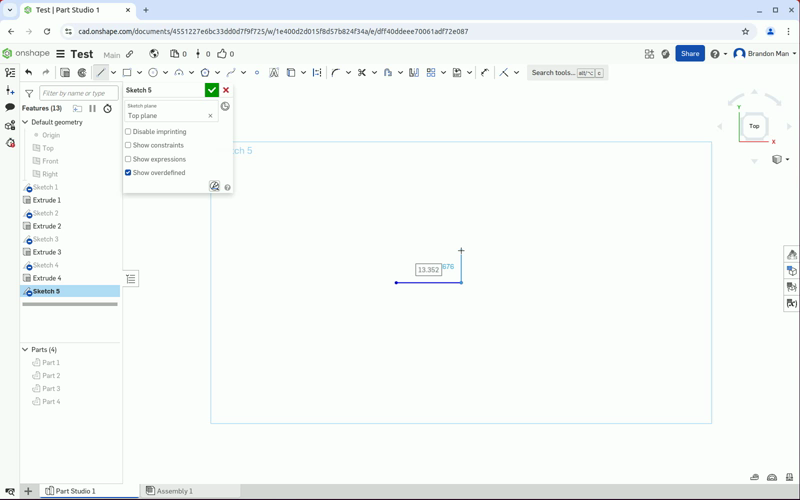
click(461, 250)
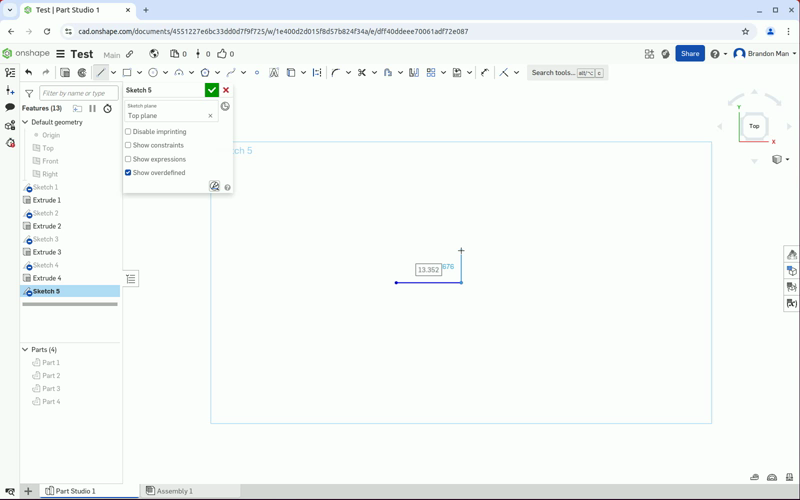
key_up(shift)
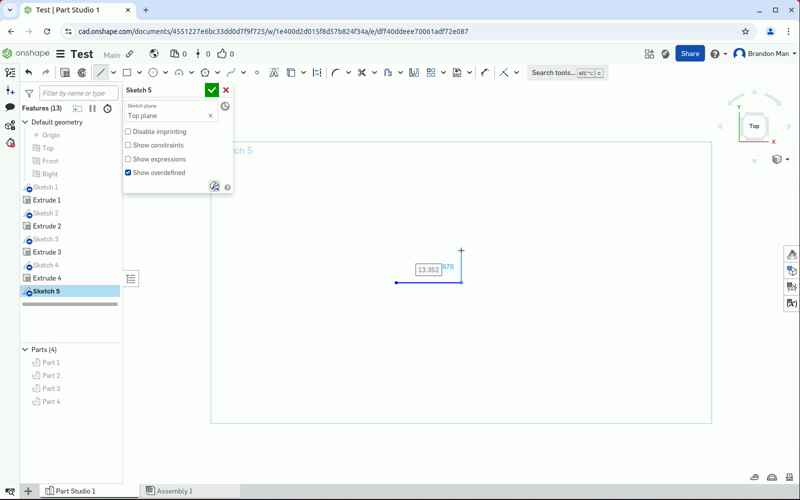
key_down(shift)
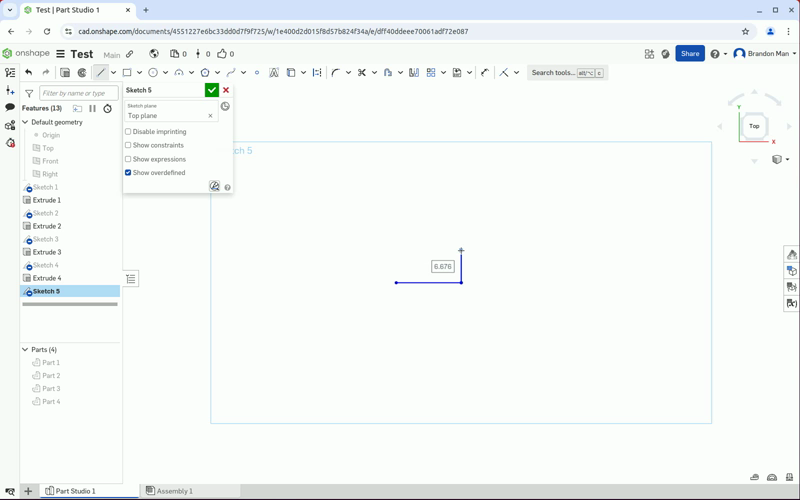
mouse_move(396, 250)
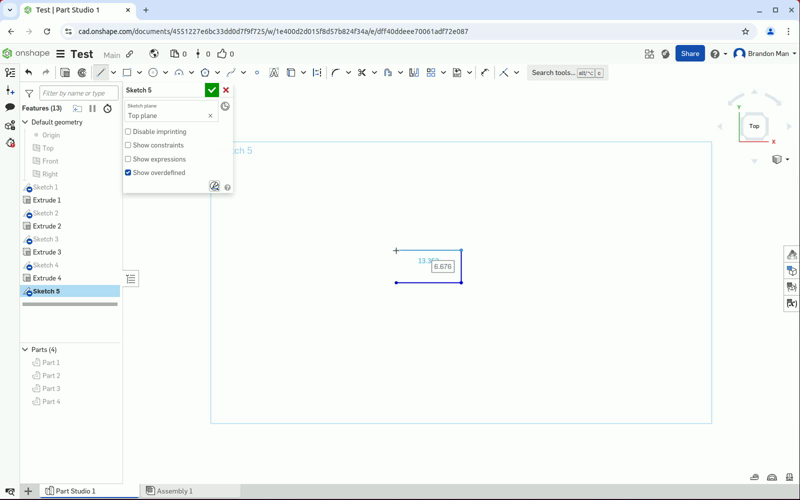
click(396, 250)
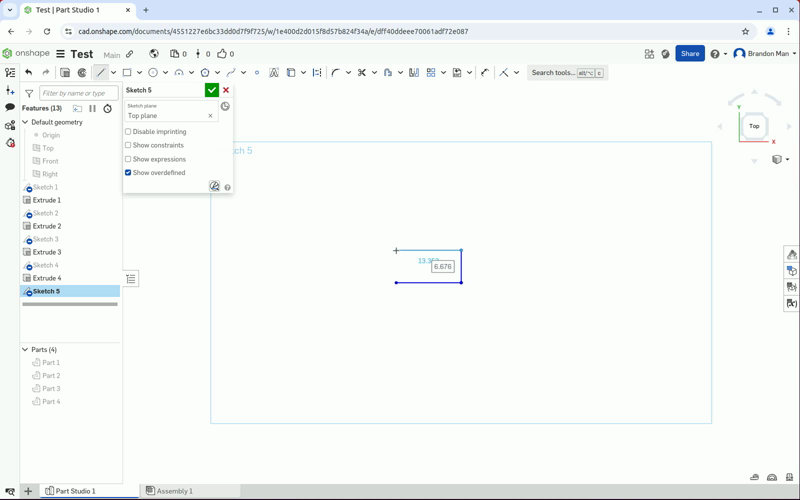
key_up(shift)
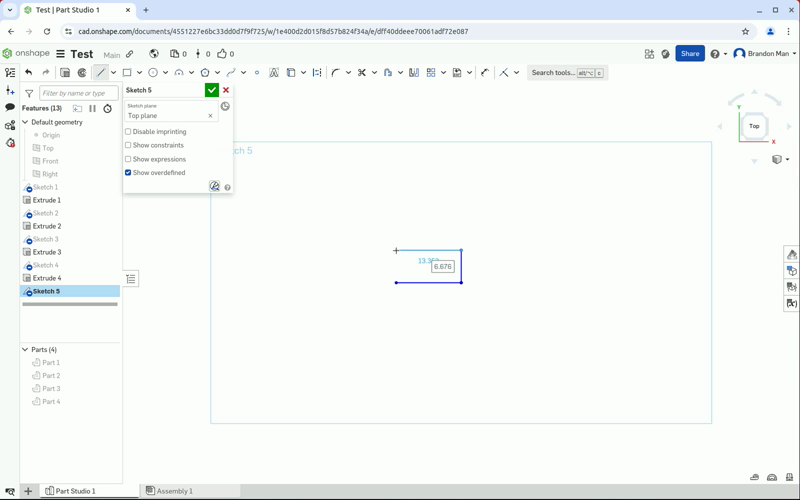
mouse_move(426, 250)
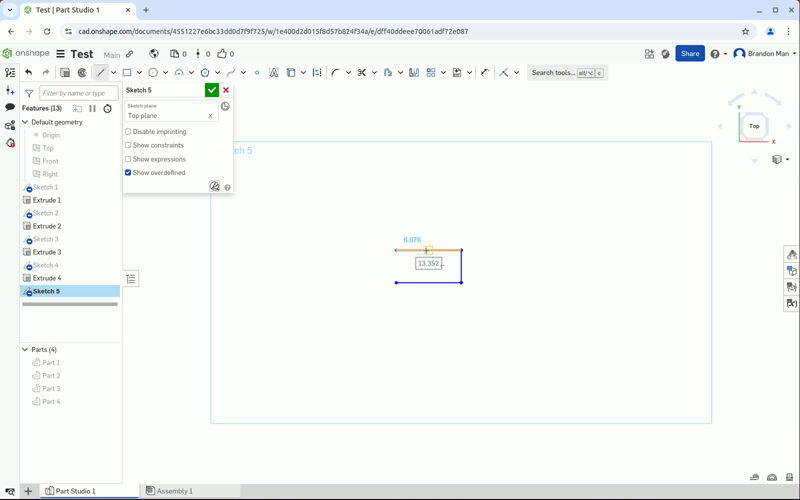
key_down(shift)
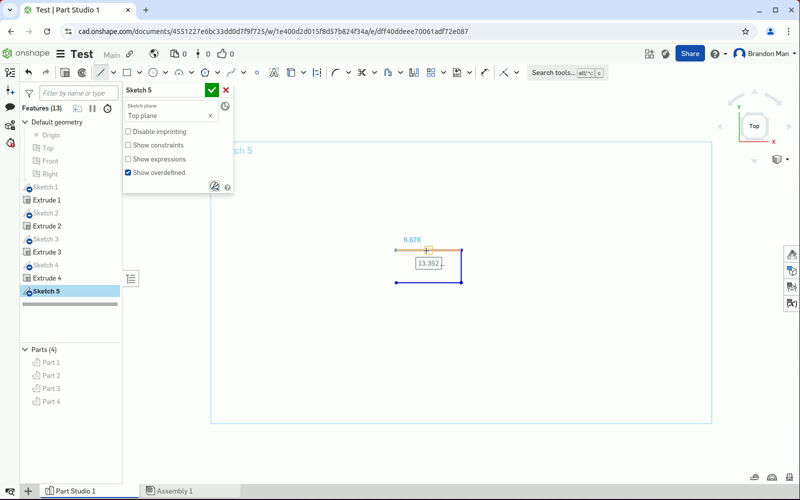
mouse_move(396, 282)
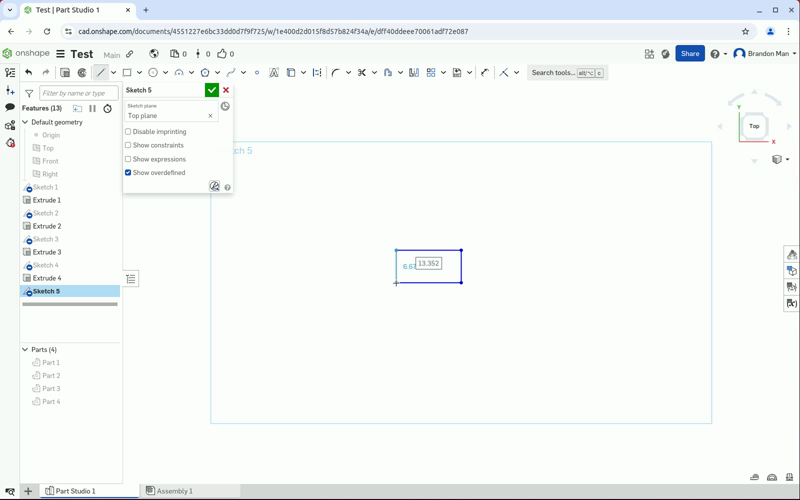
key_up(shift)
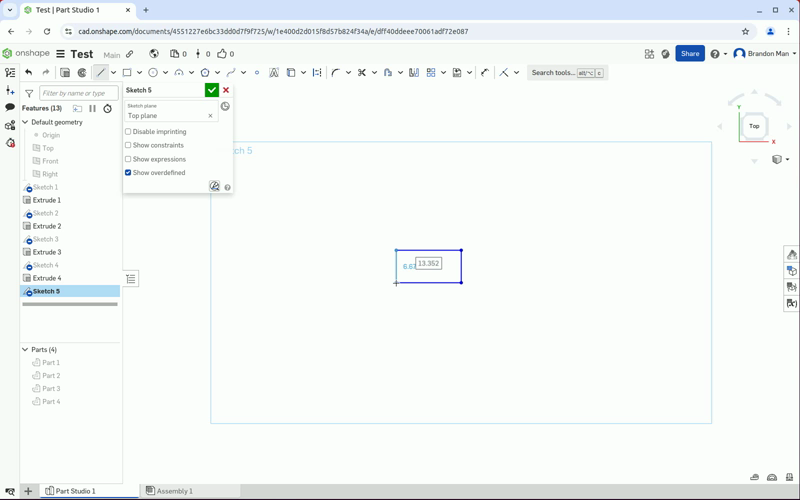
click(396, 282)
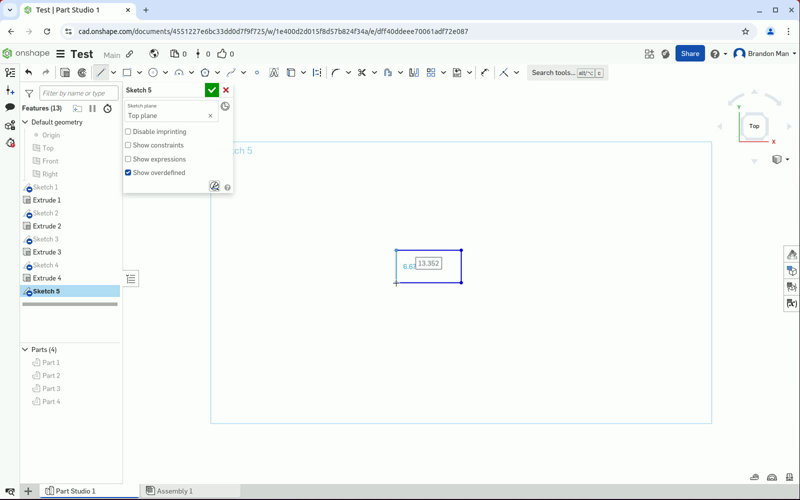
key(esc)
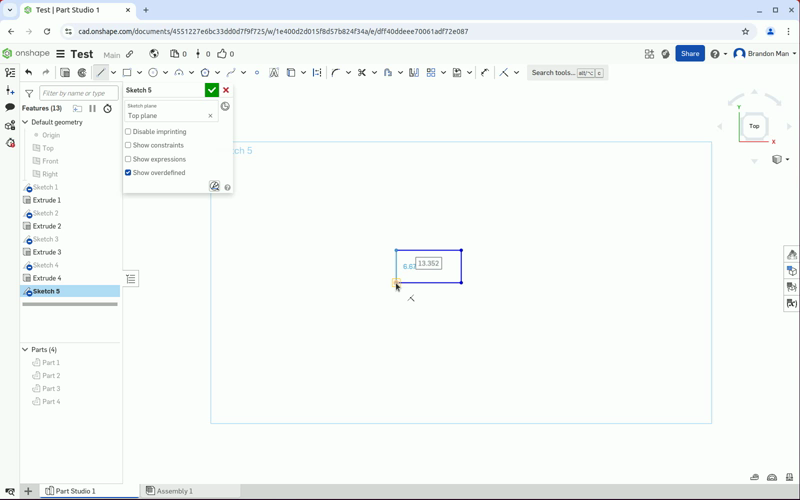
mouse_move(444, 252)
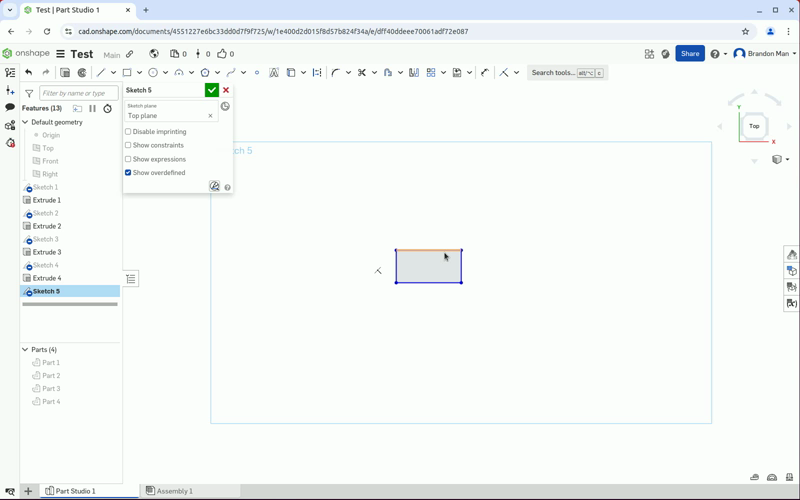
click(444, 252)
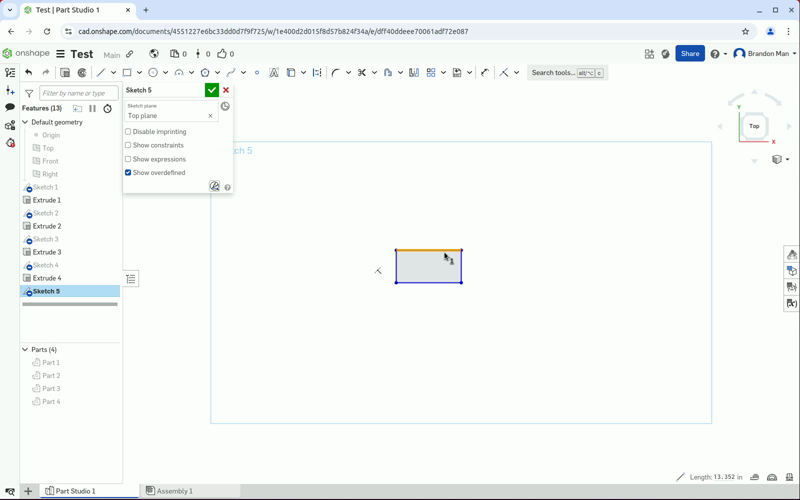
mouse_move(73, 352)
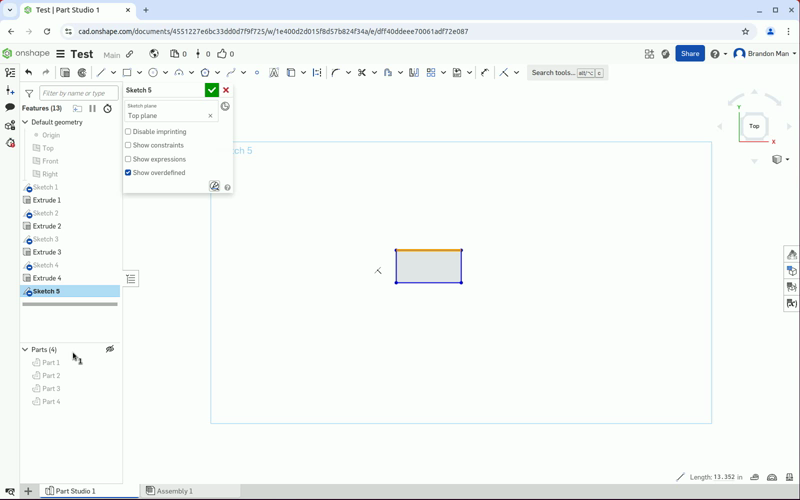
key(shift+y)
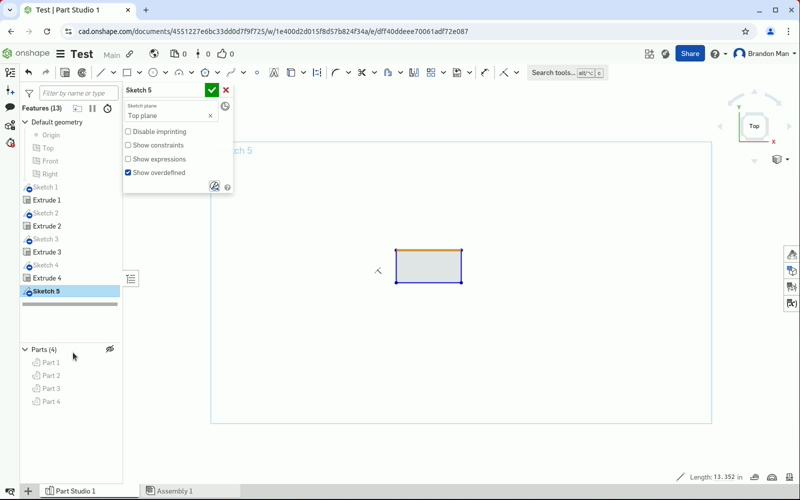
key(shift+e)
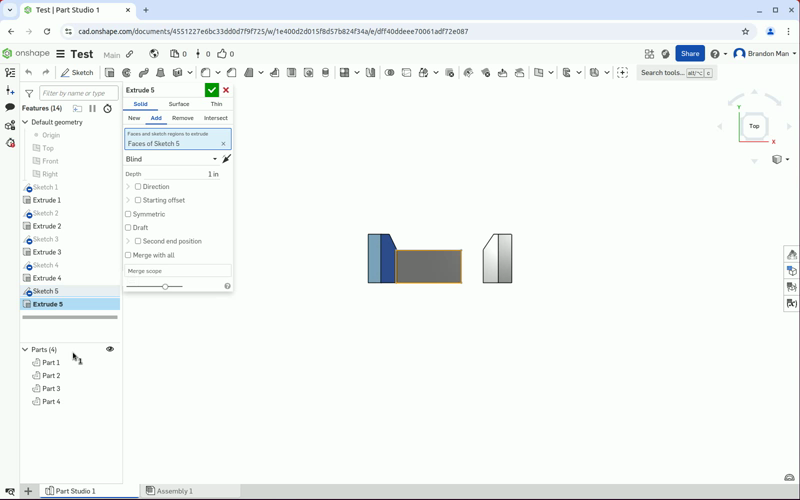
mouse_move(143, 106)
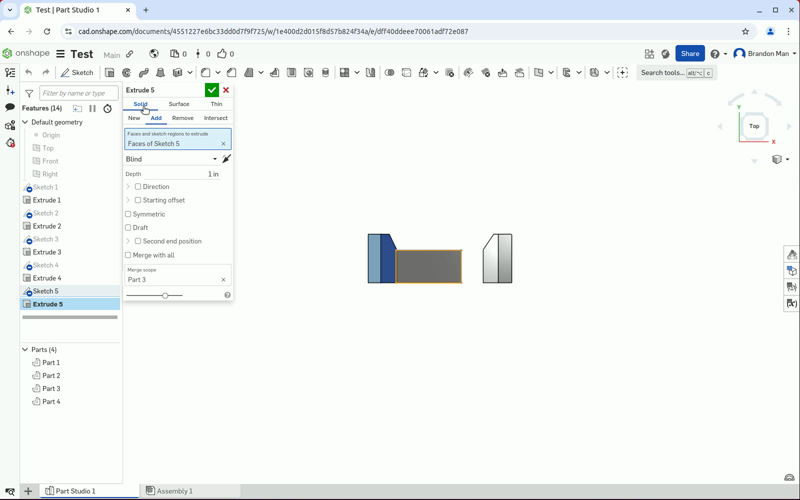
click(143, 106)
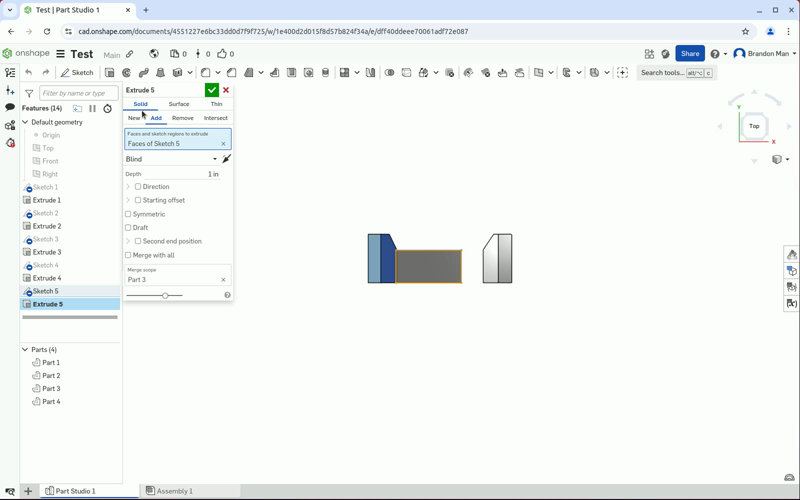
mouse_move(137, 120)
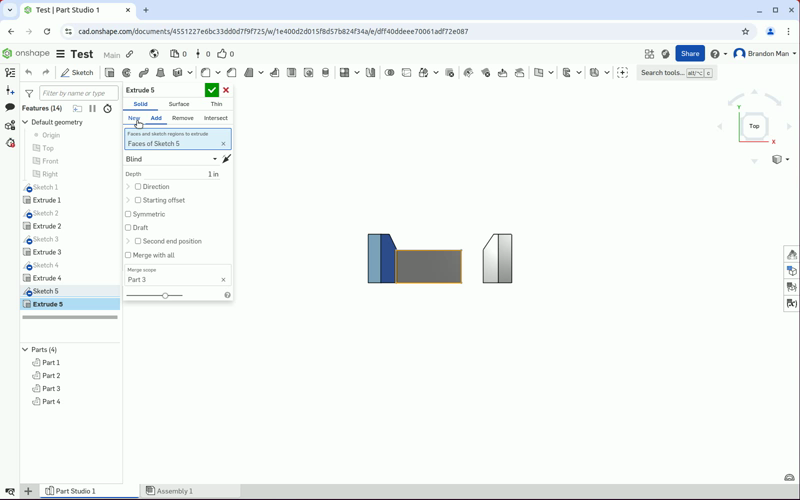
click(137, 120)
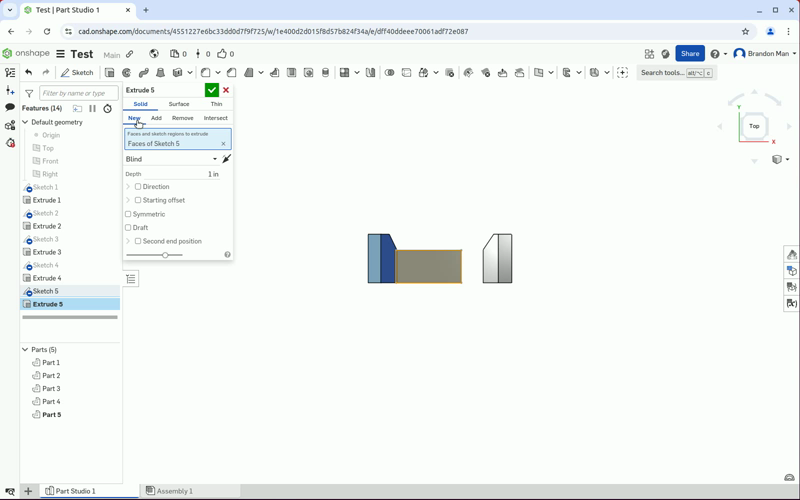
key(tab, 4)
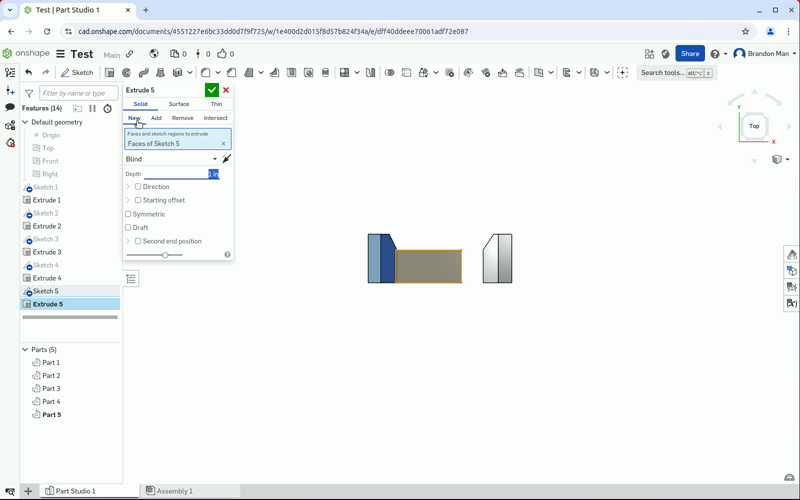
text(5.055)
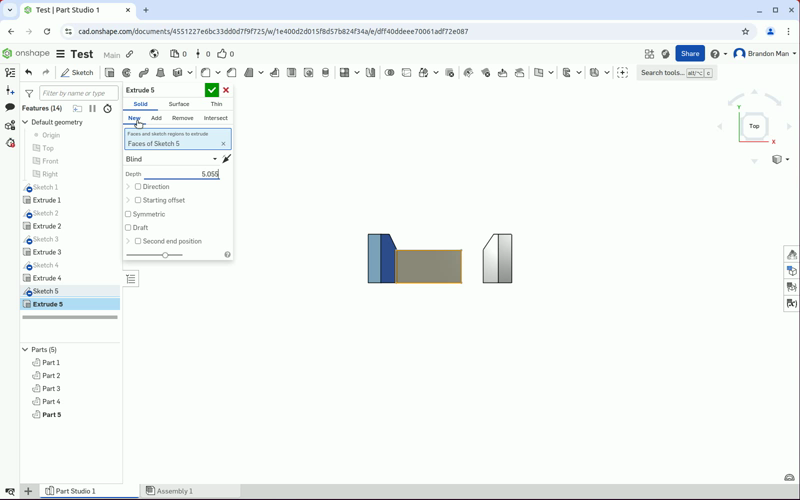
key(enter)
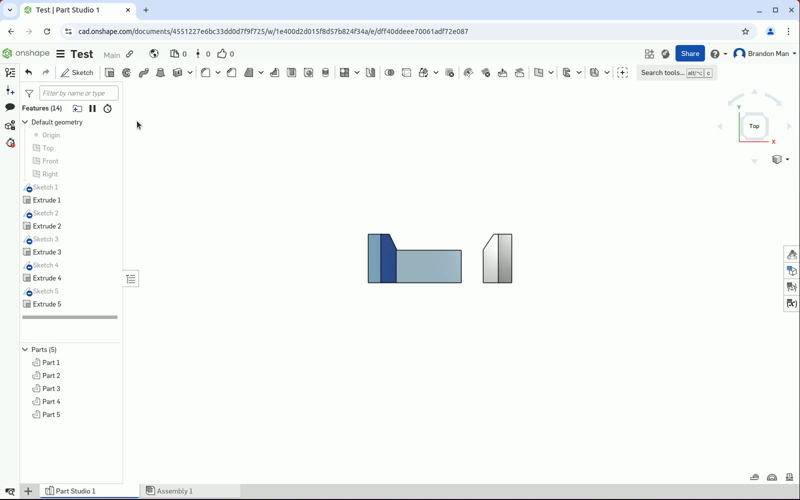
key(shift+h)
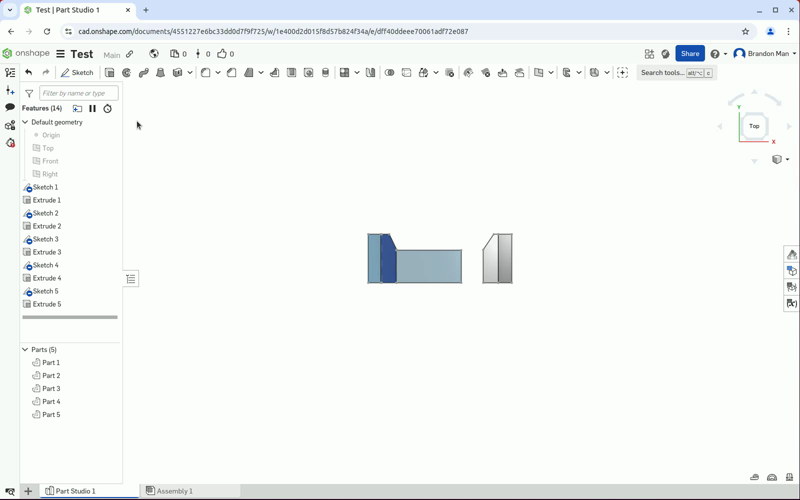
key(shift+h)
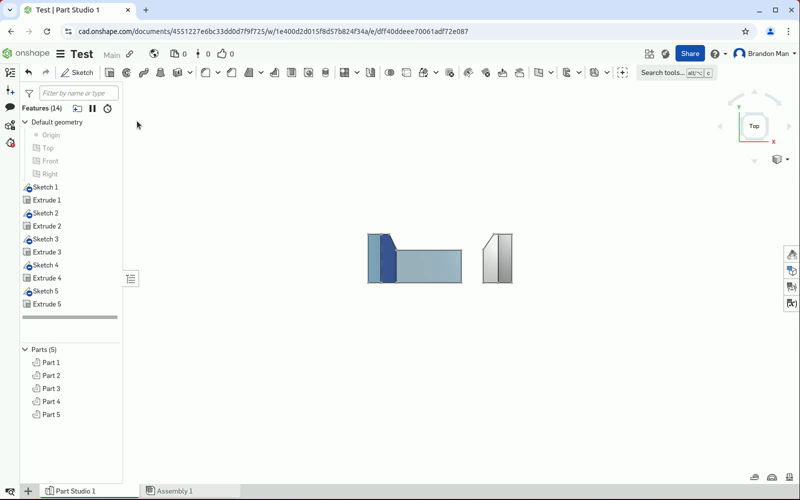
key(shift+7)
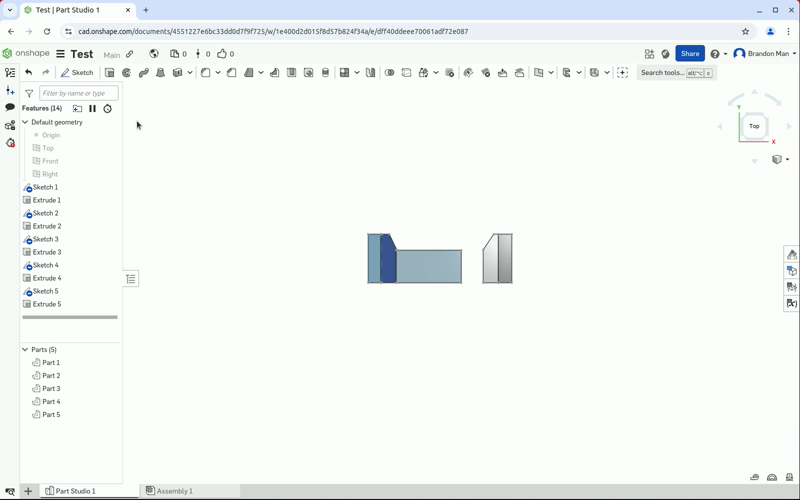
key(up, 3)
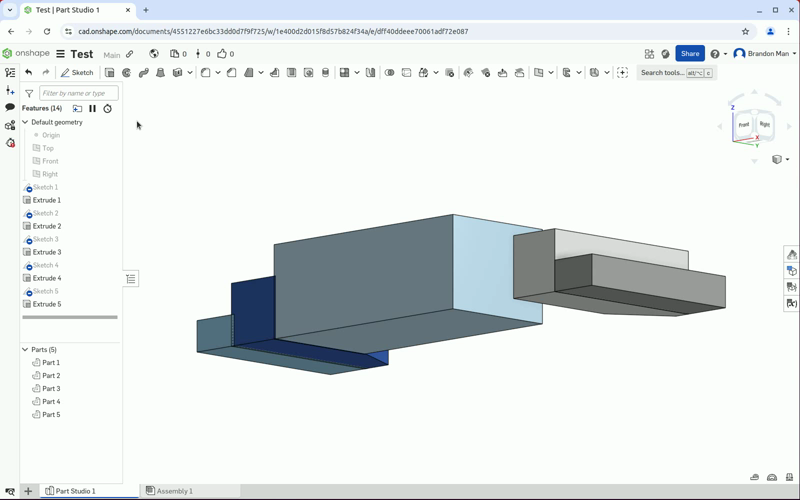
key(left, 3)
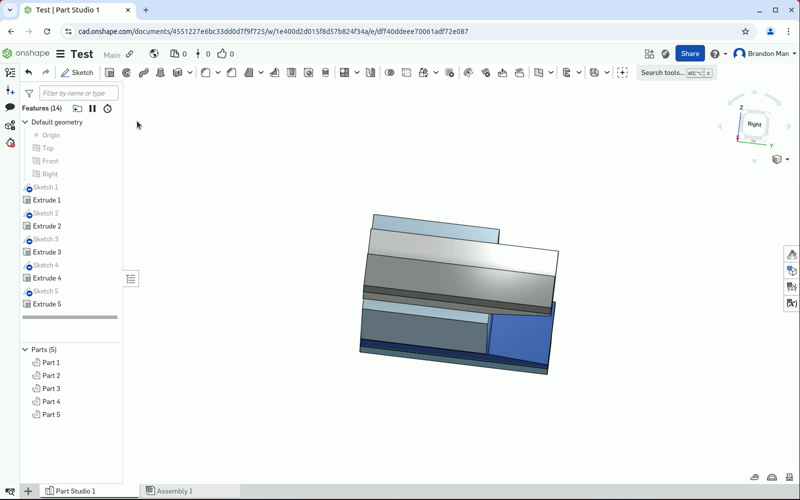
key(right, 3)
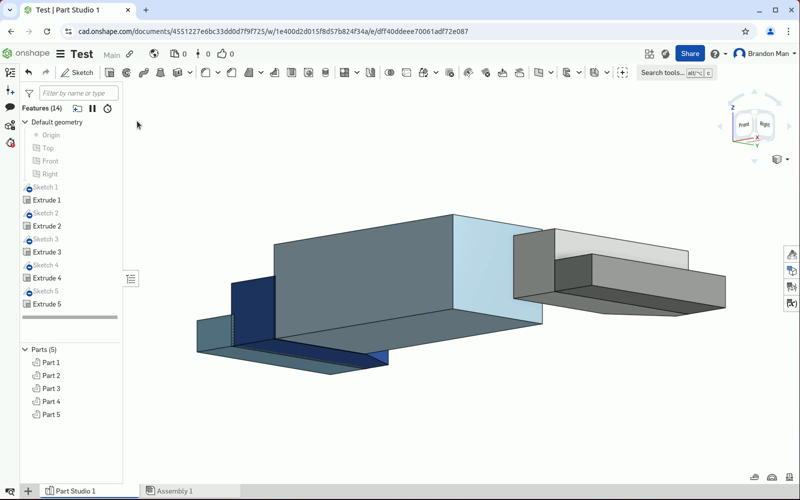
key(down, 3)
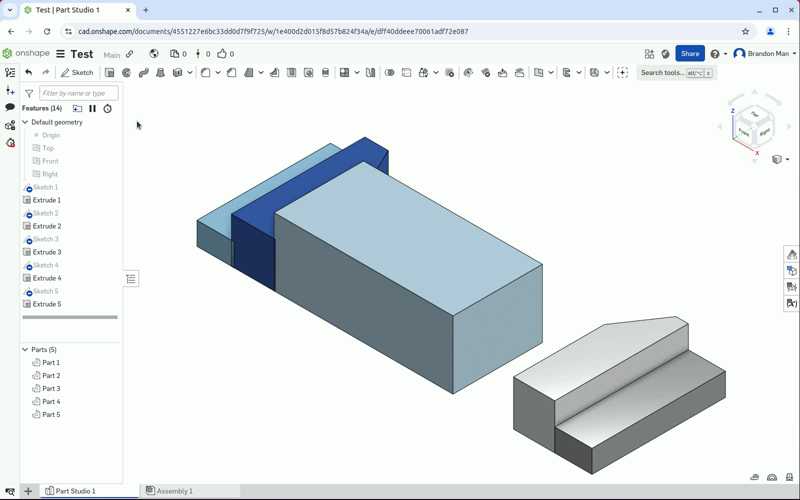
mouse_move(73, 189)
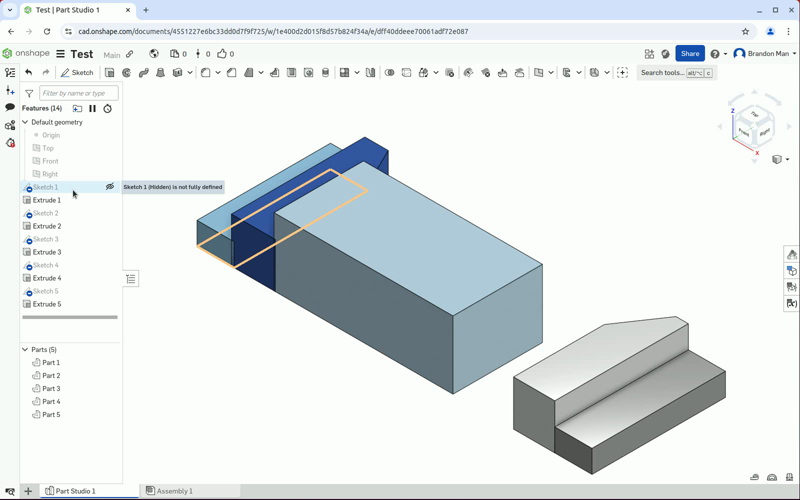
click(73, 189)